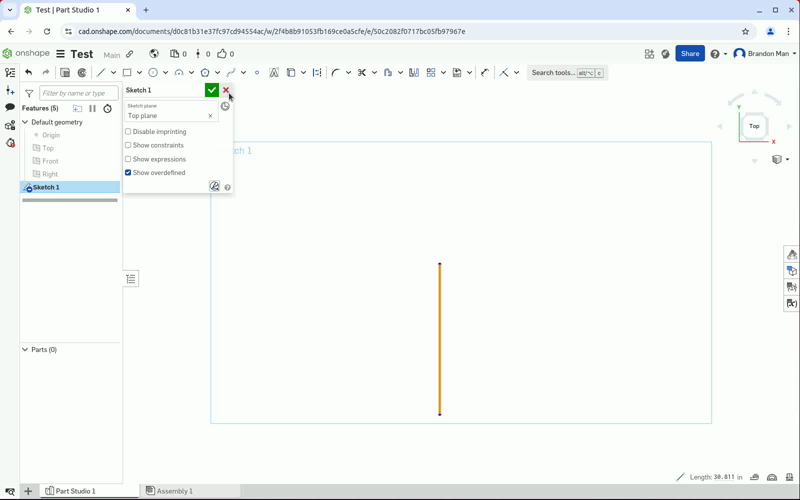
key(shift+h)
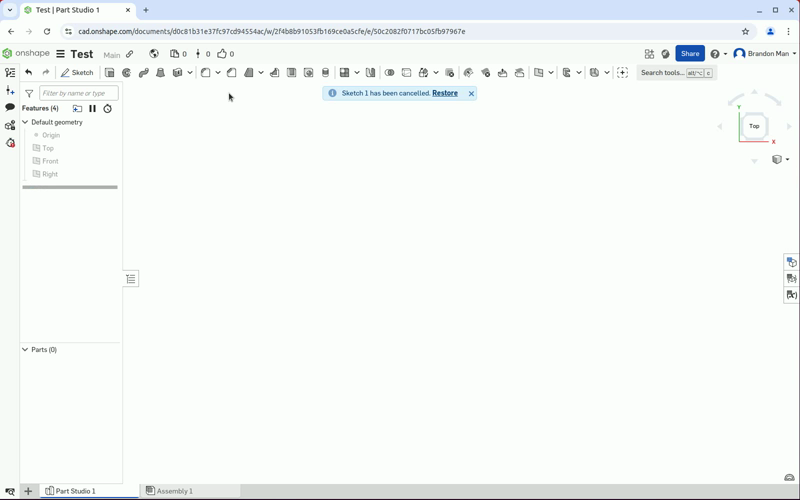
mouse_move(73, 352)
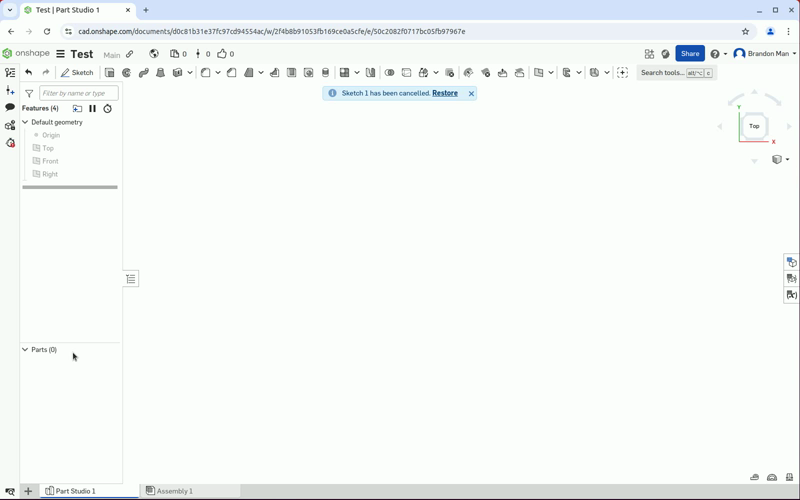
key(y)
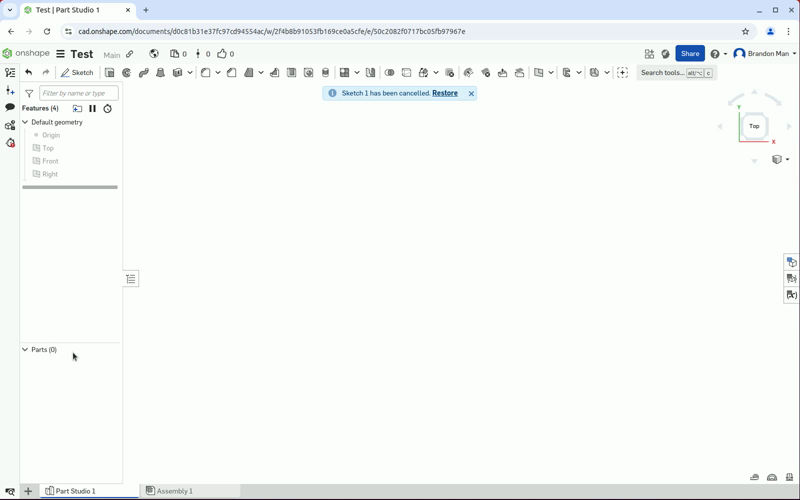
key(shift+p)
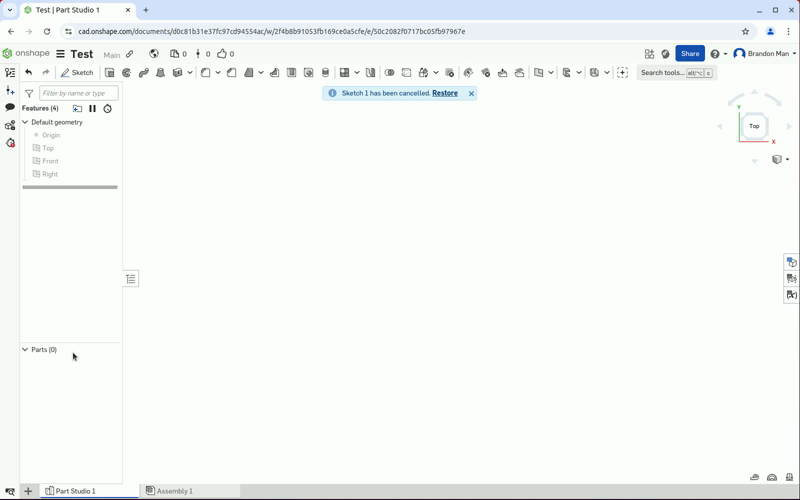
key(space)
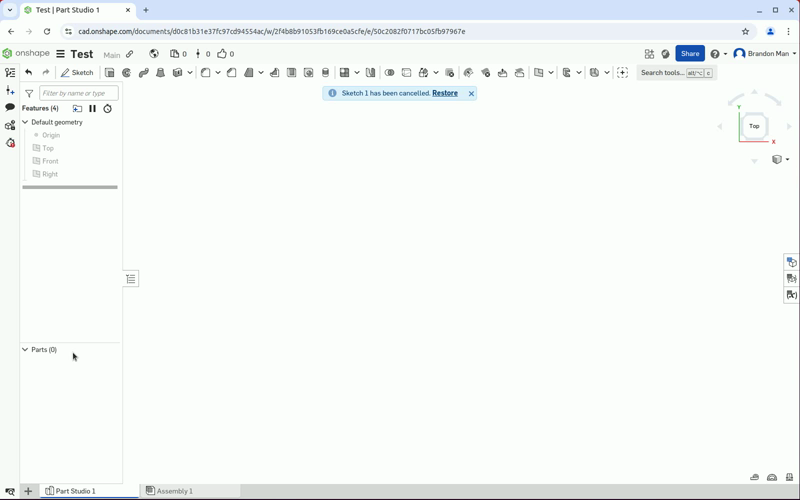
key_down(shift)
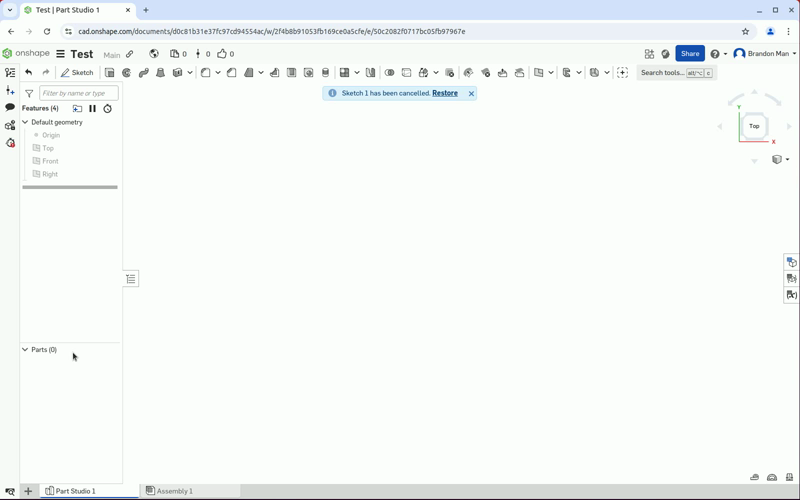
key(up)
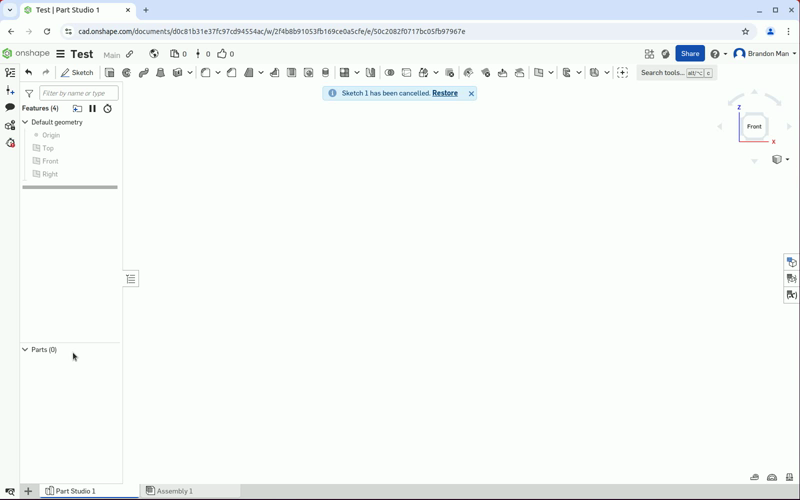
key_up(shift)
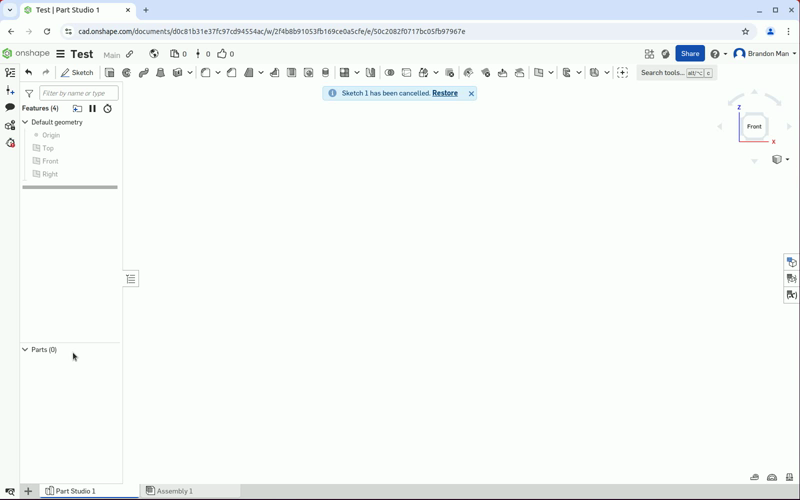
key(space)
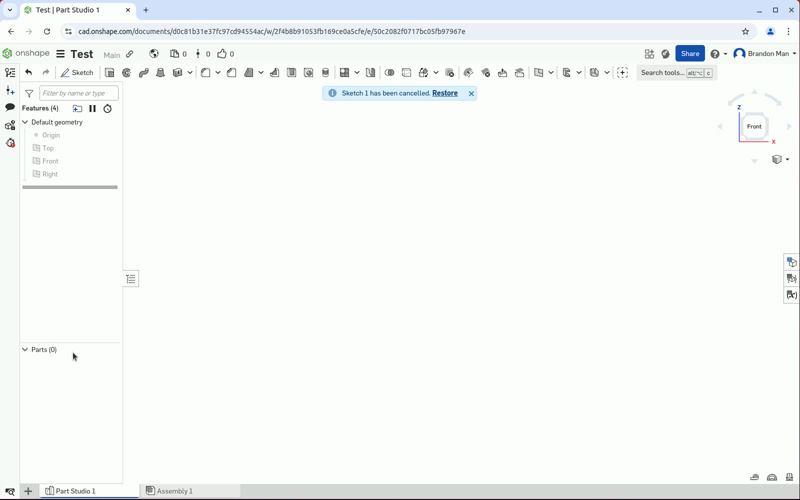
key_down(shift)
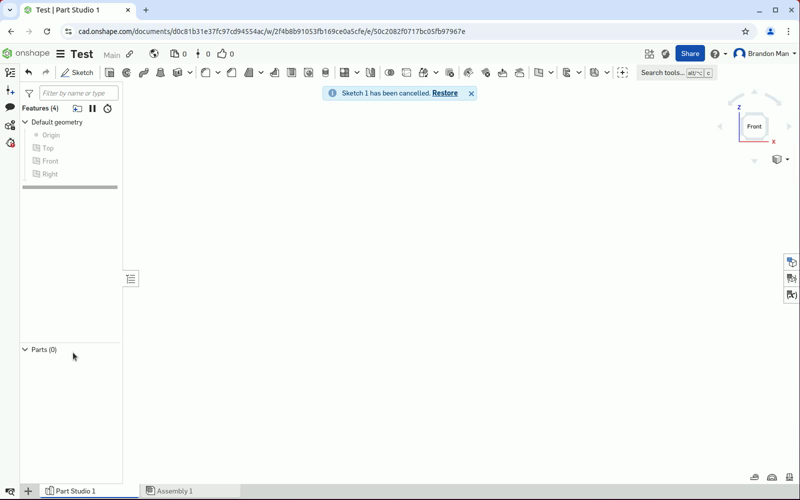
key(left)
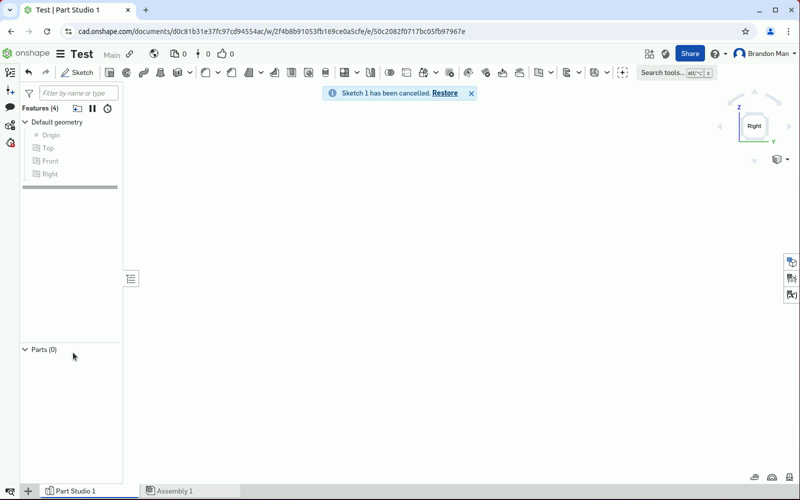
key_up(shift)
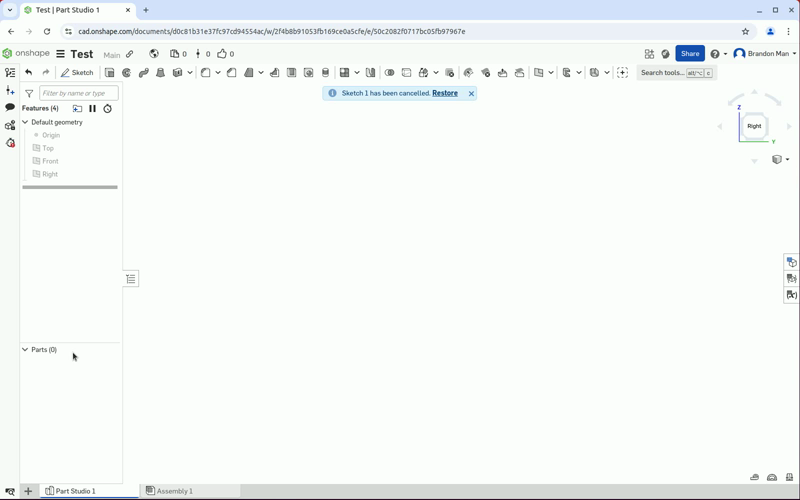
mouse_move(73, 352)
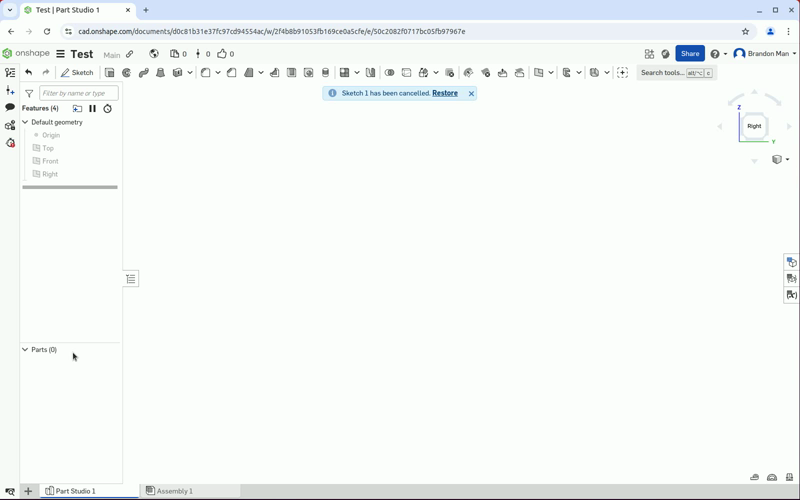
key(shift+y)
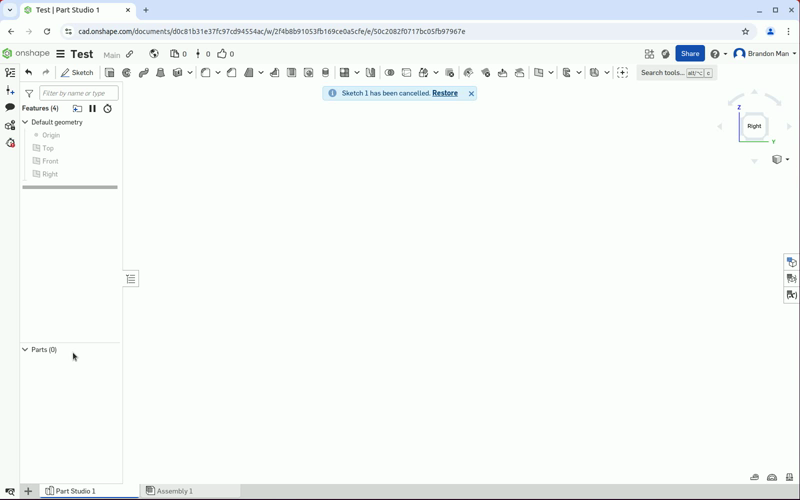
key(shift+s)
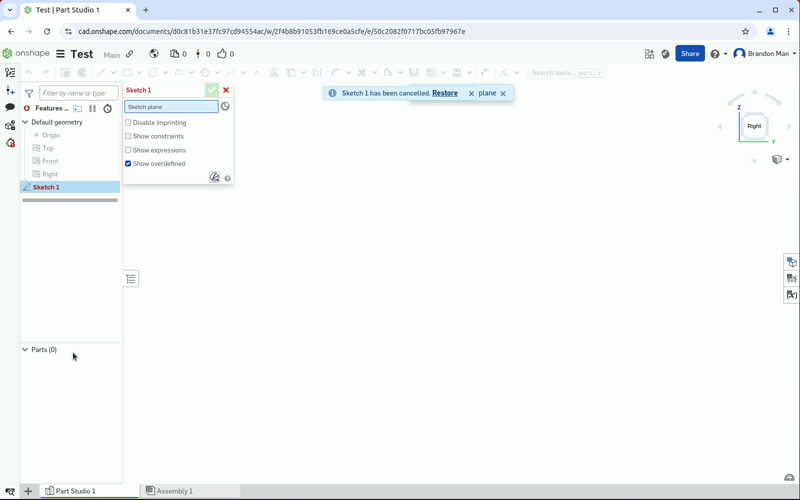
mouse_move(73, 176)
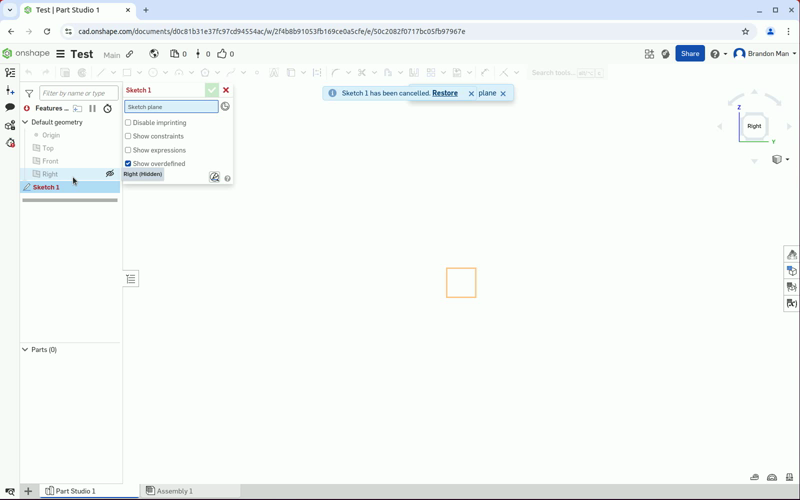
click(73, 176)
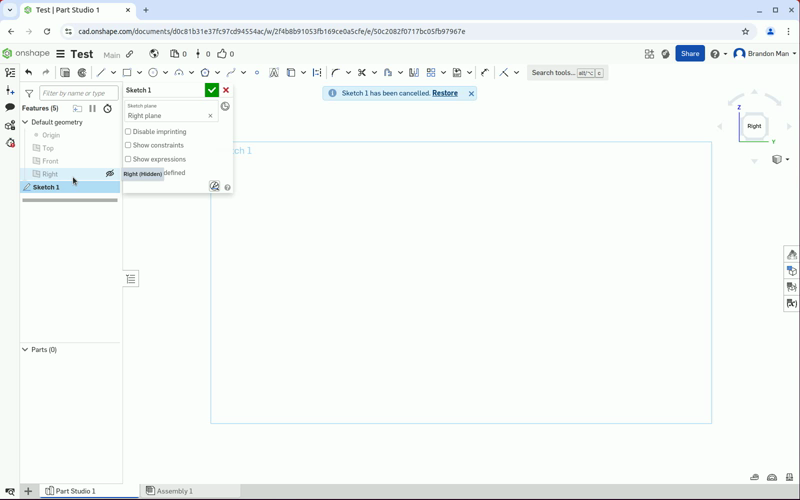
mouse_move(73, 352)
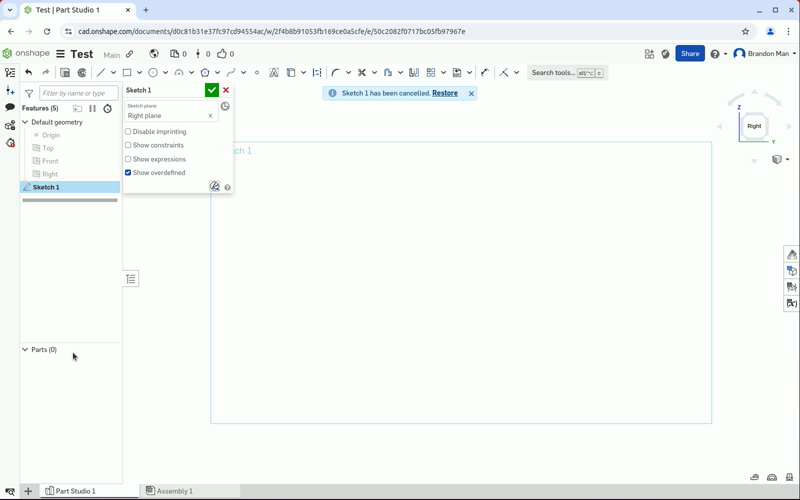
key(y)
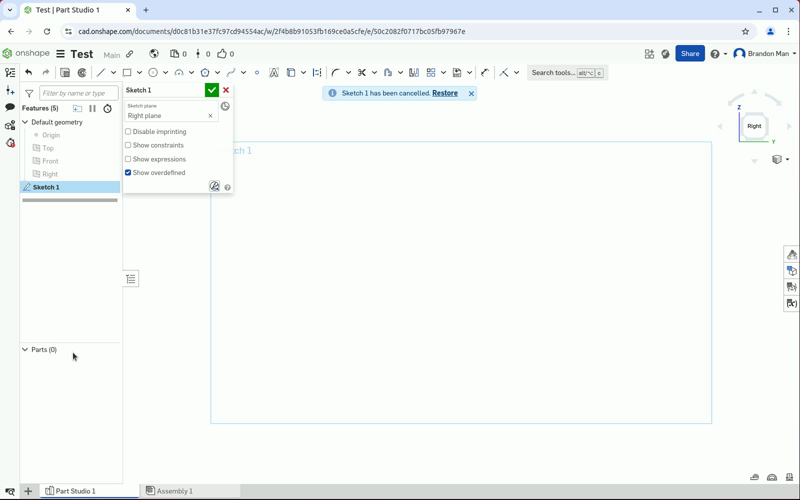
key(l)
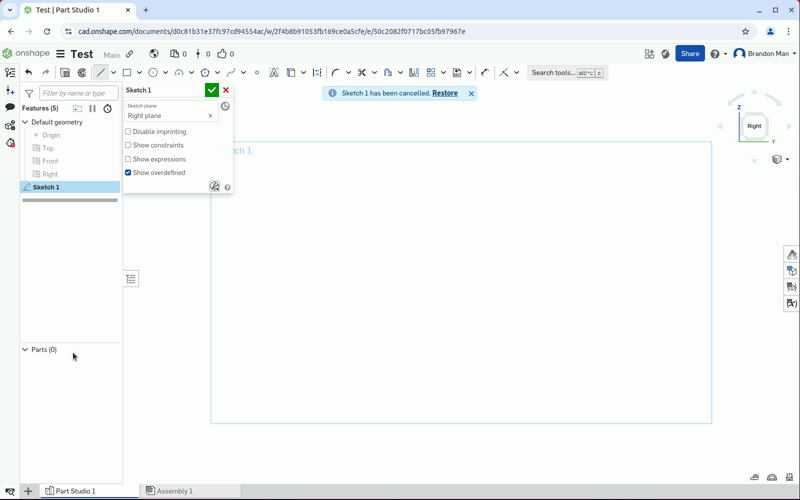
key_down(shift)
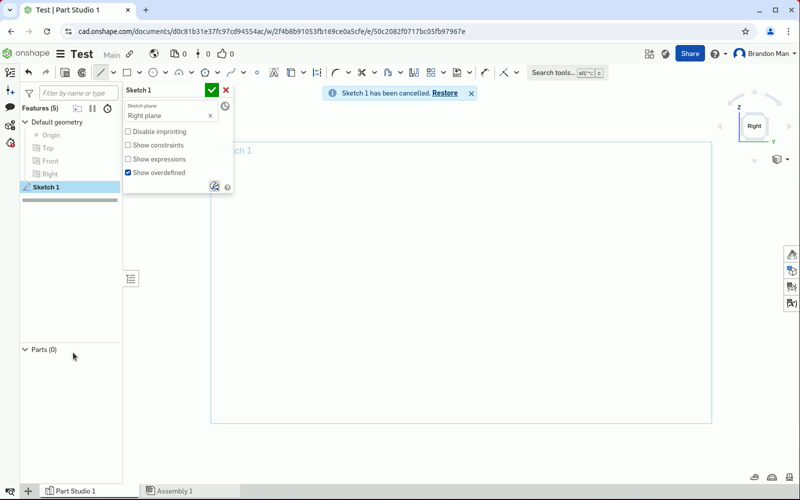
mouse_move(460, 174)
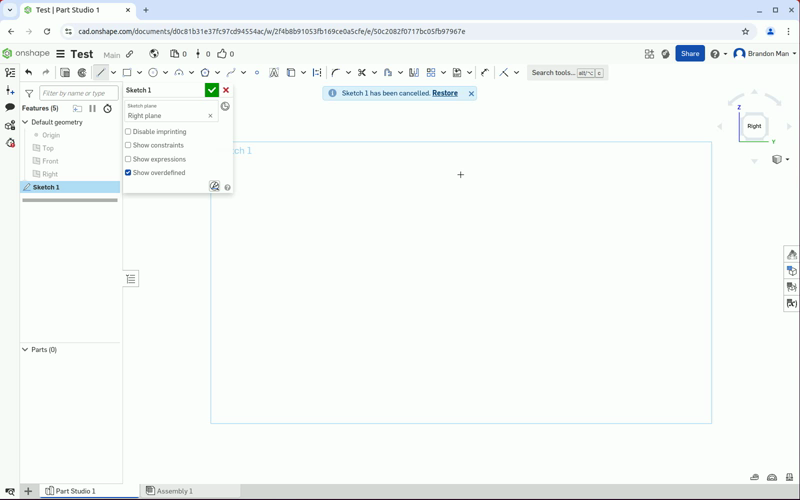
click(460, 174)
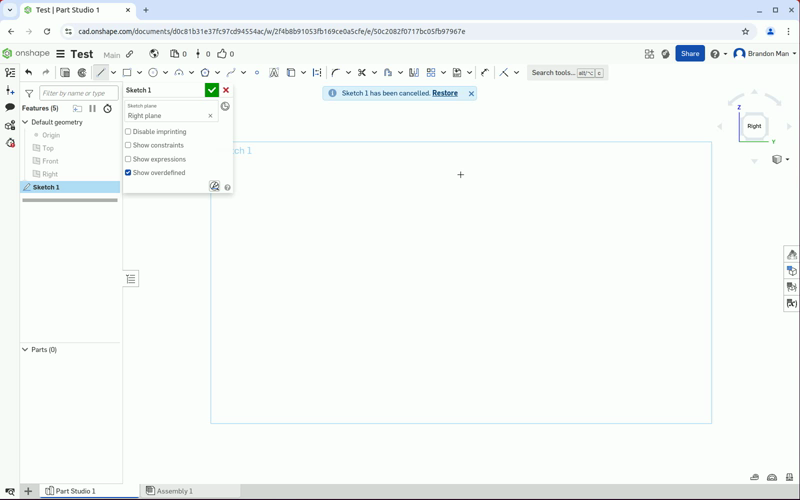
key_up(shift)
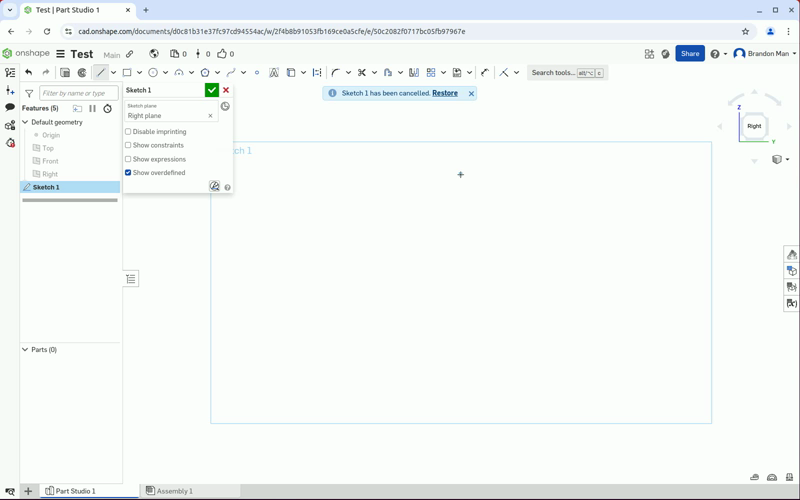
key_down(shift)
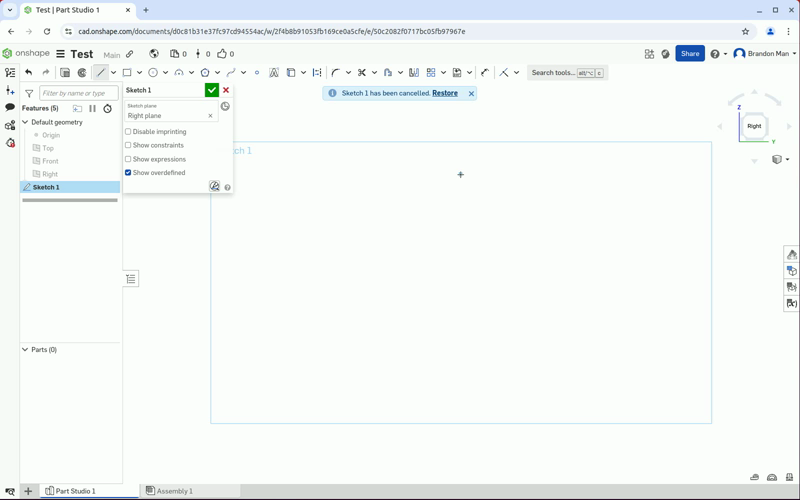
mouse_move(542, 271)
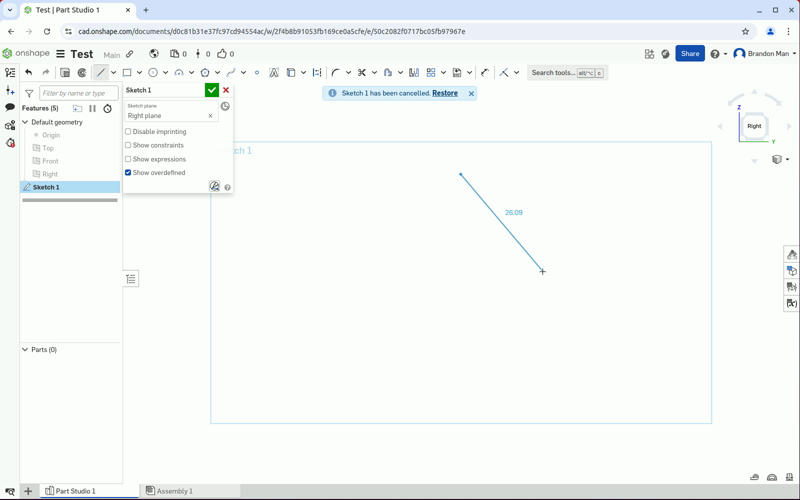
click(542, 271)
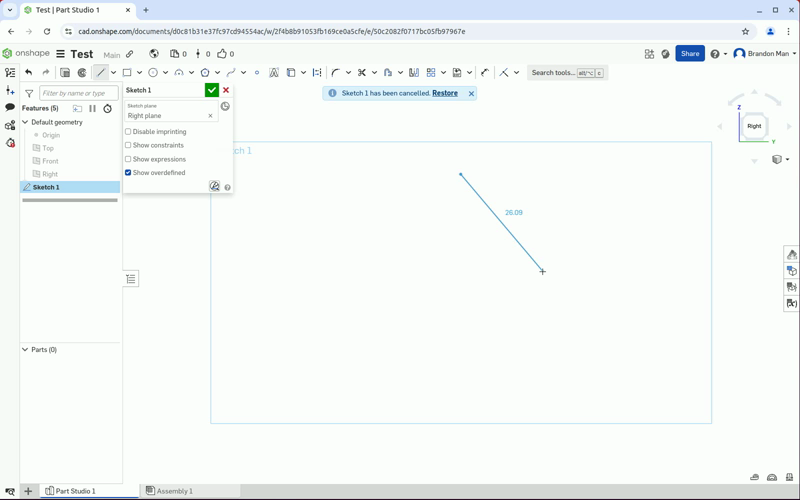
key_up(shift)
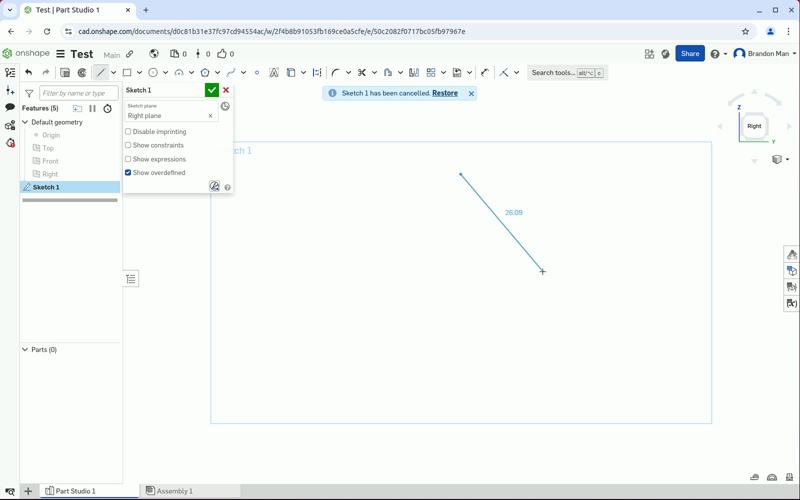
key_down(shift)
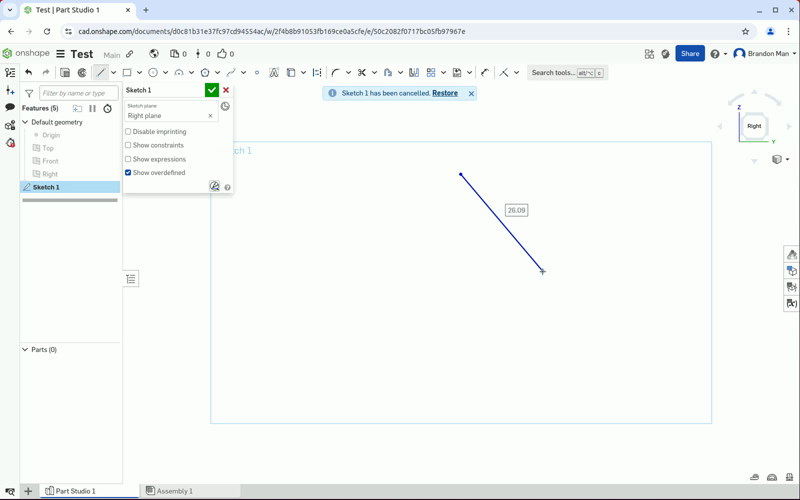
mouse_move(572, 271)
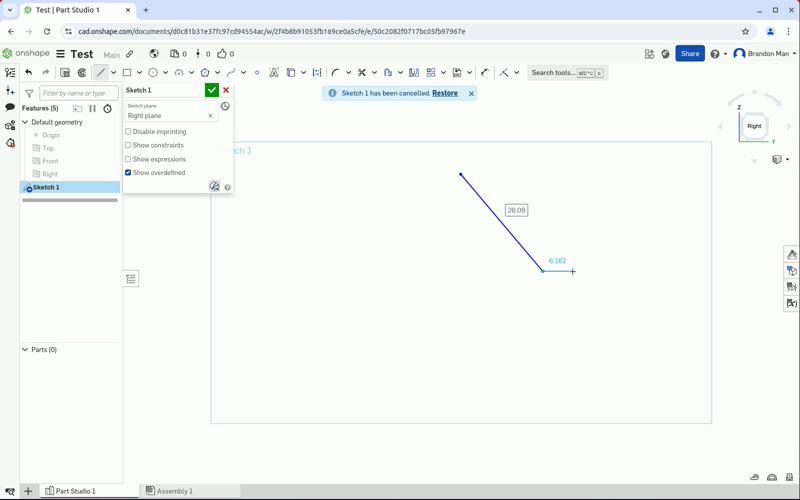
mouse_move(543, 271)
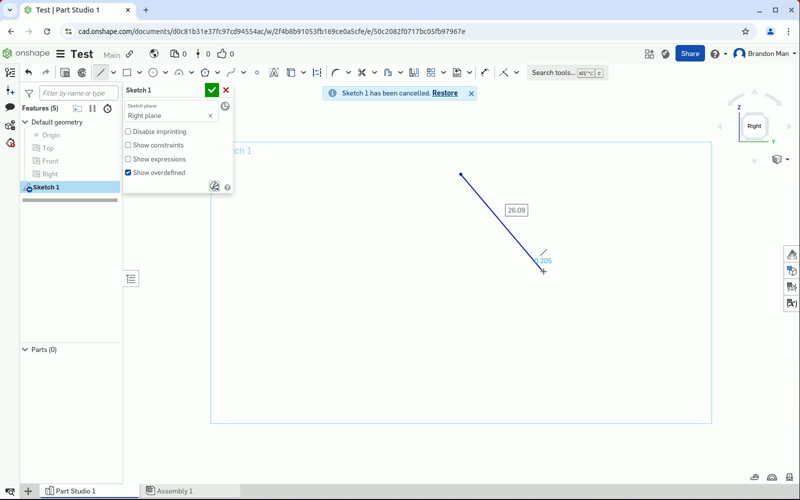
scroll(6)
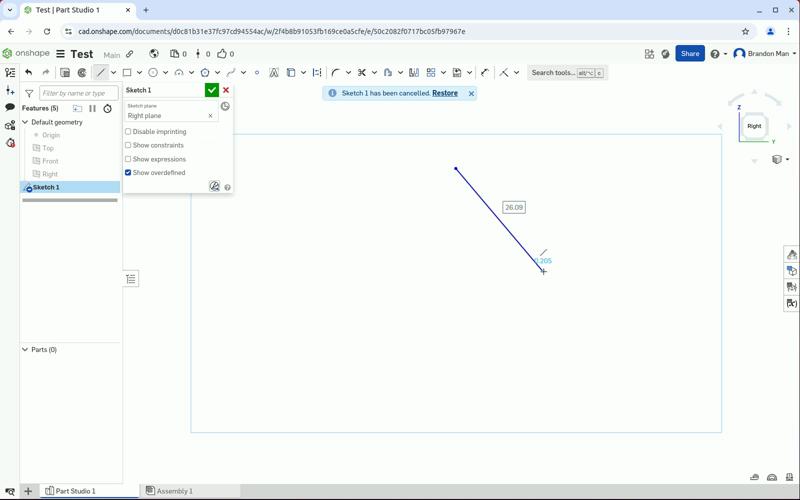
scroll(6)
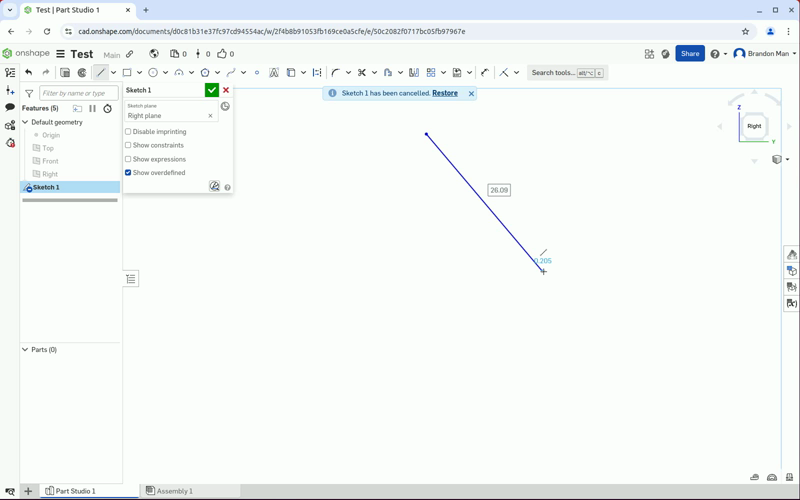
scroll(6)
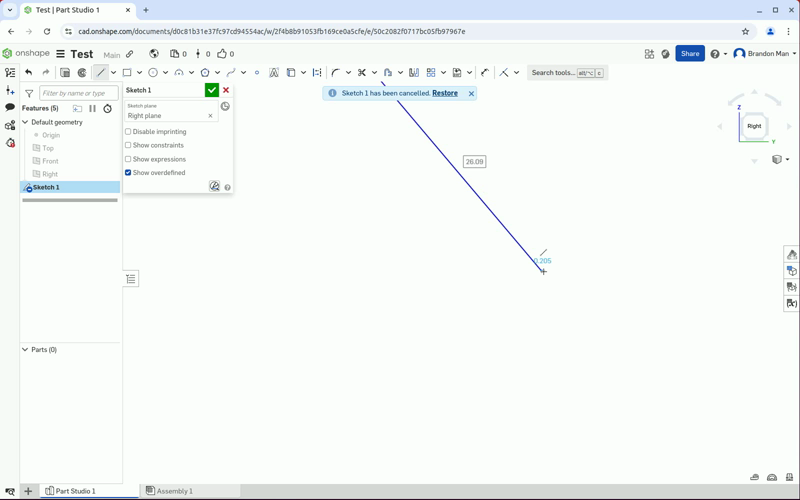
scroll(6)
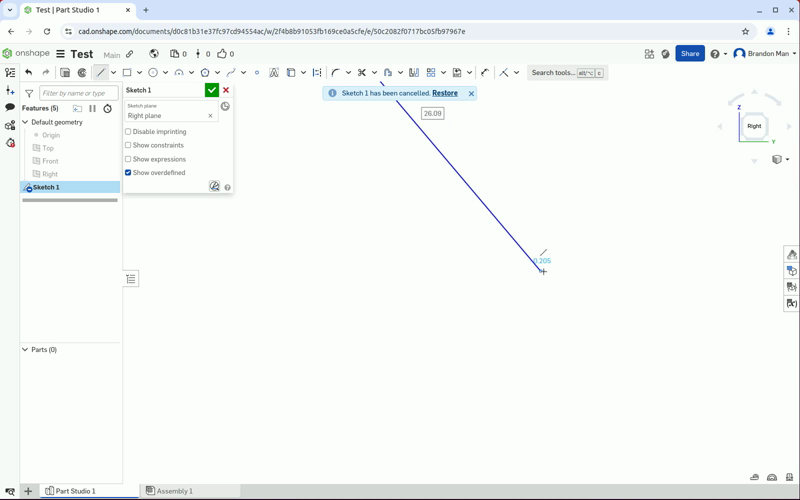
scroll(6)
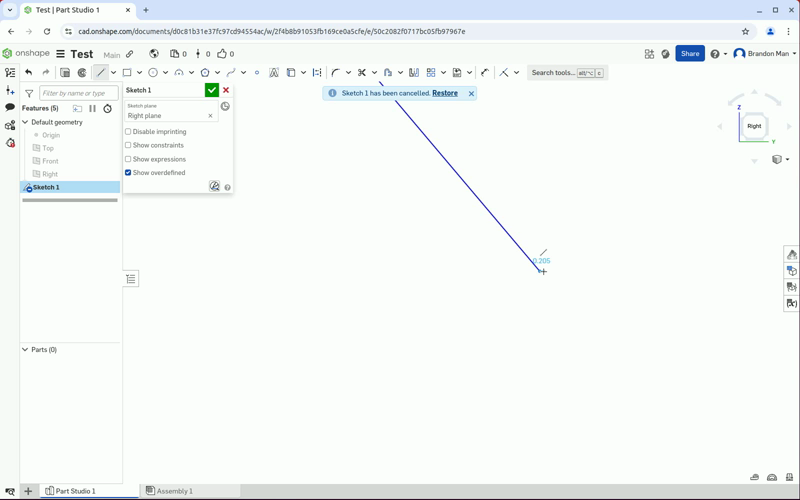
scroll(6)
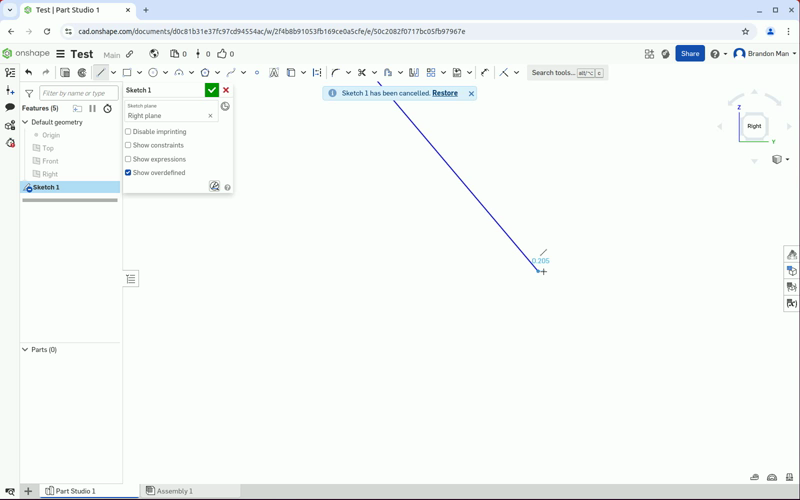
scroll(6)
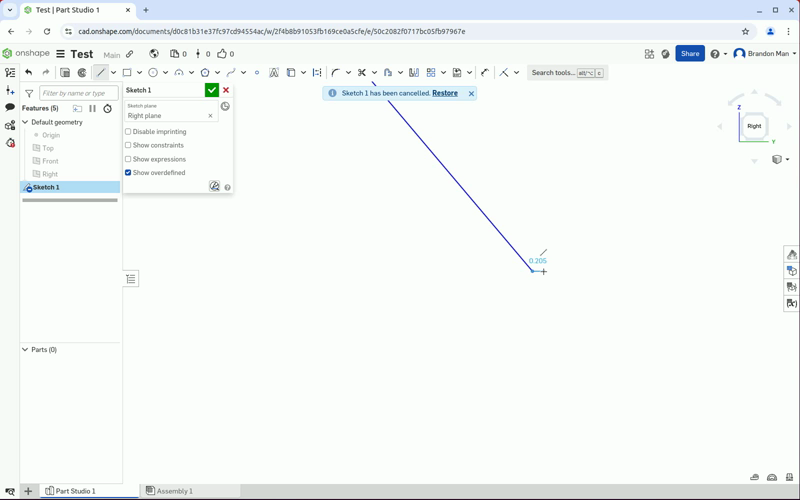
click(543, 271)
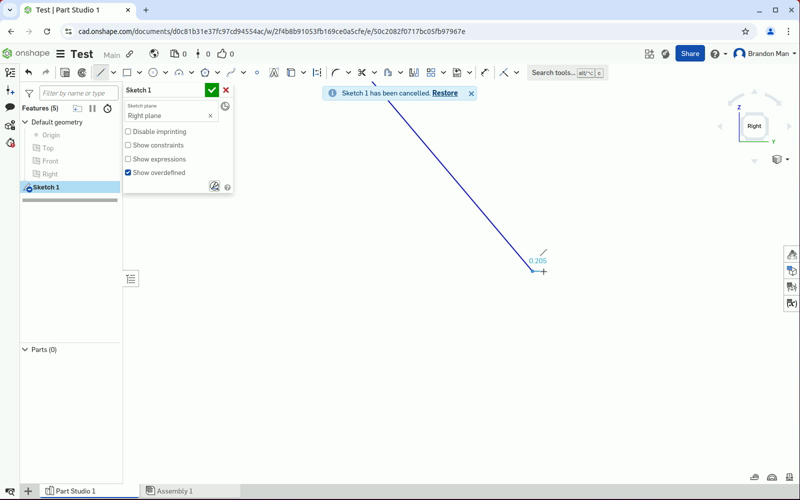
scroll(-6)
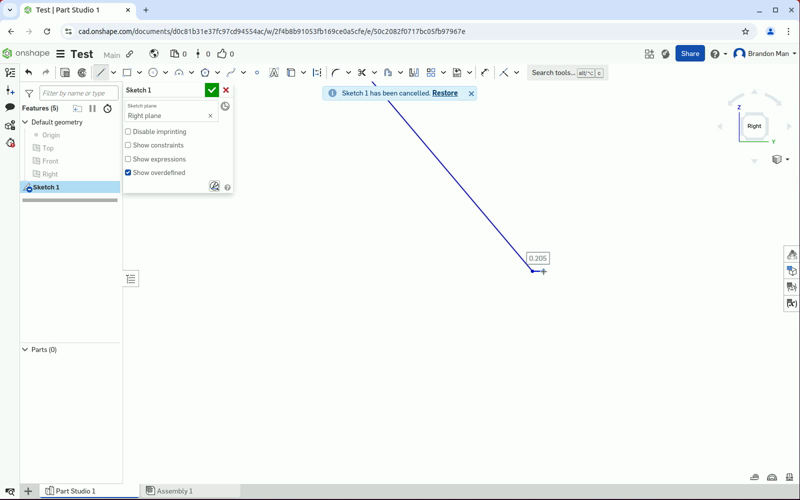
scroll(-6)
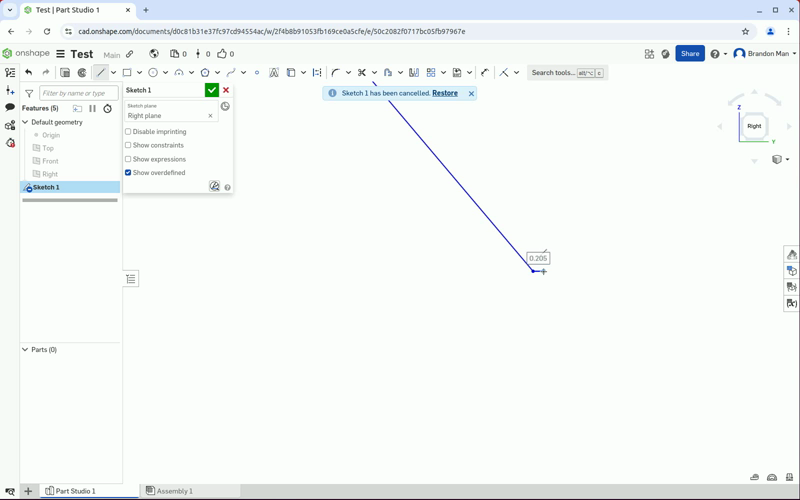
scroll(-6)
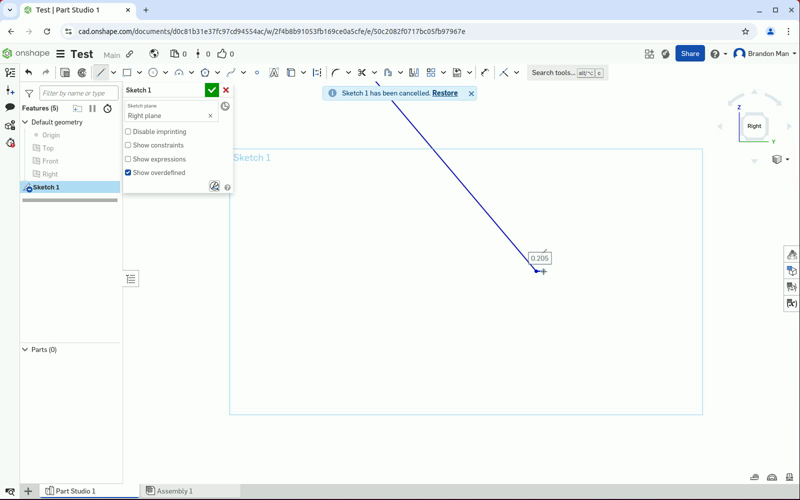
scroll(-6)
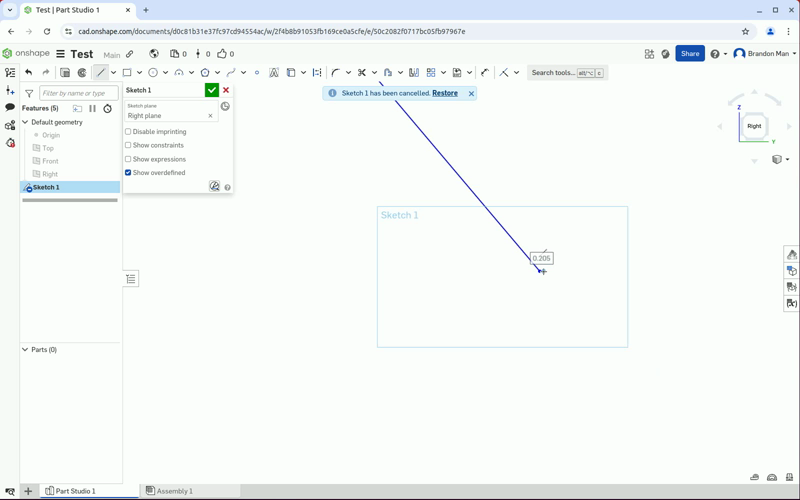
scroll(-6)
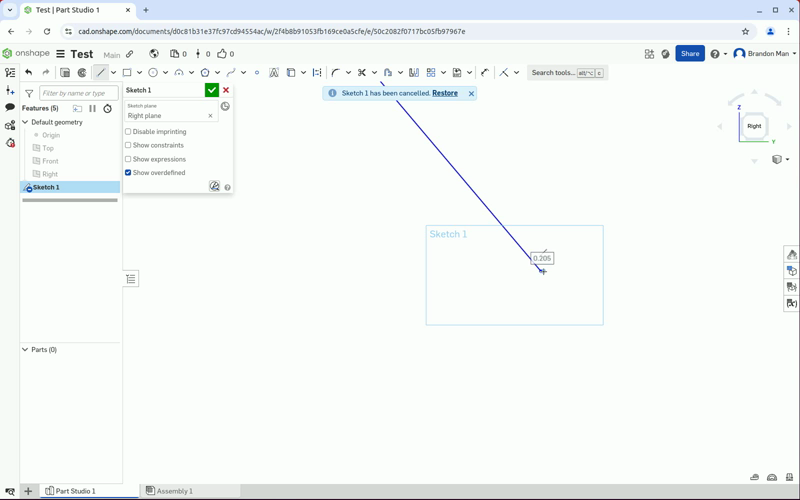
scroll(-6)
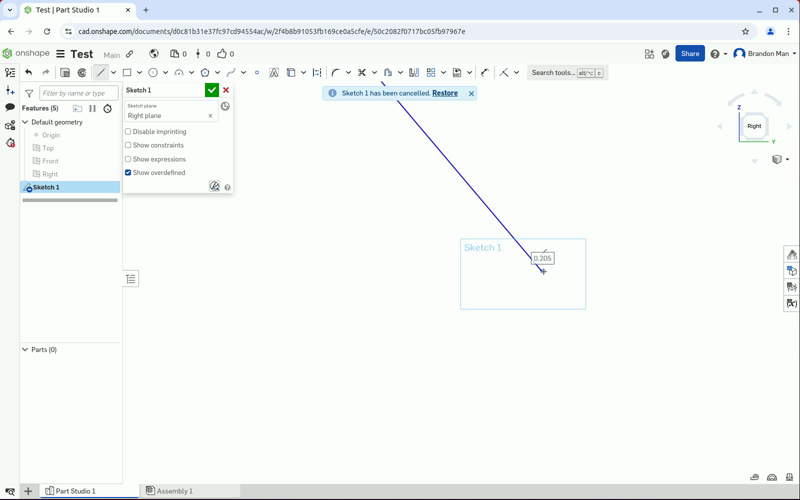
scroll(-6)
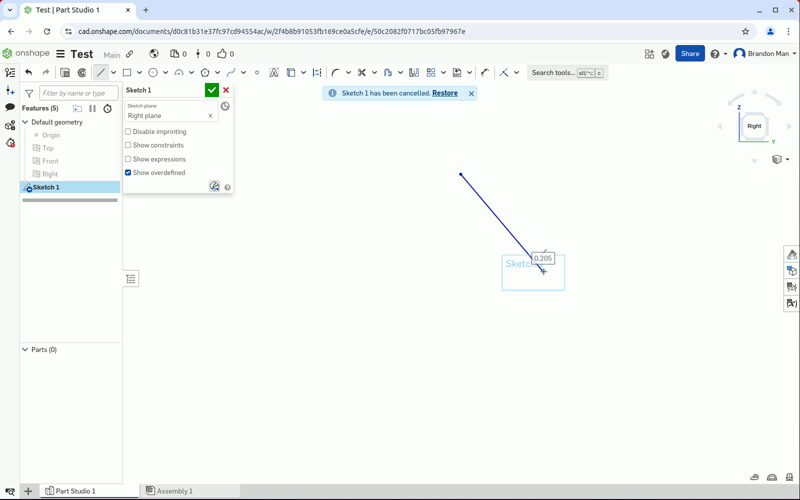
key_up(shift)
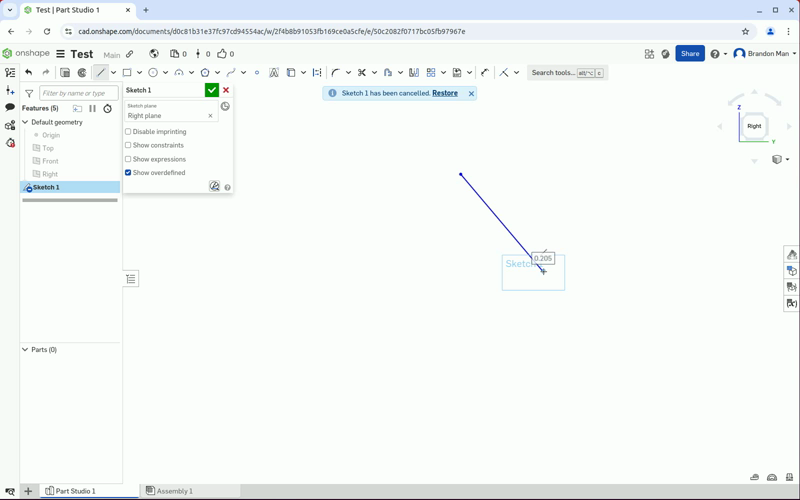
key_down(shift)
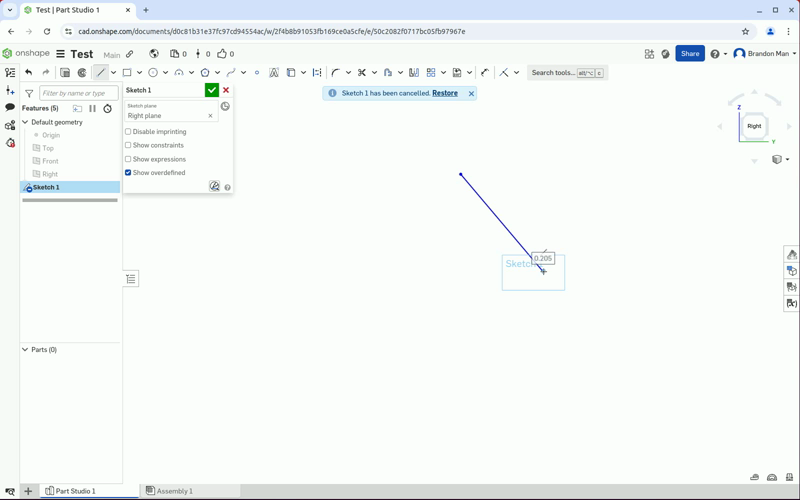
mouse_move(462, 174)
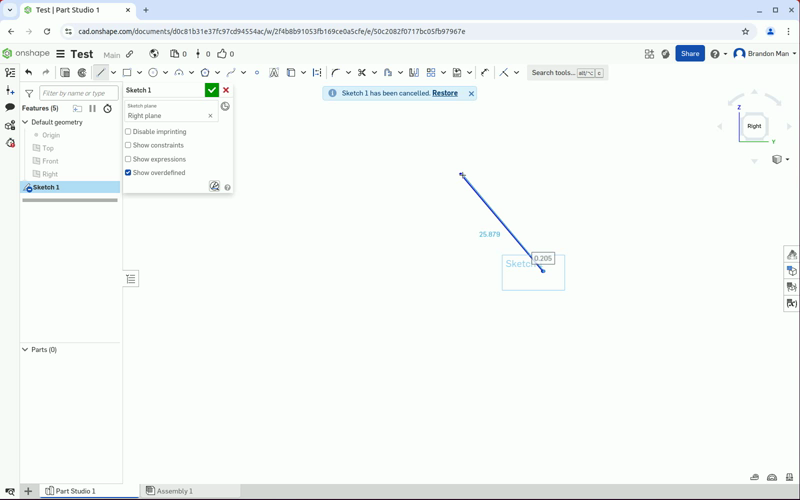
scroll(6)
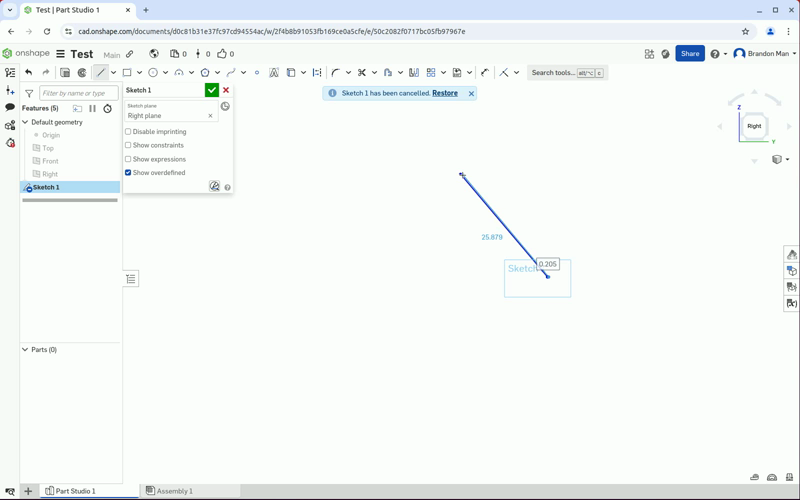
scroll(6)
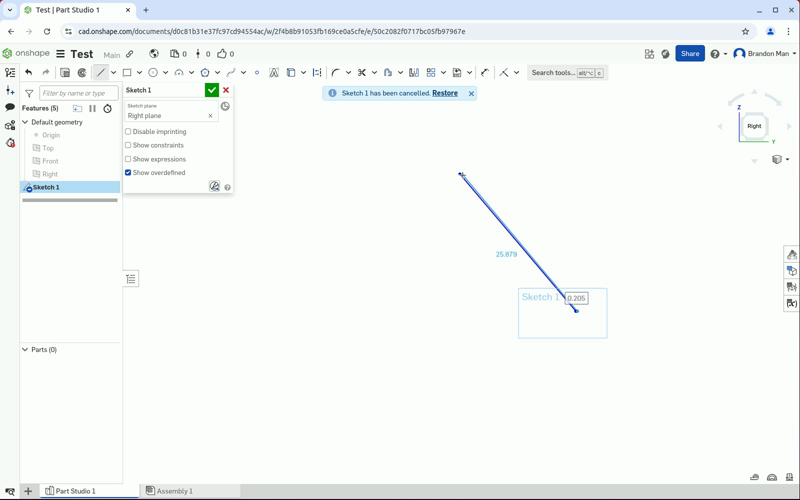
scroll(6)
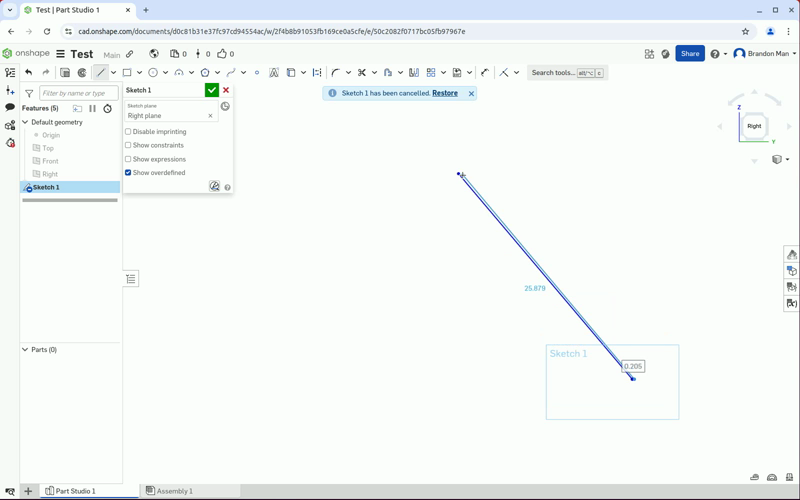
scroll(6)
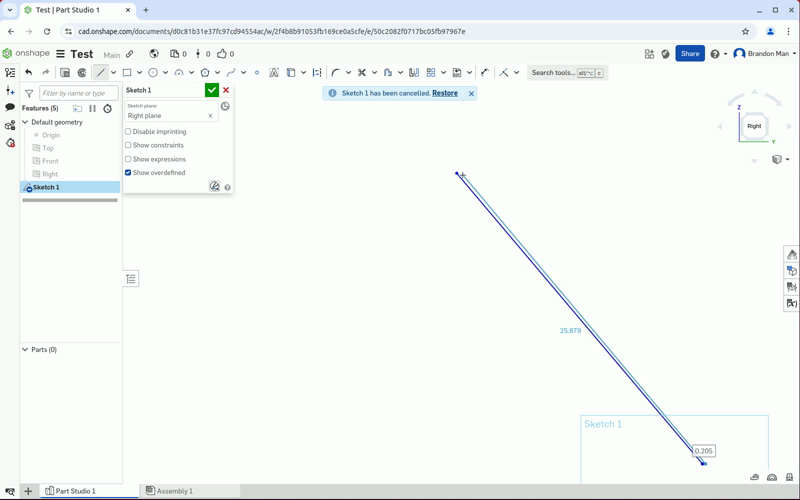
scroll(6)
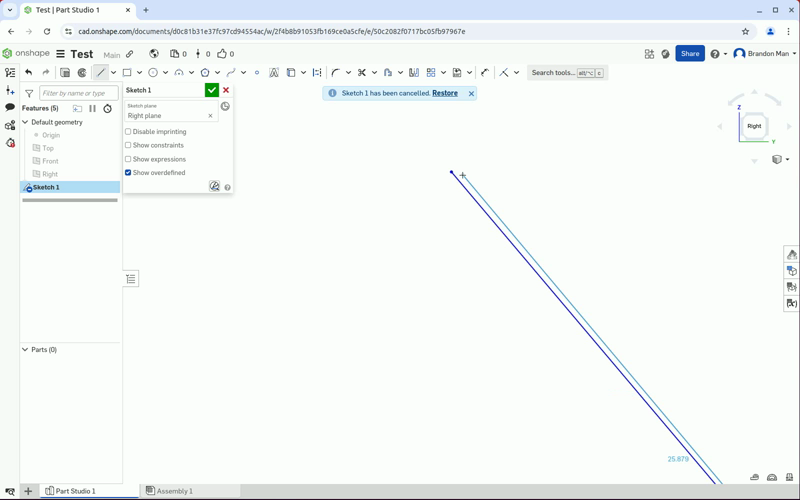
scroll(6)
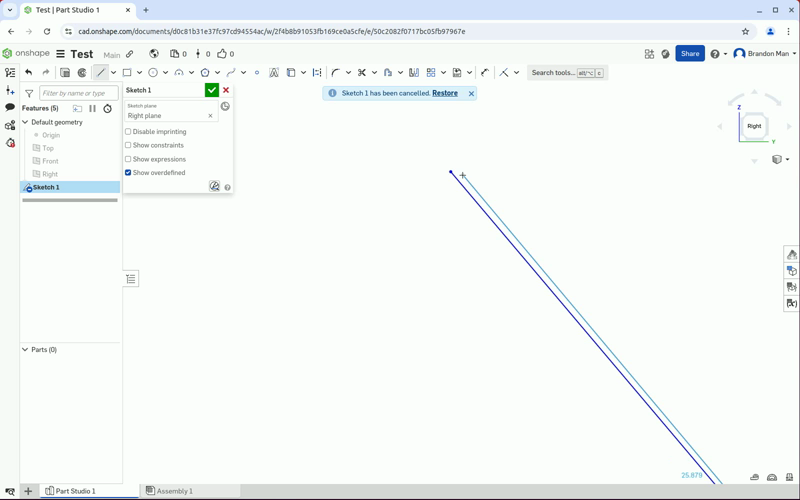
scroll(6)
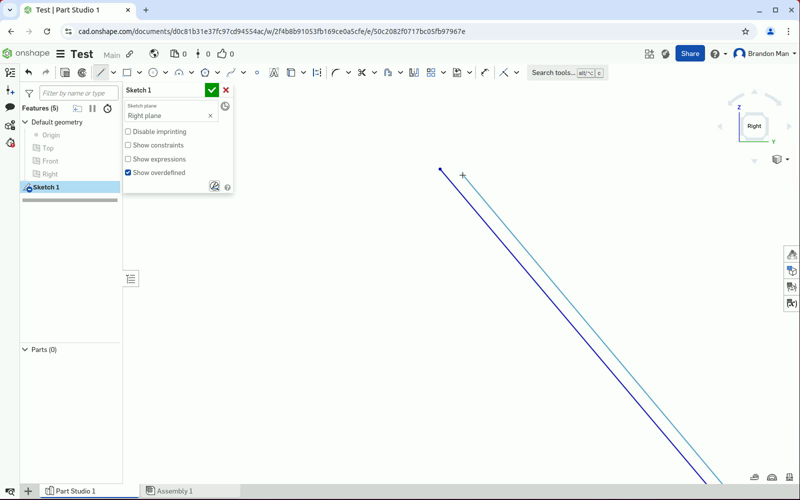
click(462, 174)
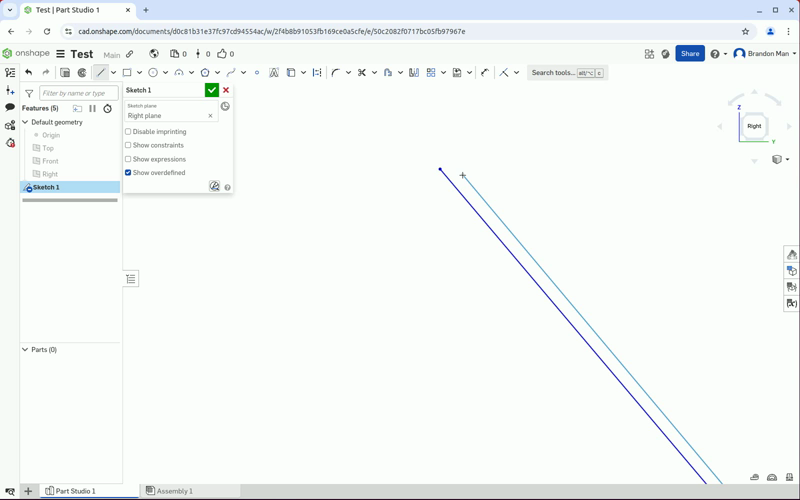
scroll(-6)
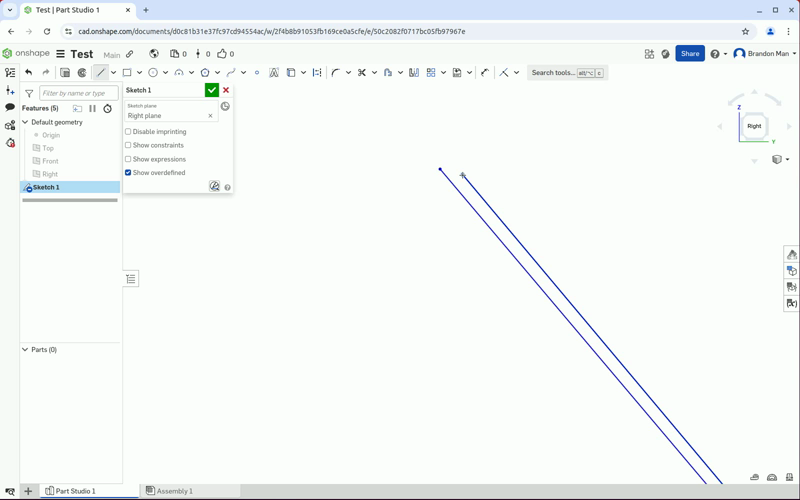
scroll(-6)
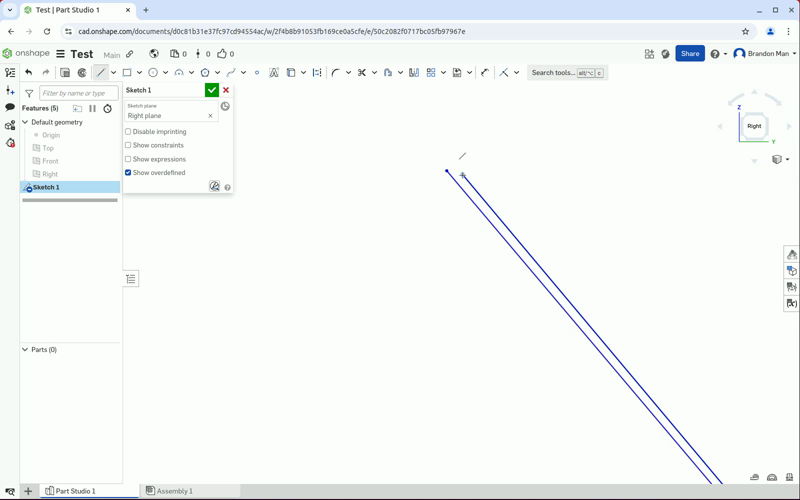
scroll(-6)
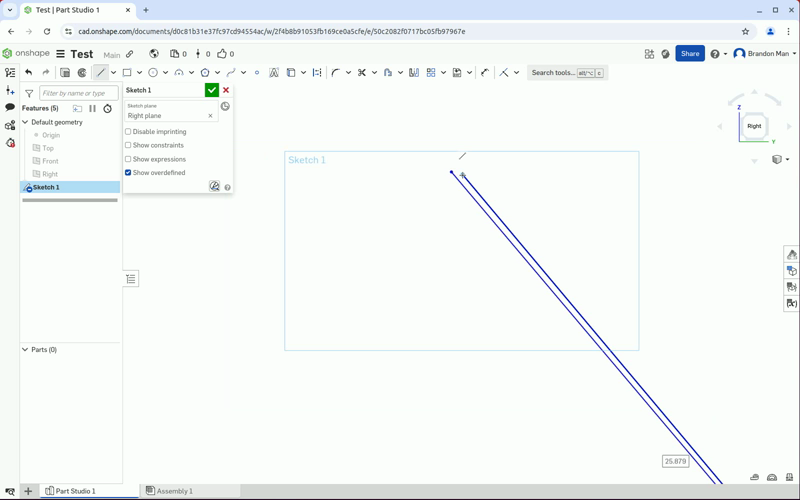
scroll(-6)
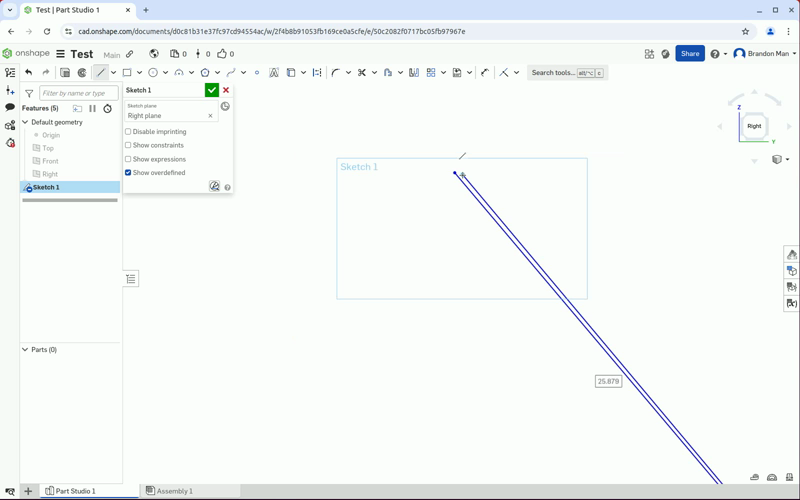
scroll(-6)
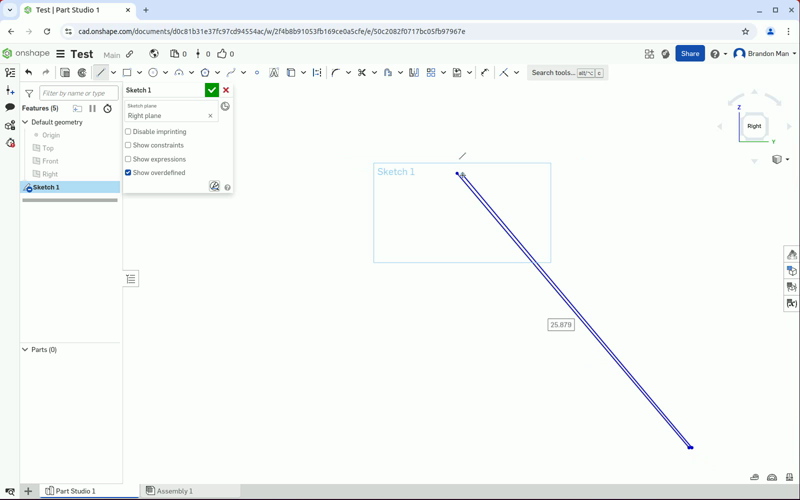
scroll(-6)
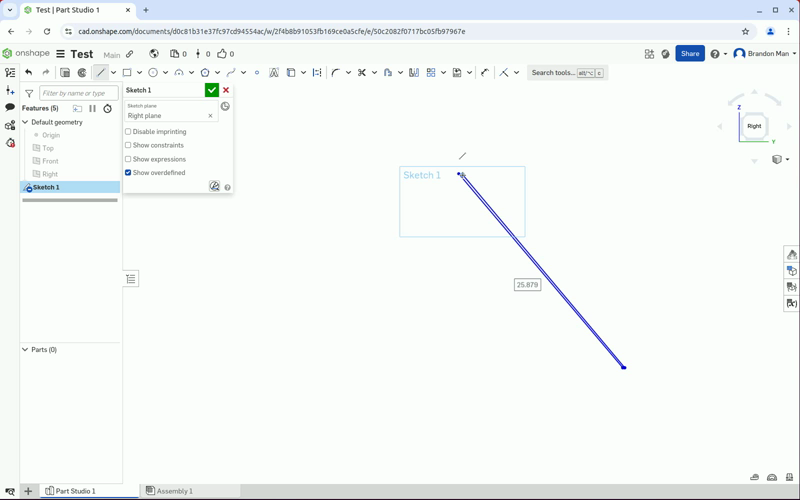
scroll(-6)
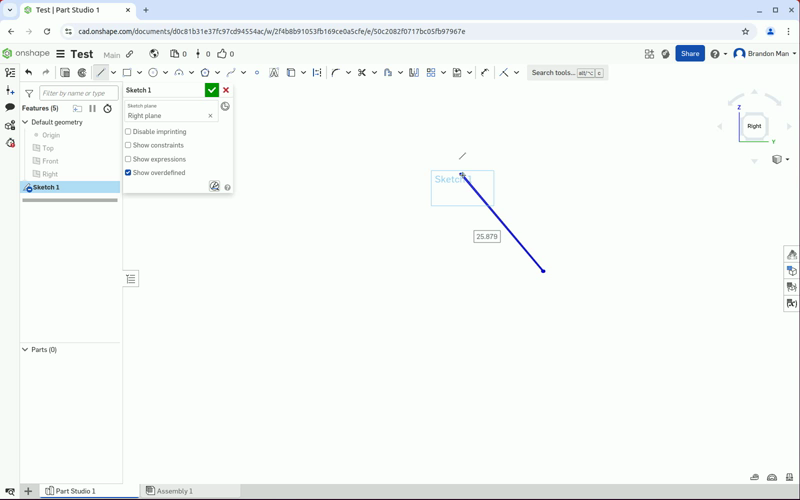
key_up(shift)
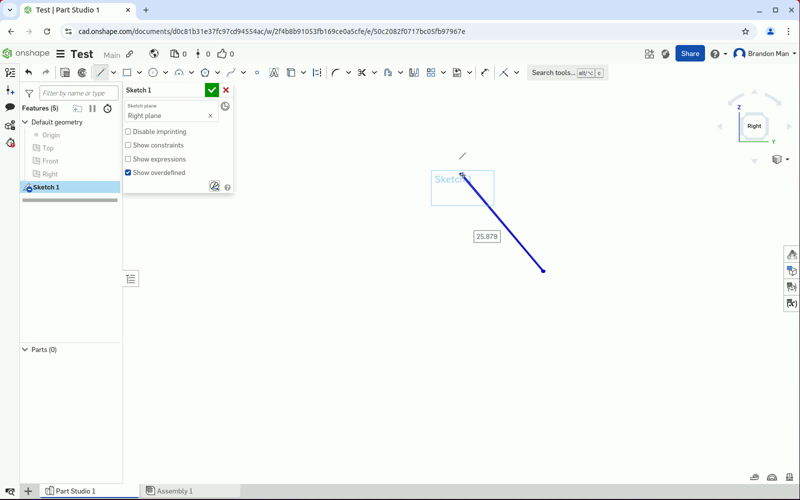
key_down(shift)
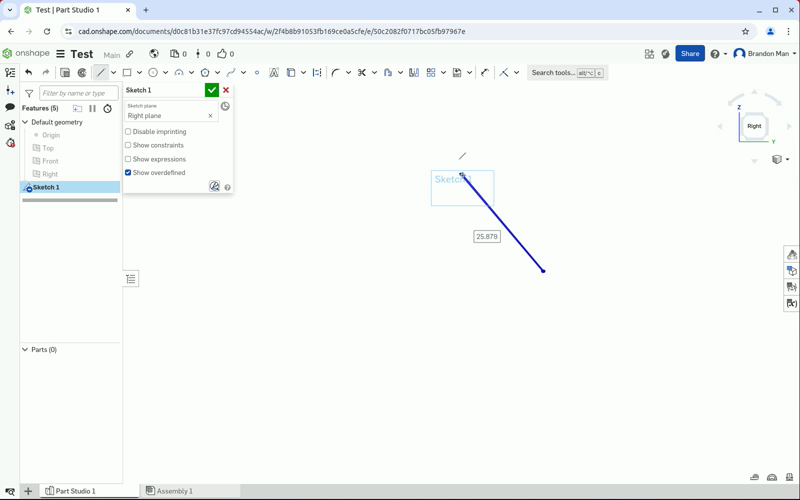
mouse_move(492, 174)
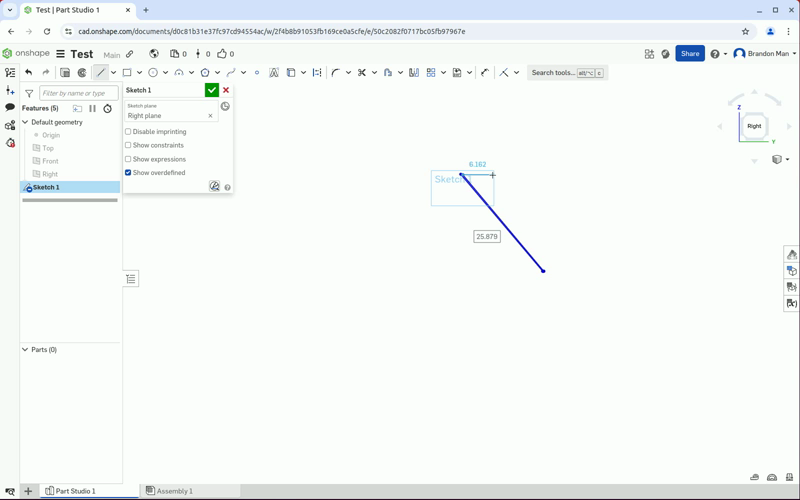
mouse_move(460, 172)
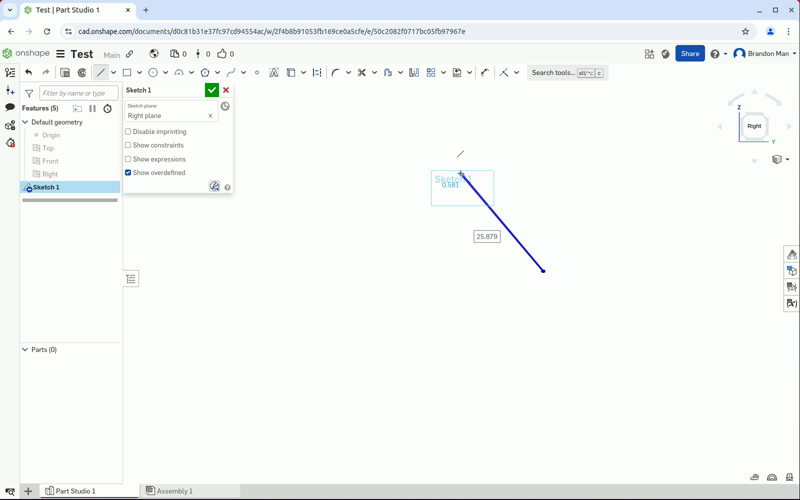
scroll(6)
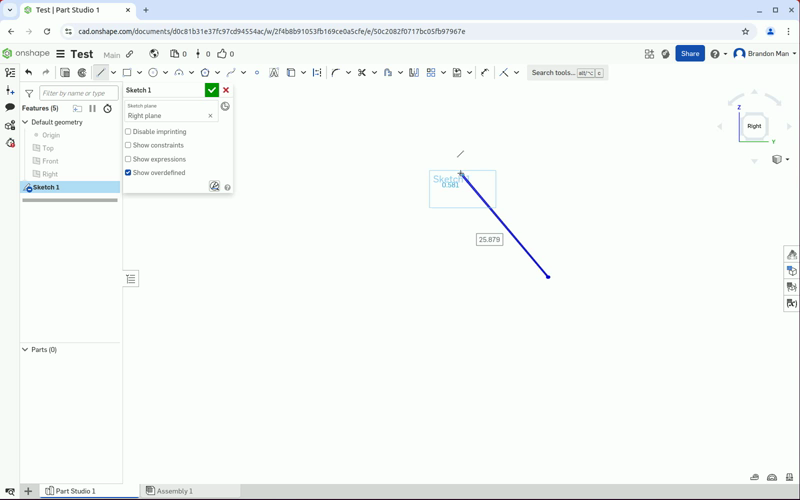
scroll(6)
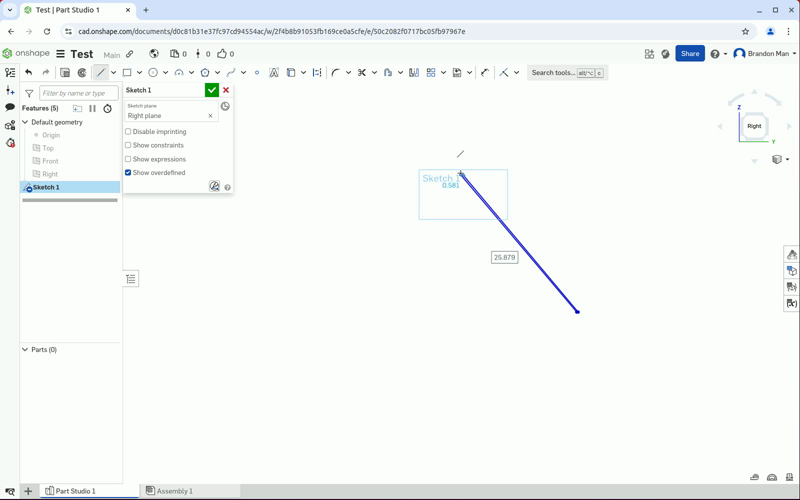
scroll(6)
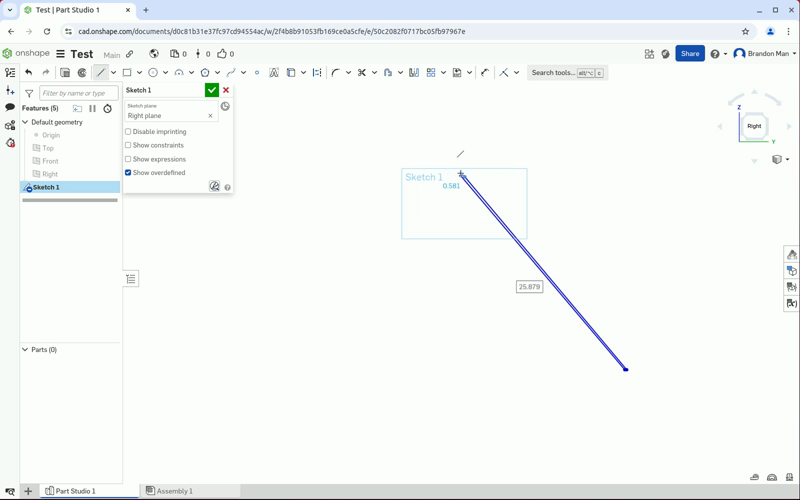
scroll(6)
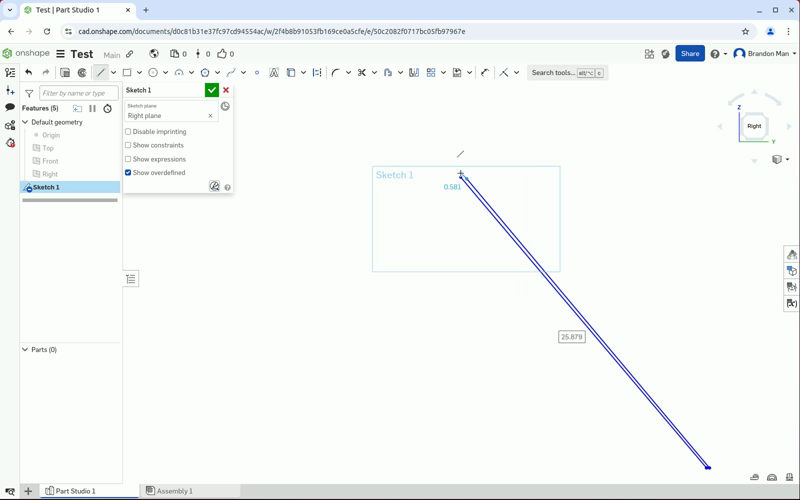
scroll(6)
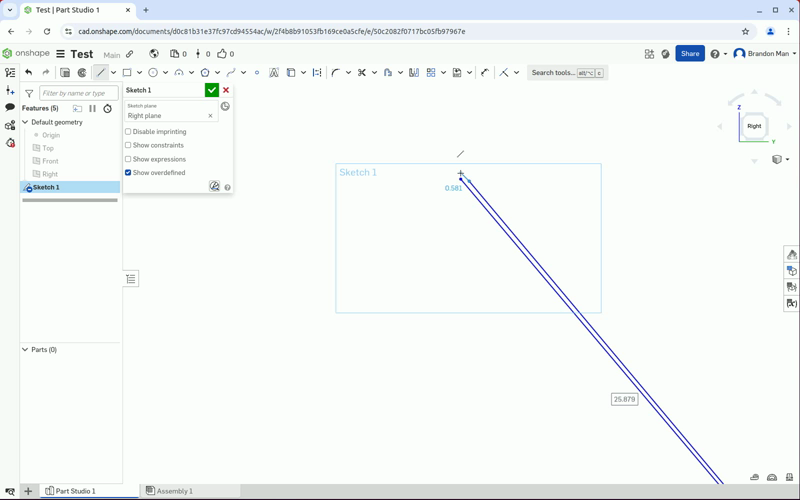
scroll(6)
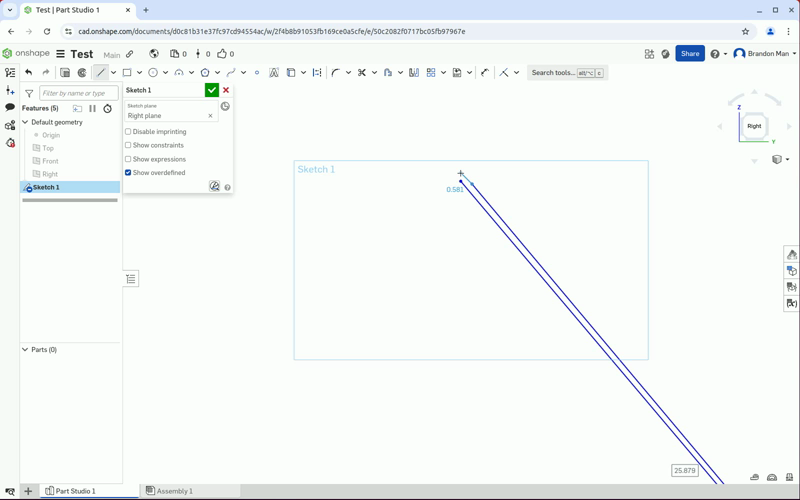
scroll(6)
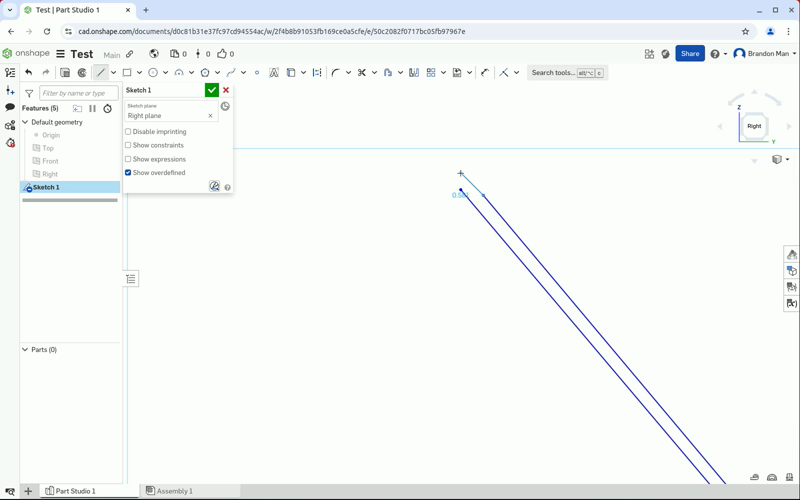
click(460, 172)
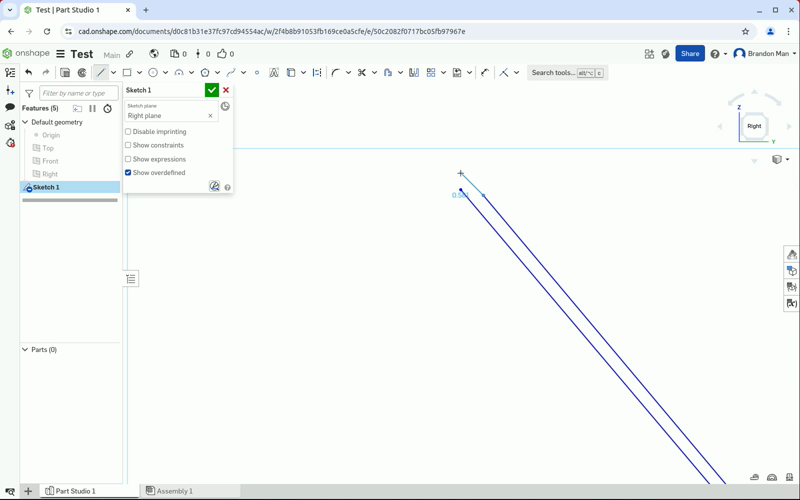
scroll(-6)
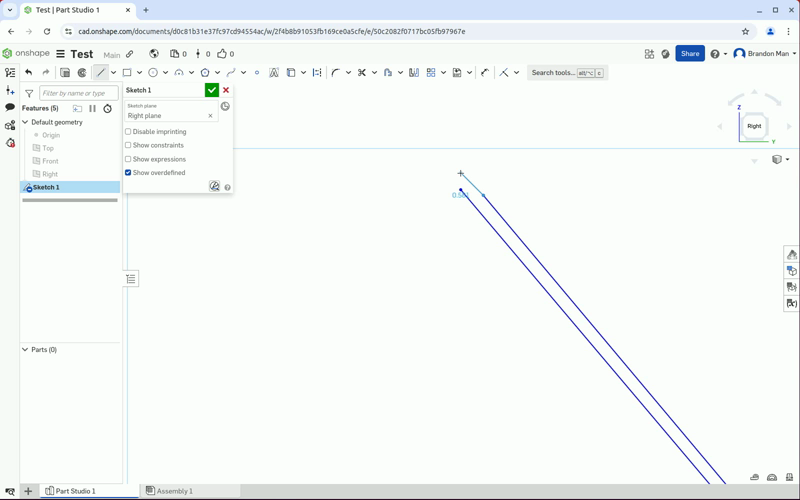
scroll(-6)
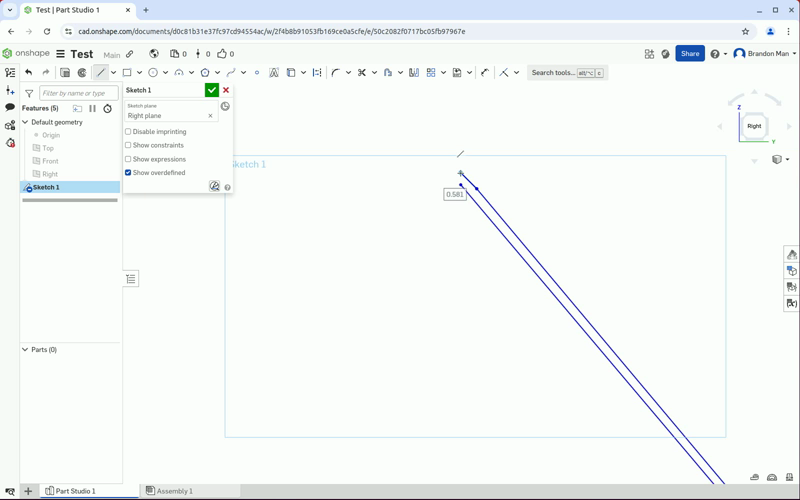
scroll(-6)
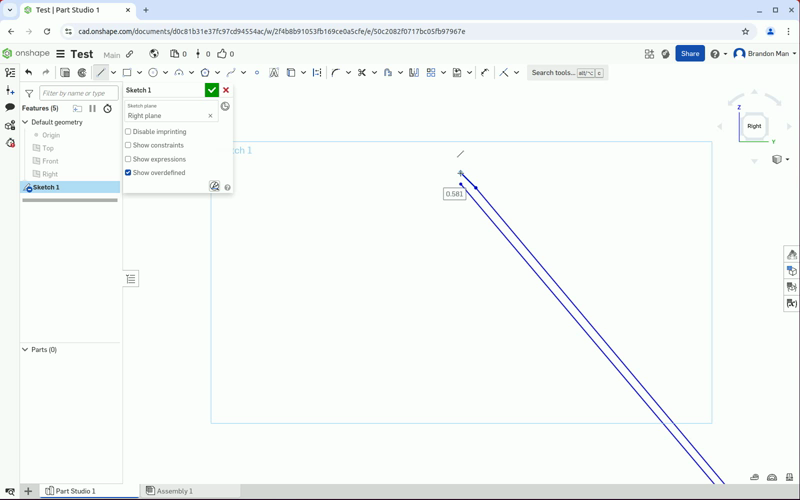
scroll(-6)
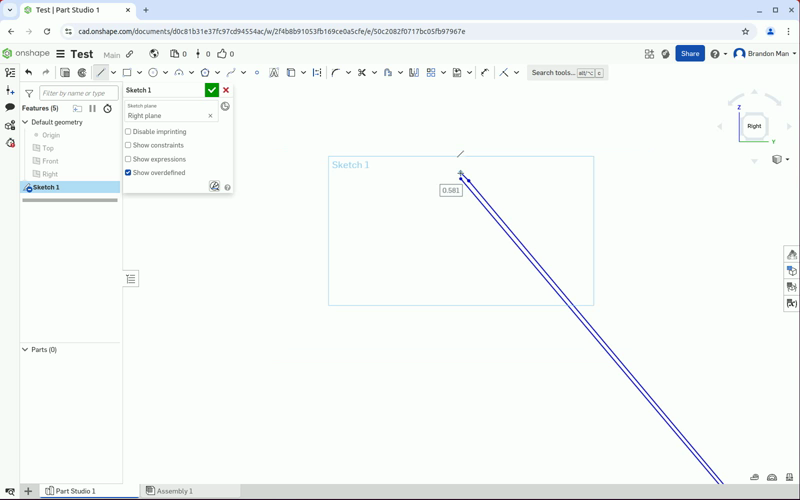
scroll(-6)
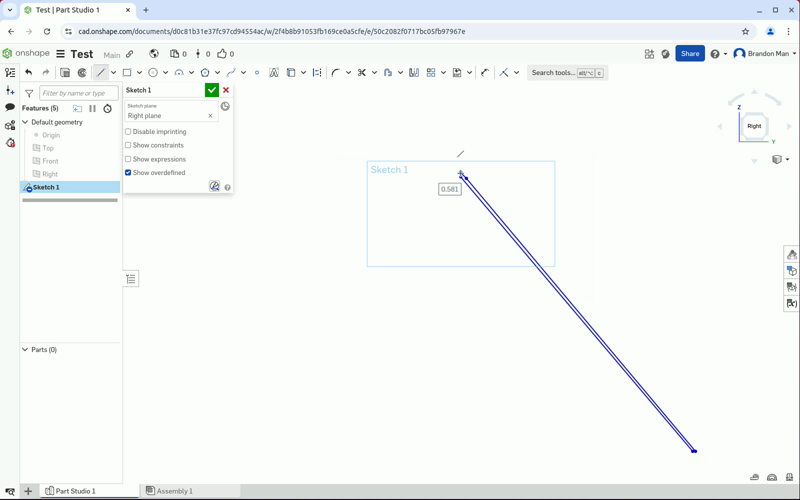
scroll(-6)
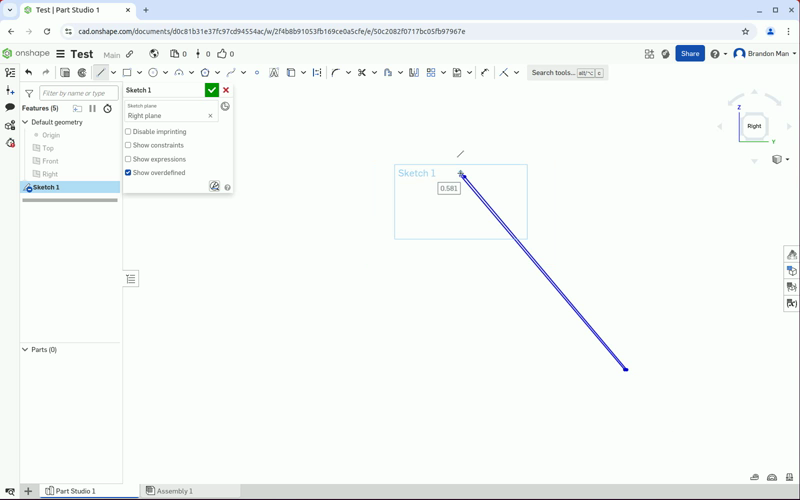
scroll(-6)
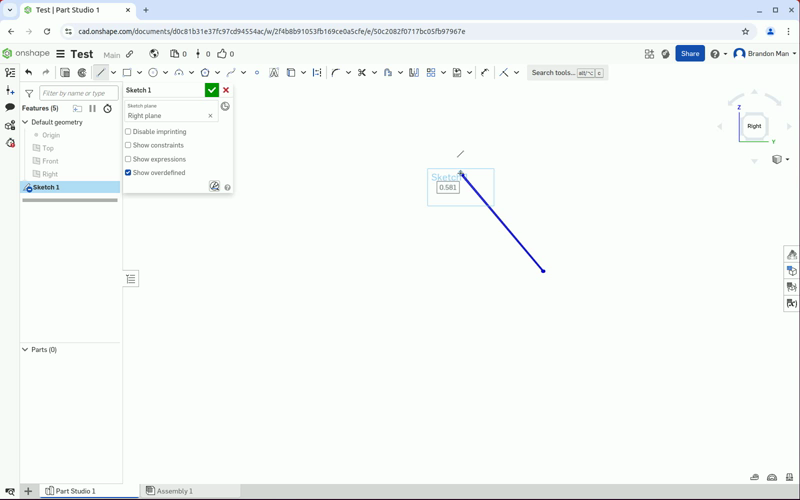
key_up(shift)
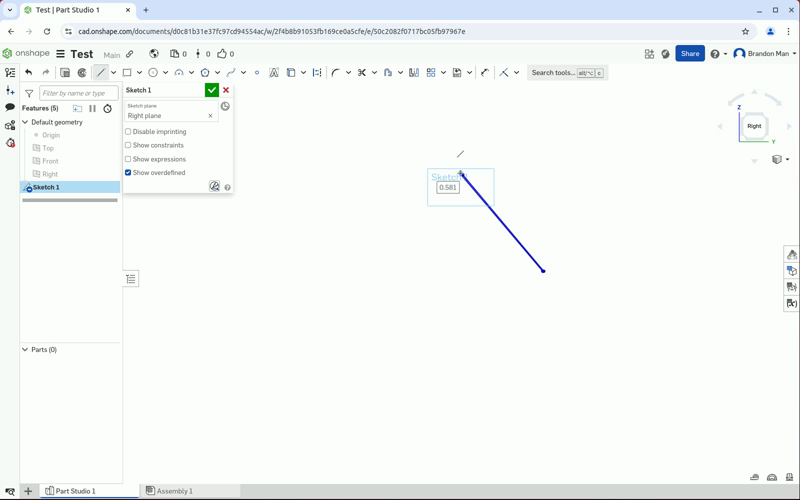
mouse_move(490, 172)
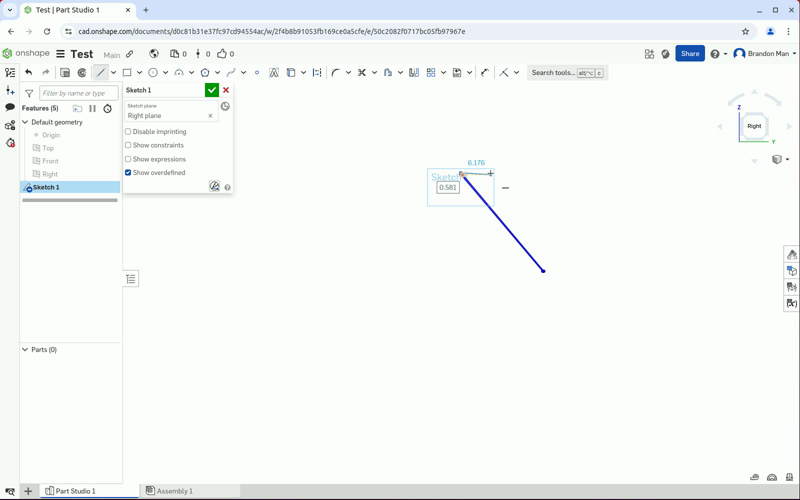
key_down(shift)
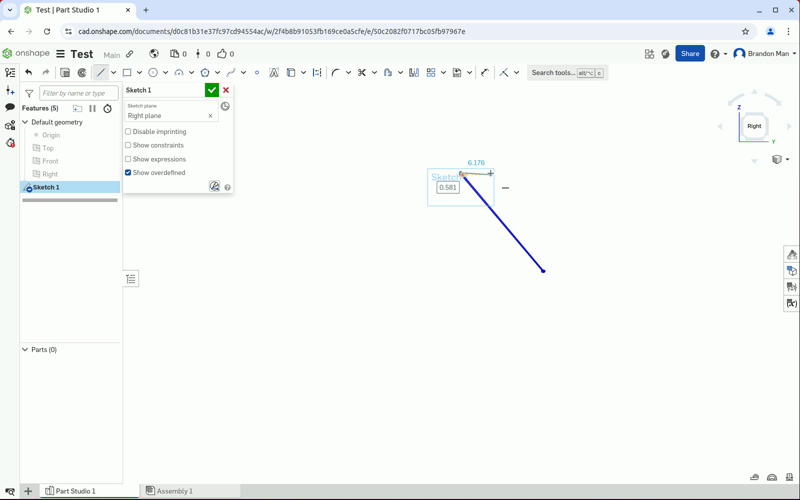
mouse_move(460, 174)
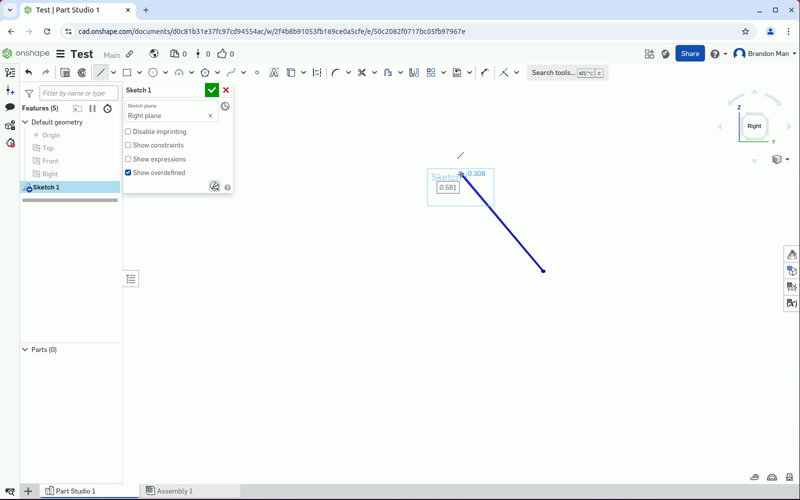
scroll(6)
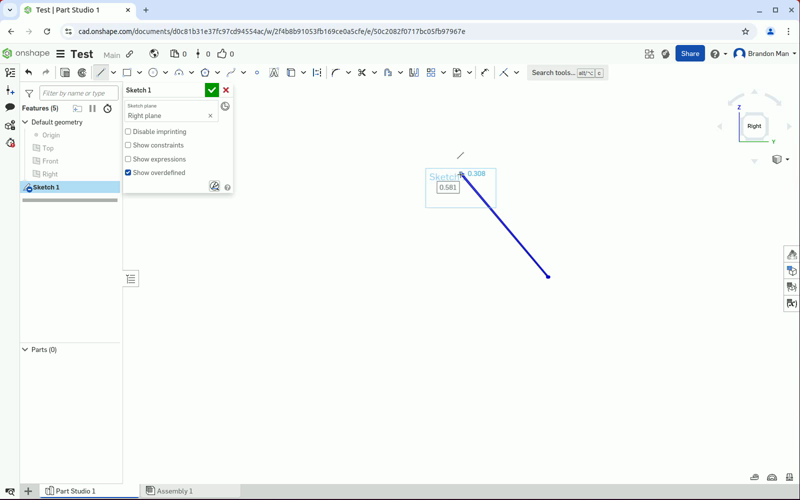
scroll(6)
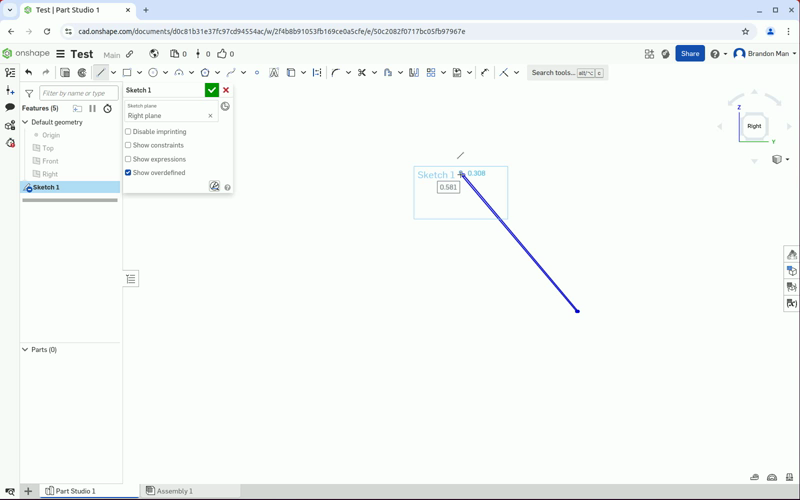
scroll(6)
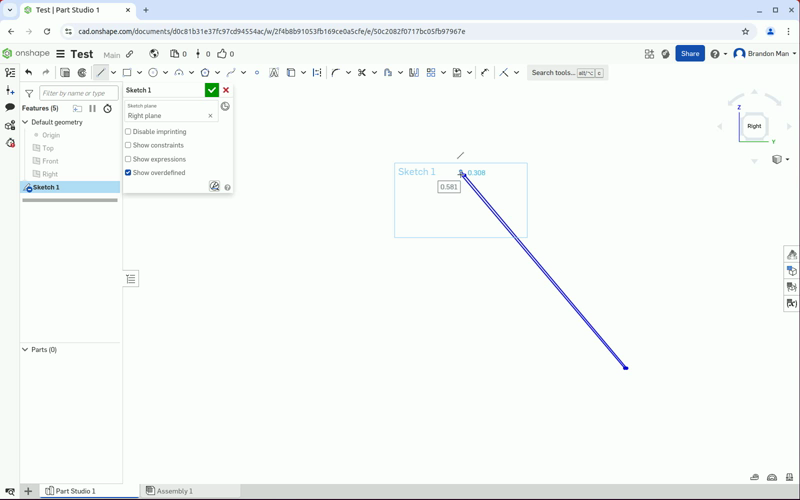
scroll(6)
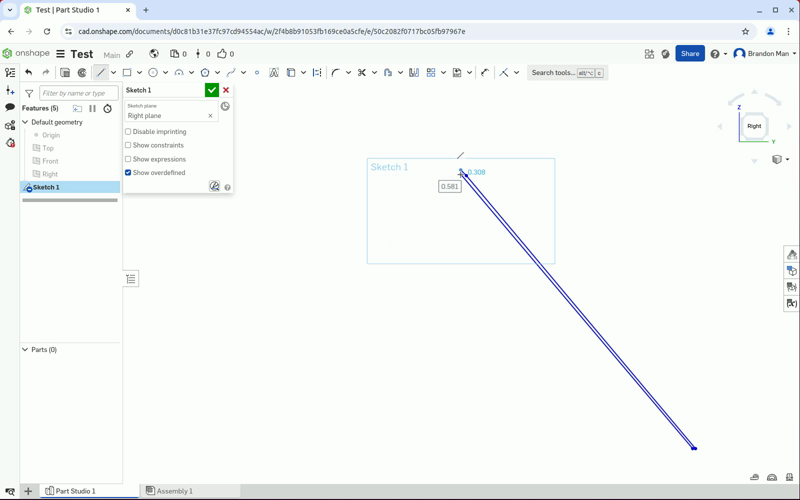
scroll(6)
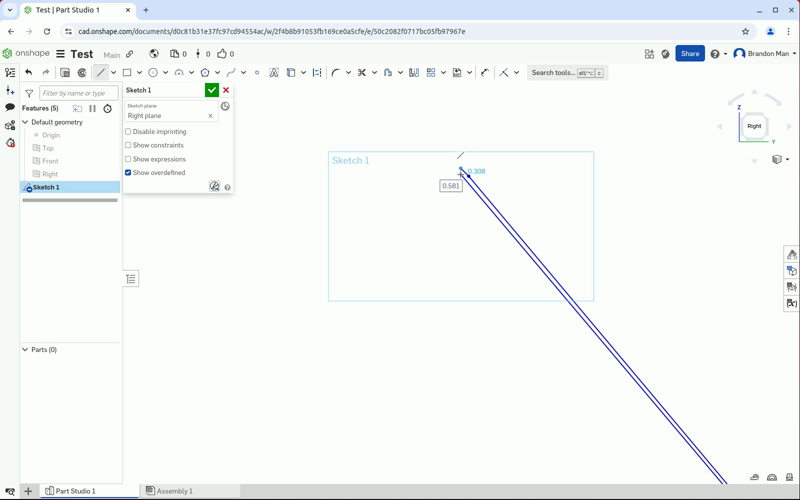
scroll(6)
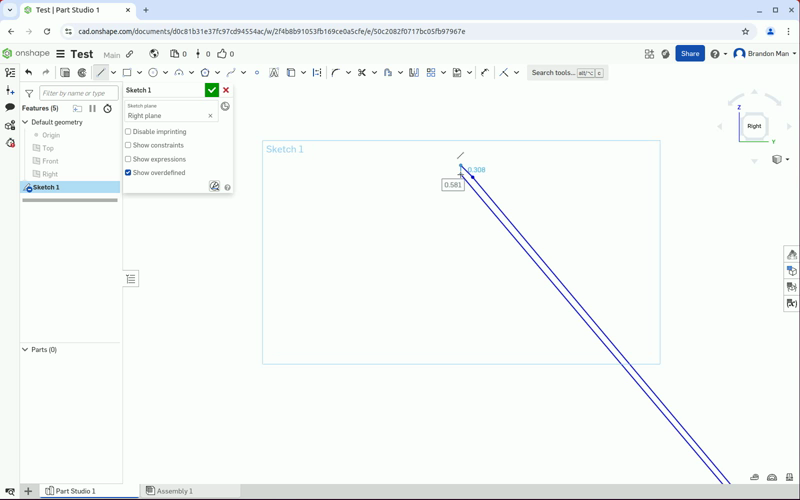
scroll(6)
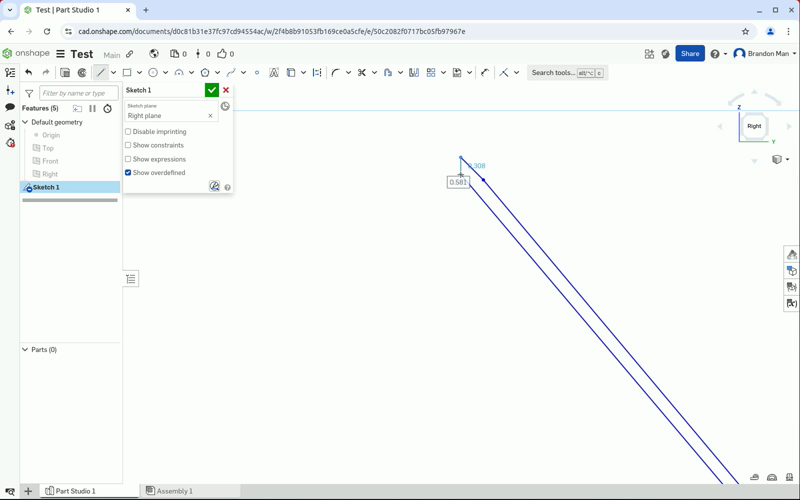
key_up(shift)
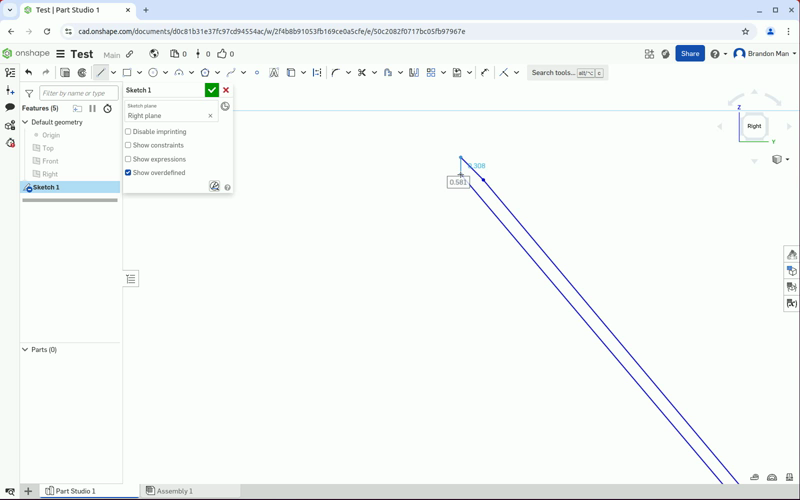
click(460, 174)
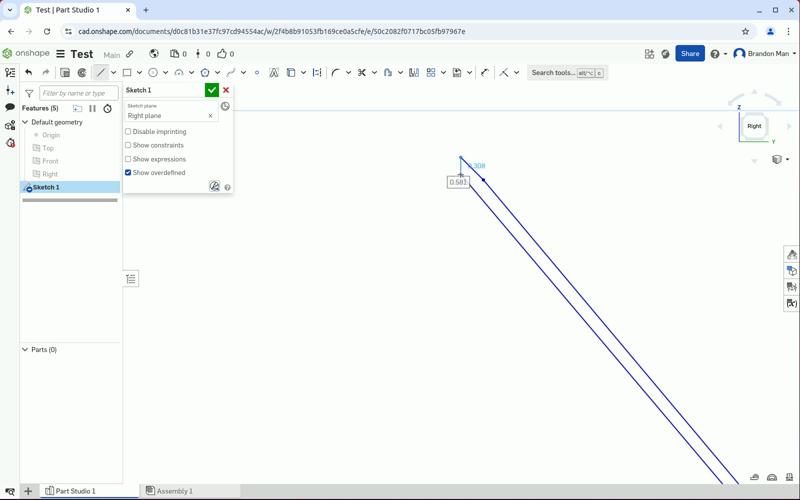
scroll(-6)
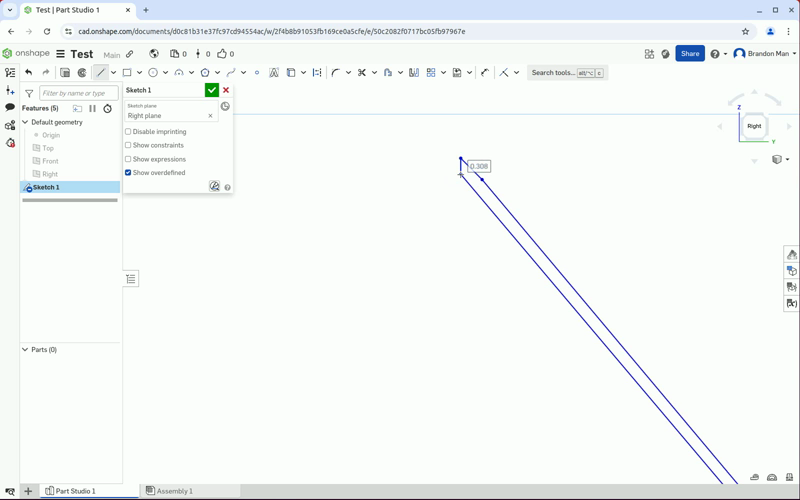
scroll(-6)
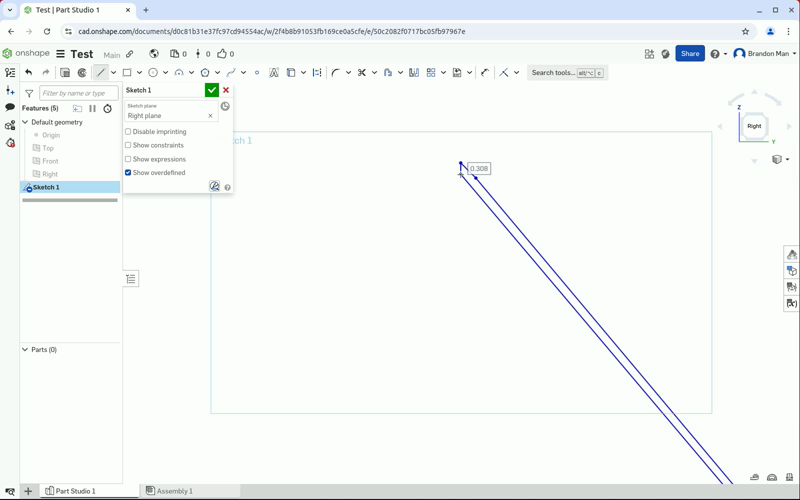
scroll(-6)
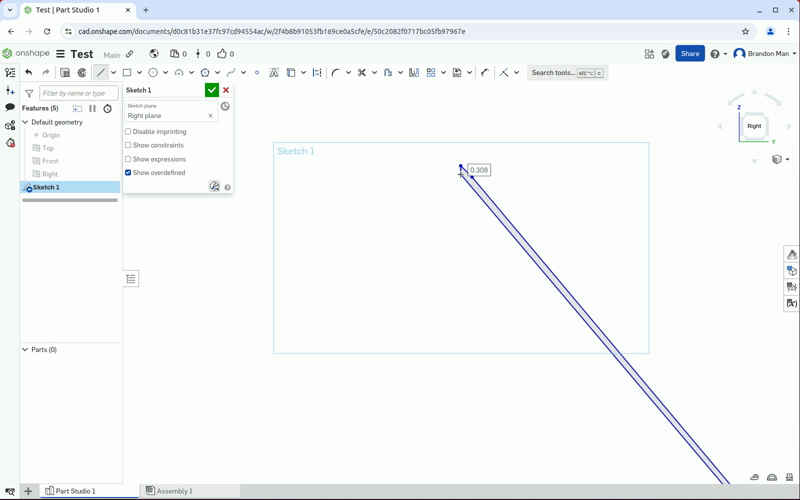
scroll(-6)
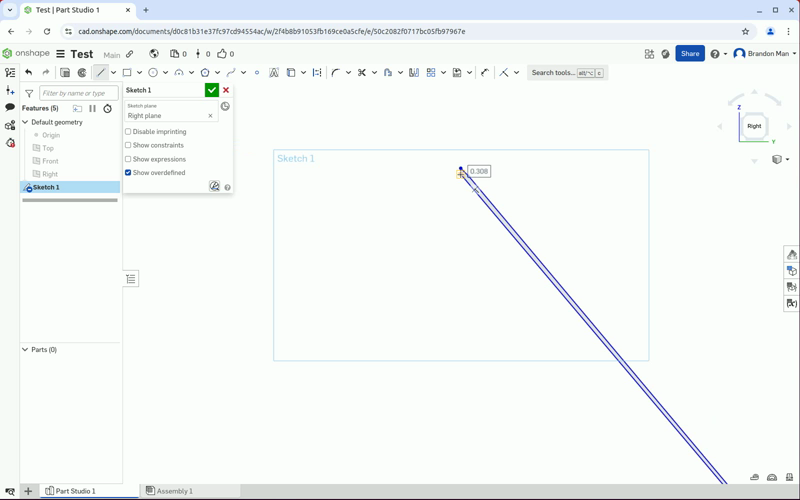
scroll(-6)
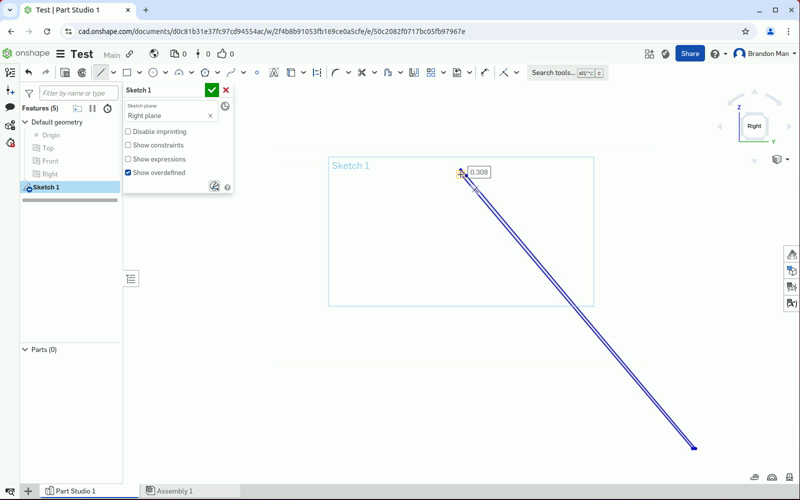
scroll(-6)
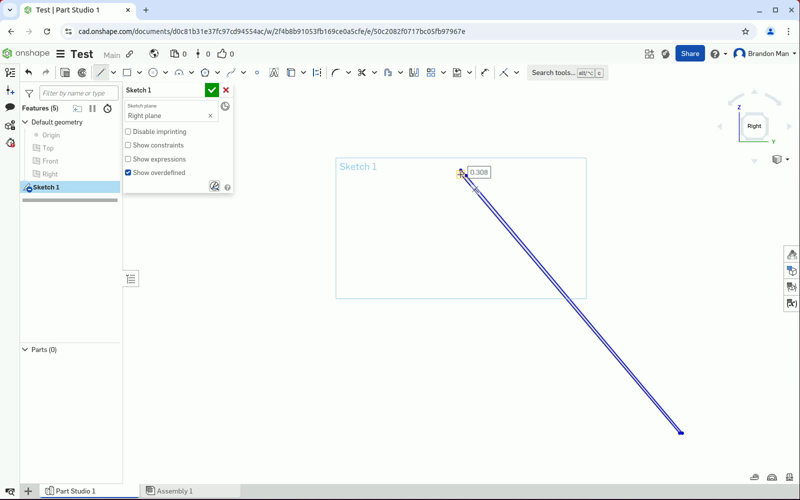
scroll(-6)
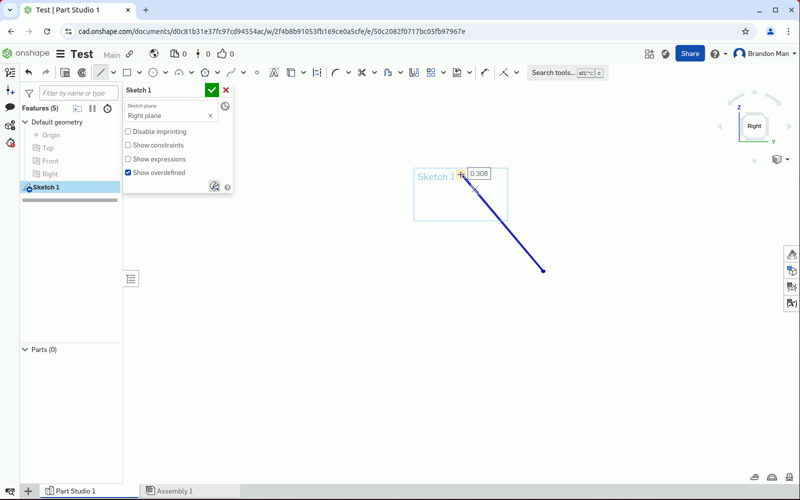
key(esc)
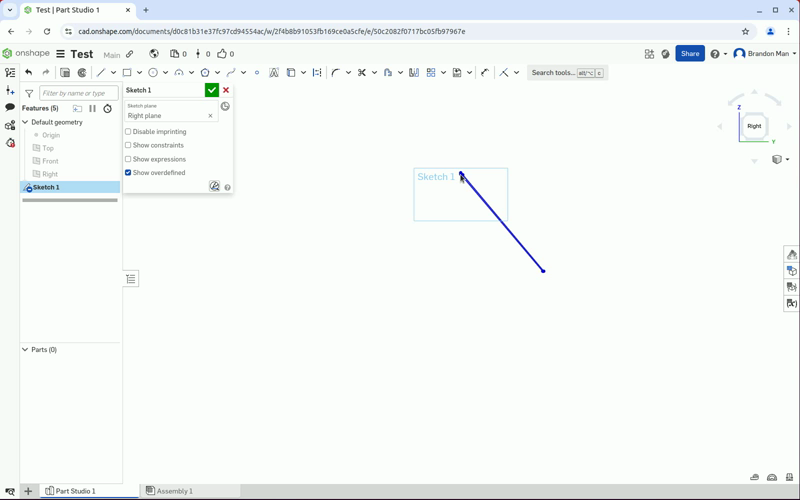
mouse_move(542, 270)
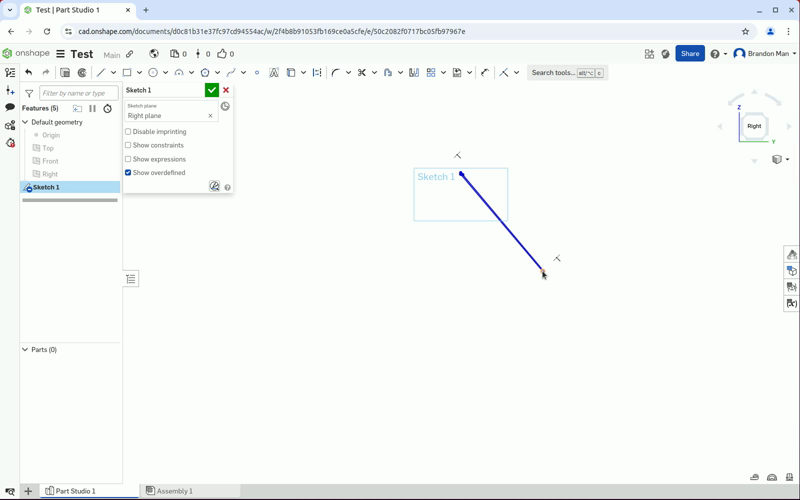
scroll(6)
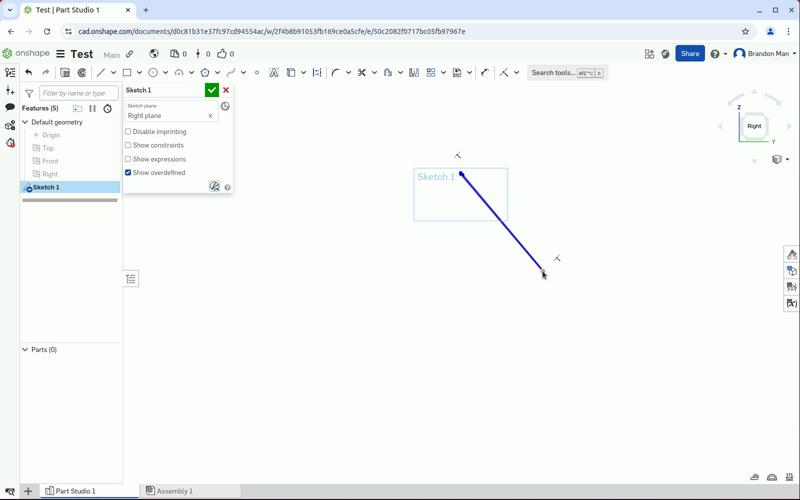
scroll(6)
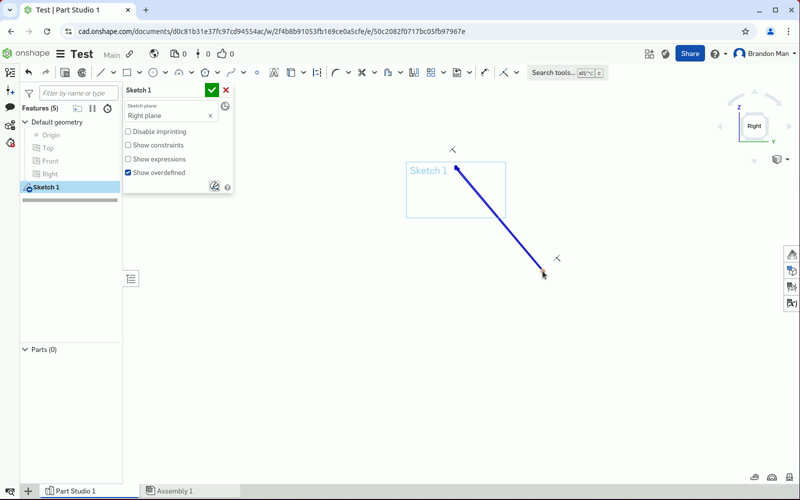
scroll(6)
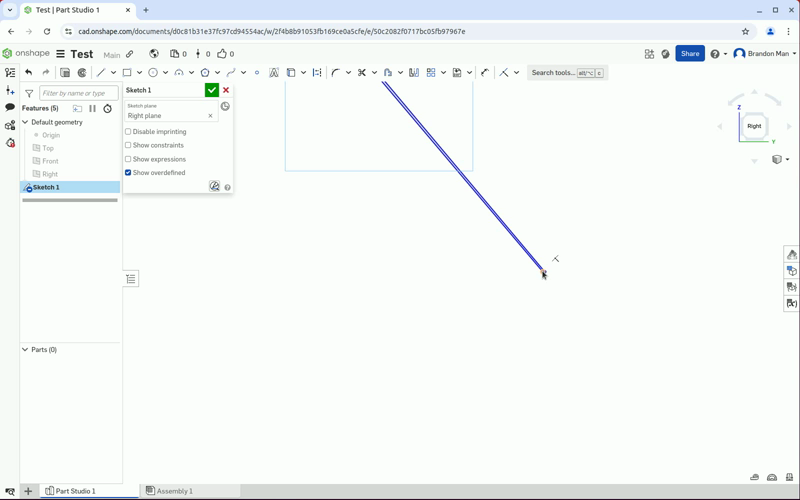
scroll(6)
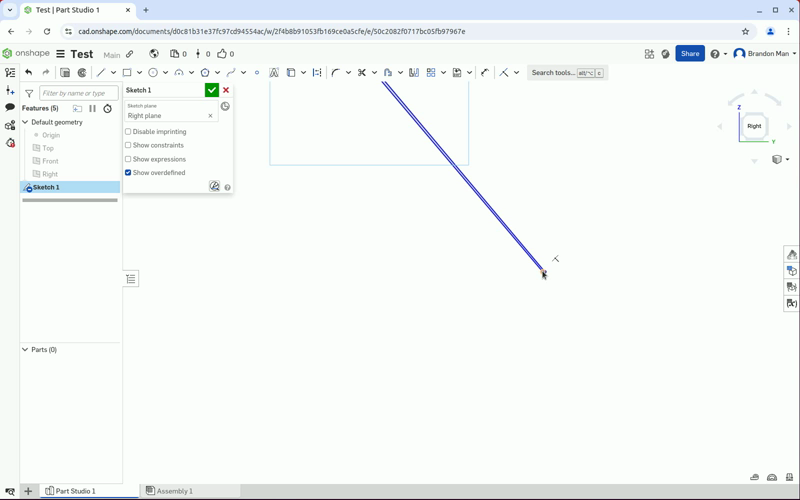
scroll(6)
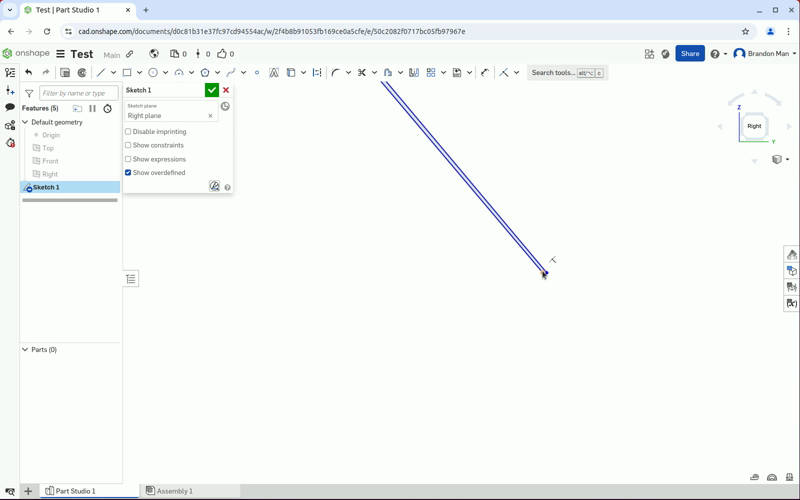
scroll(6)
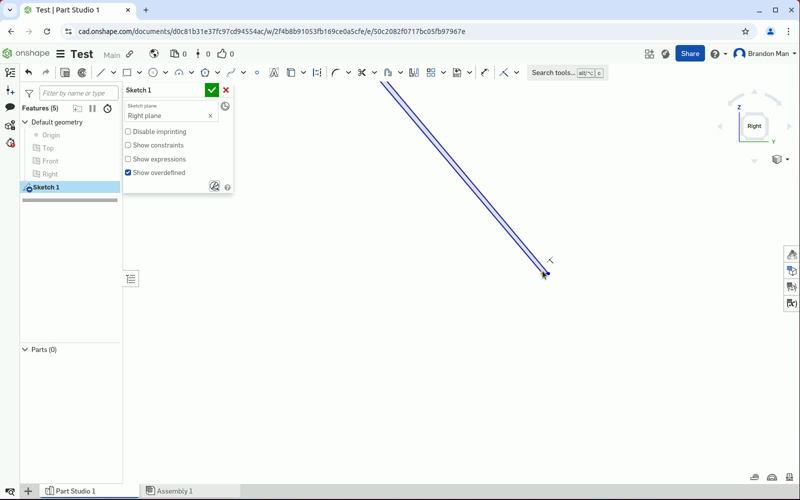
scroll(6)
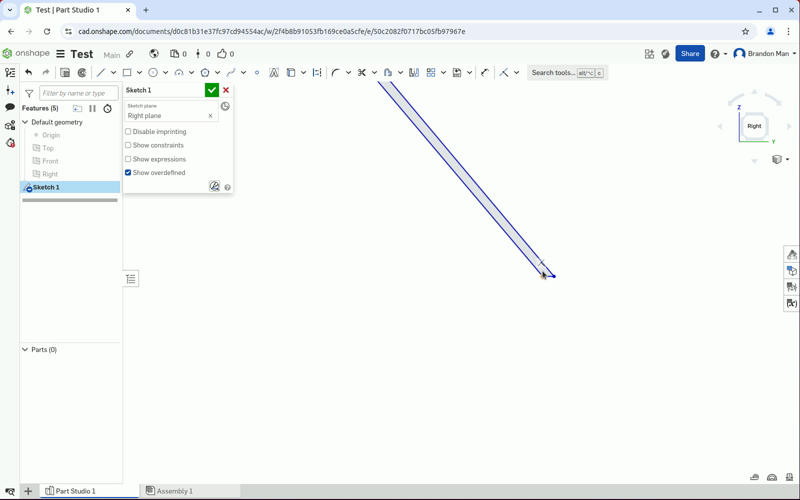
click(542, 270)
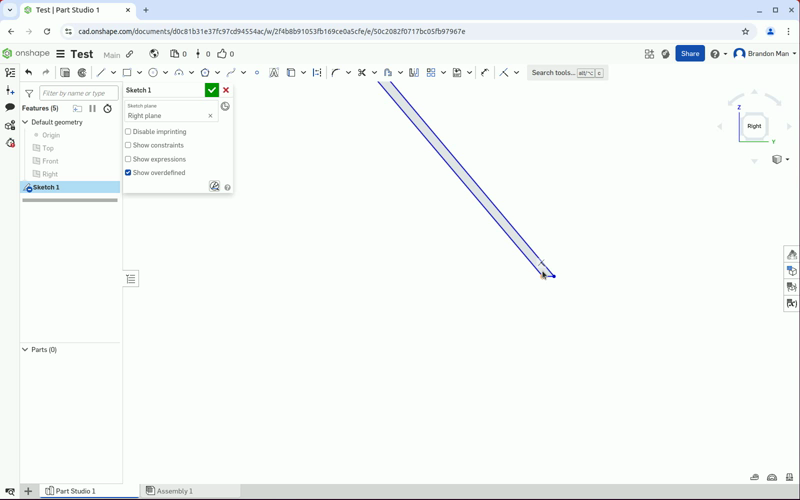
scroll(-6)
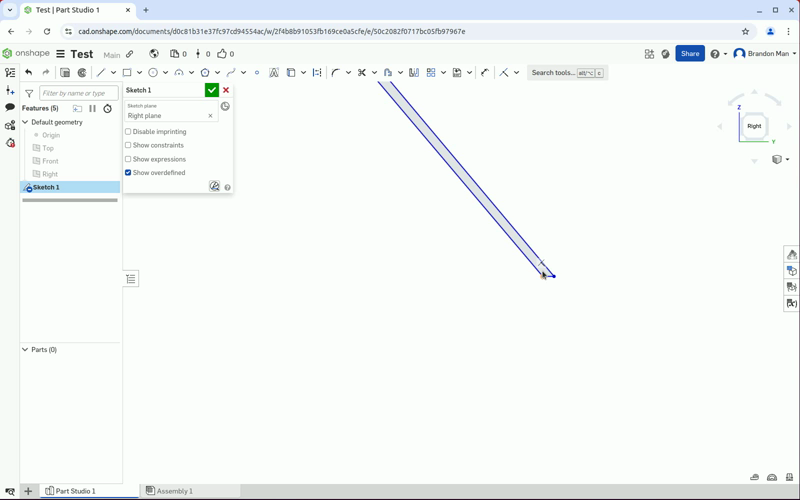
scroll(-6)
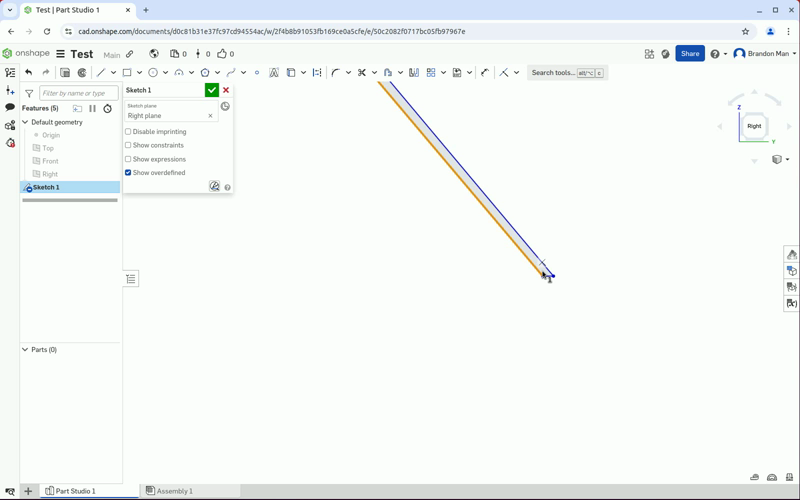
scroll(-6)
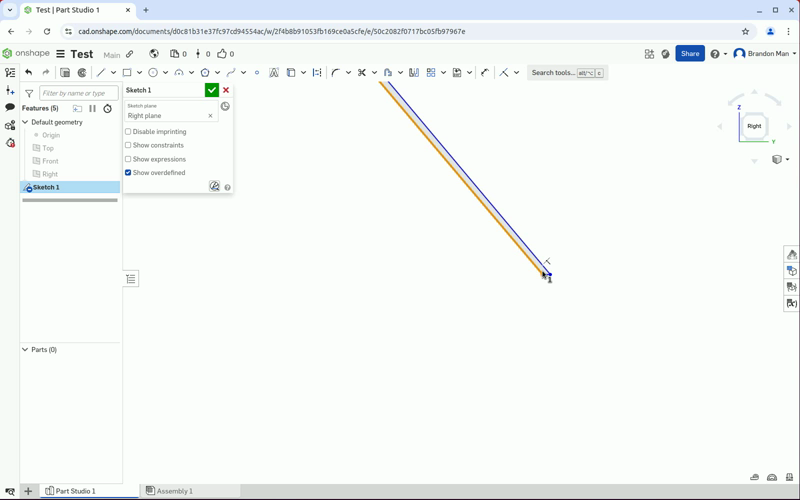
scroll(-6)
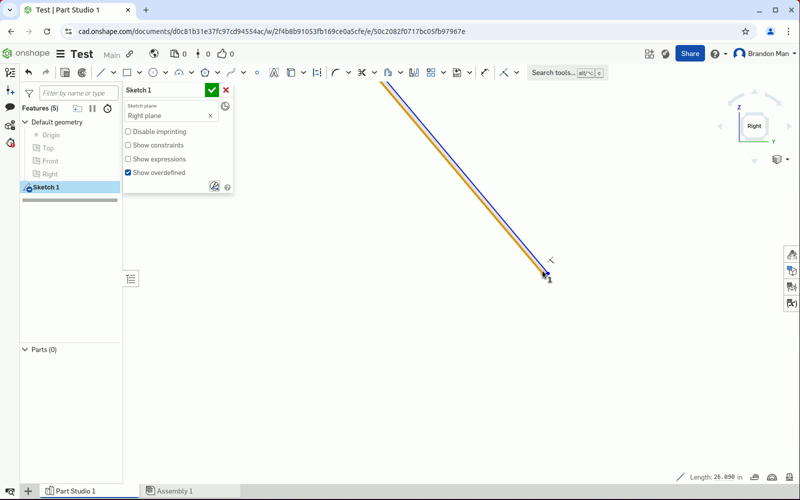
scroll(-6)
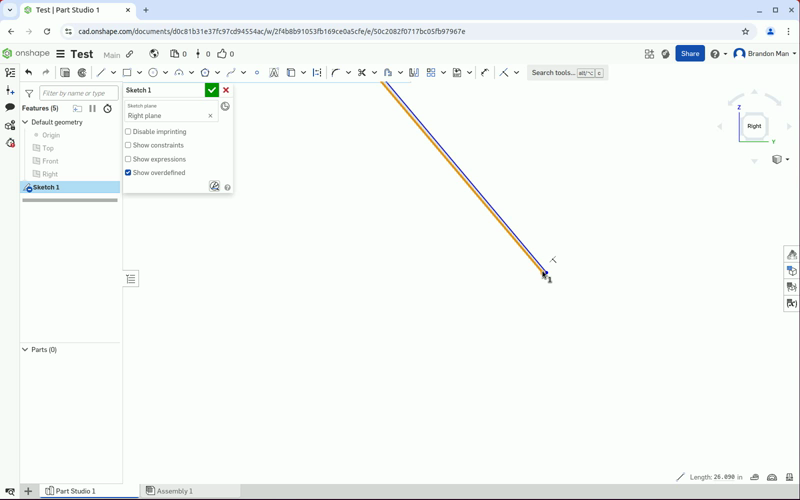
scroll(-6)
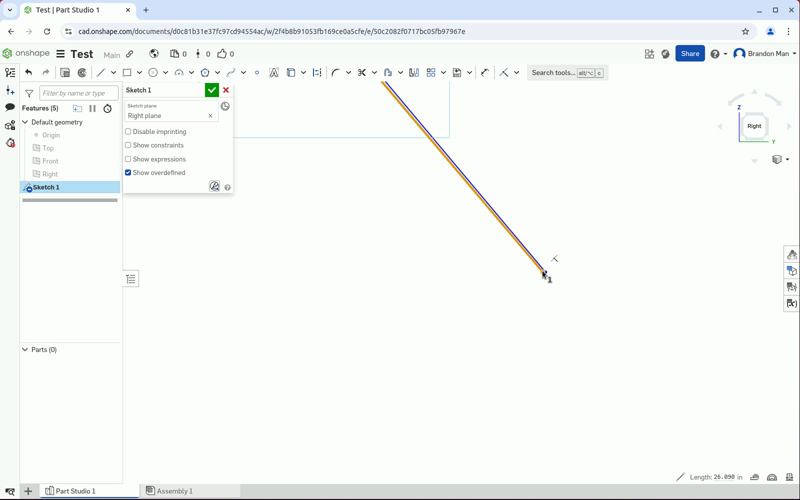
scroll(-6)
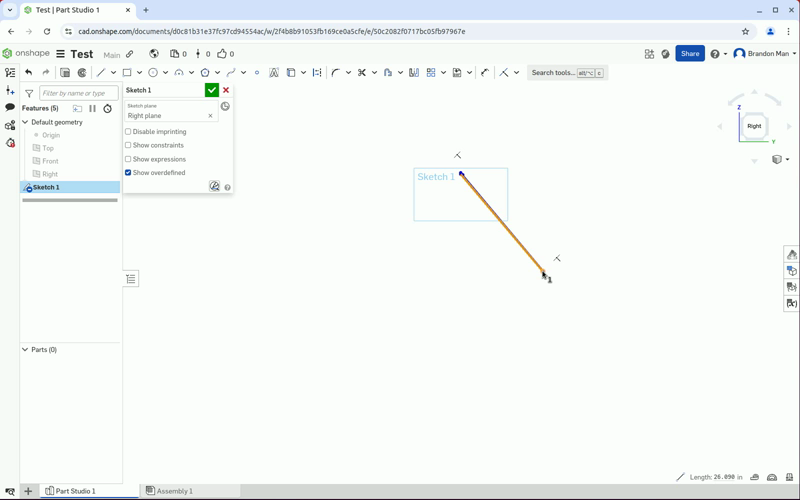
mouse_move(73, 352)
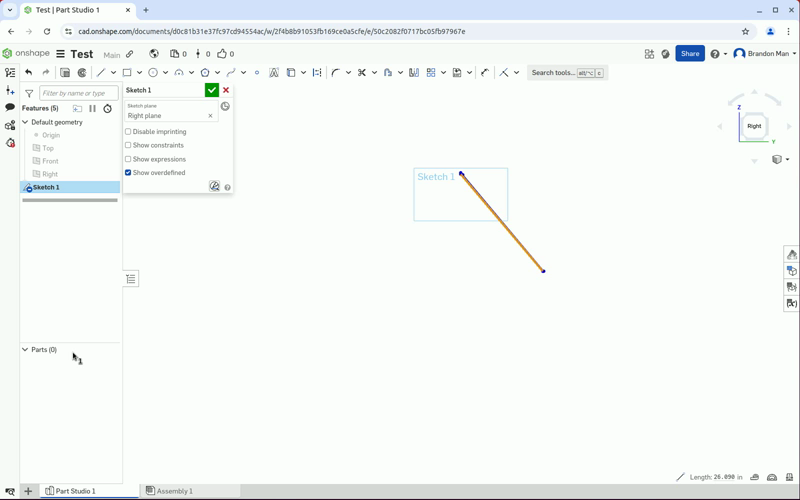
key(shift+y)
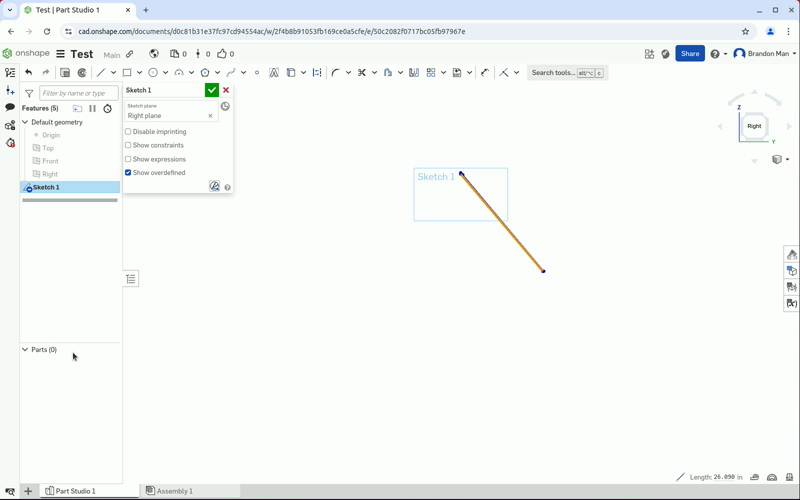
key(shift+e)
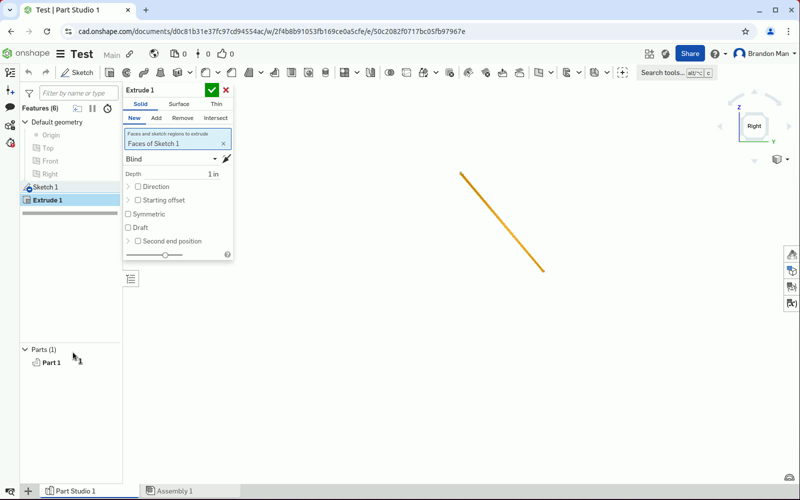
mouse_move(143, 106)
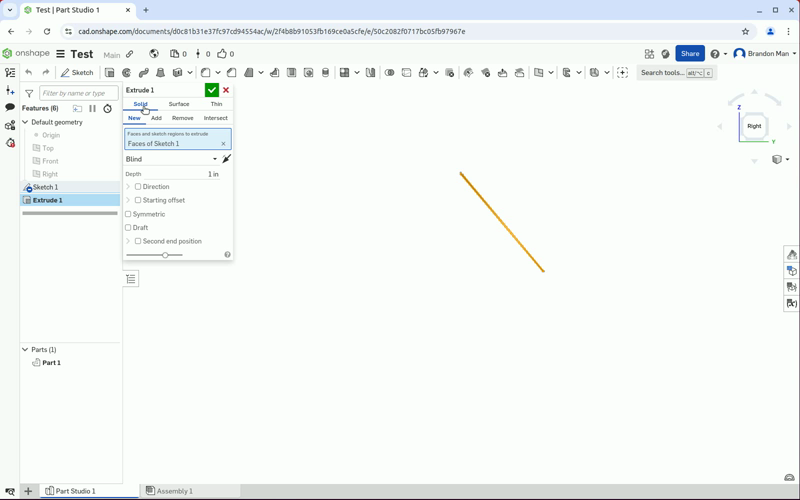
click(143, 106)
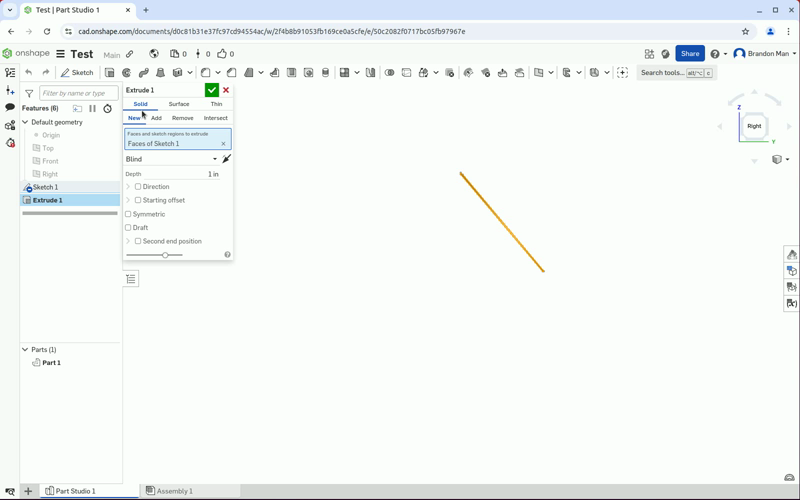
mouse_move(137, 120)
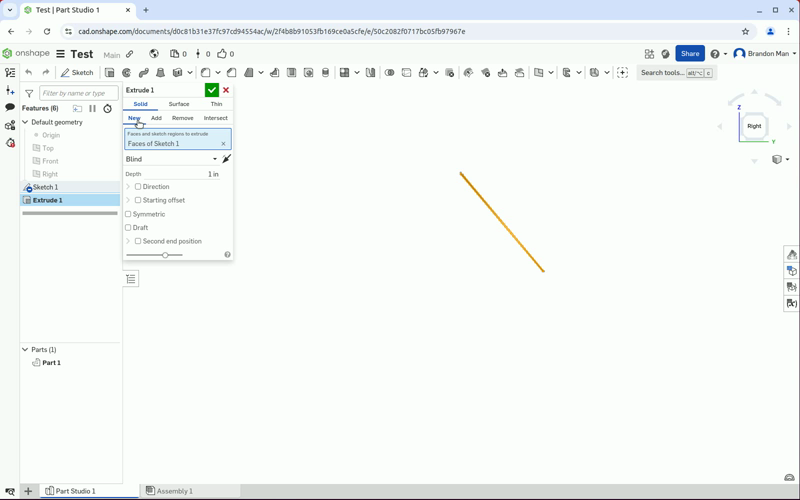
click(137, 120)
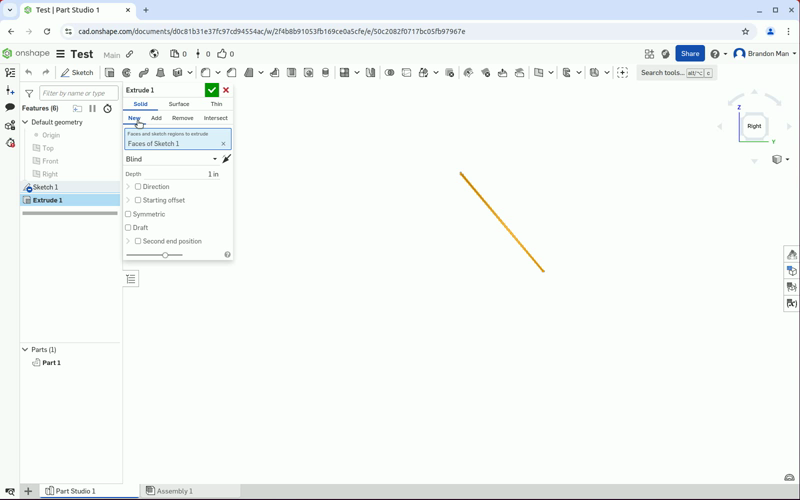
key(tab, 4)
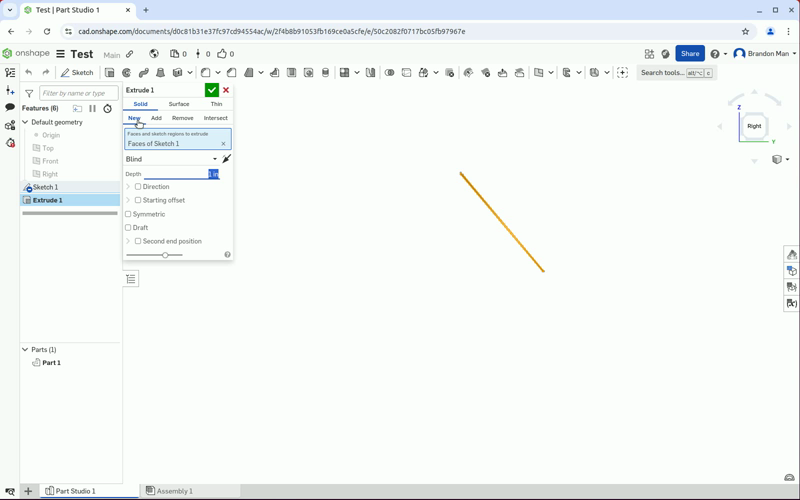
text(17.332)
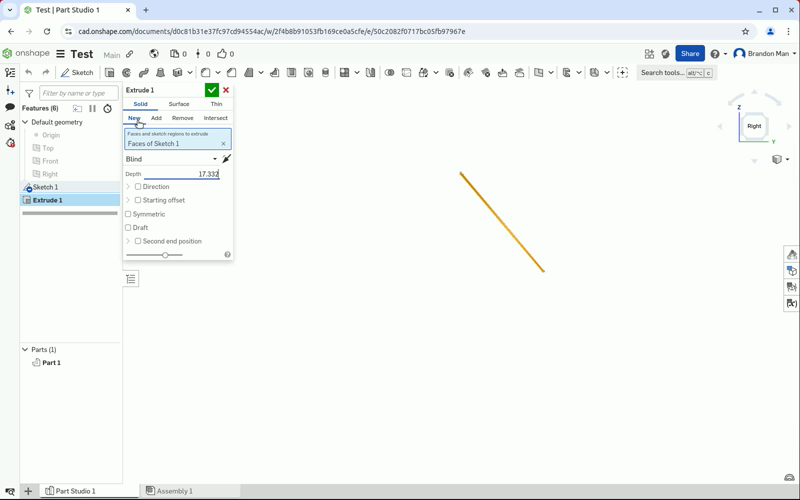
key(tab, 3)
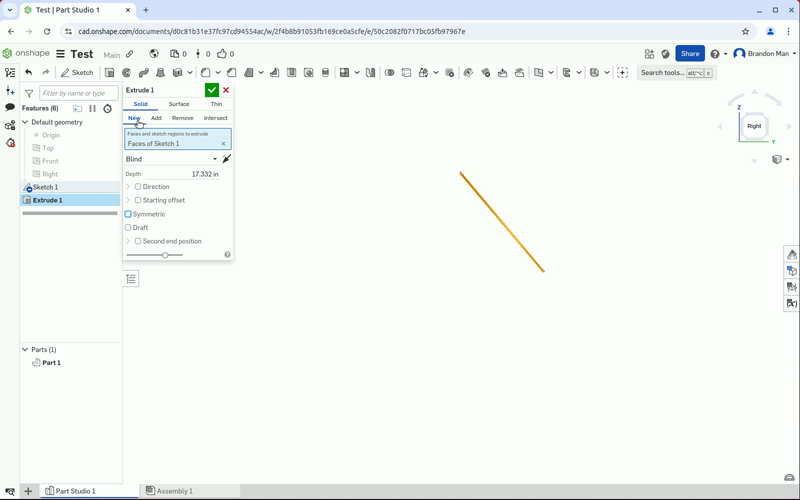
key(space)
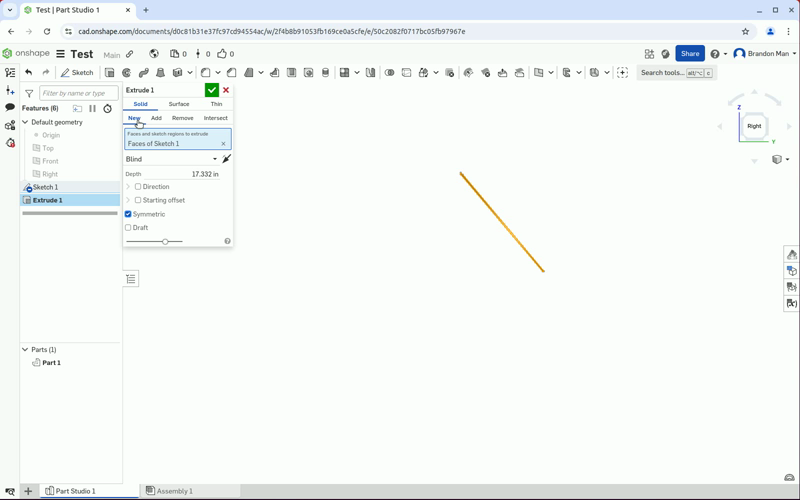
key(enter)
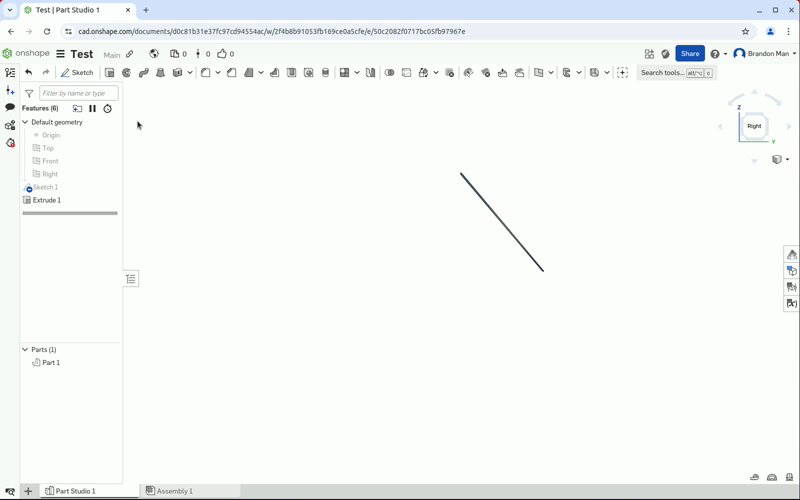
key(shift+h)
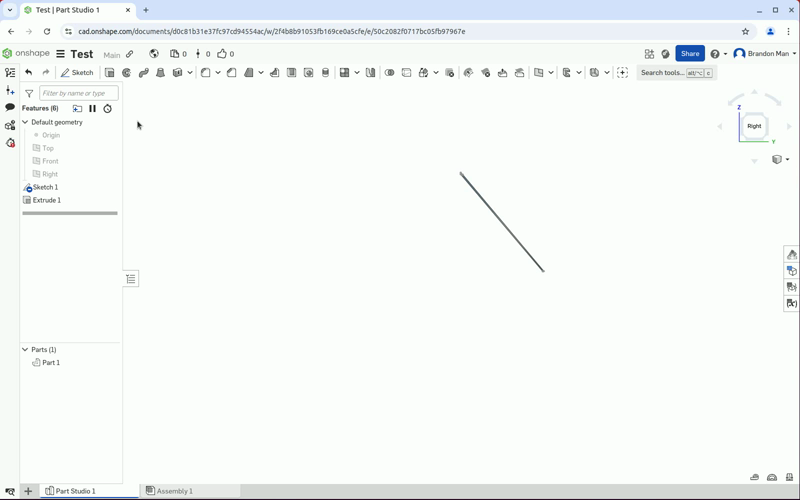
key(shift+h)
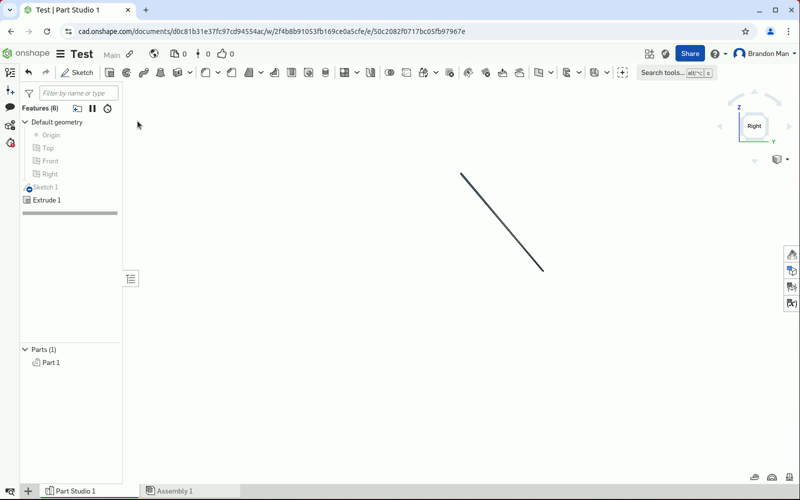
mouse_move(73, 189)
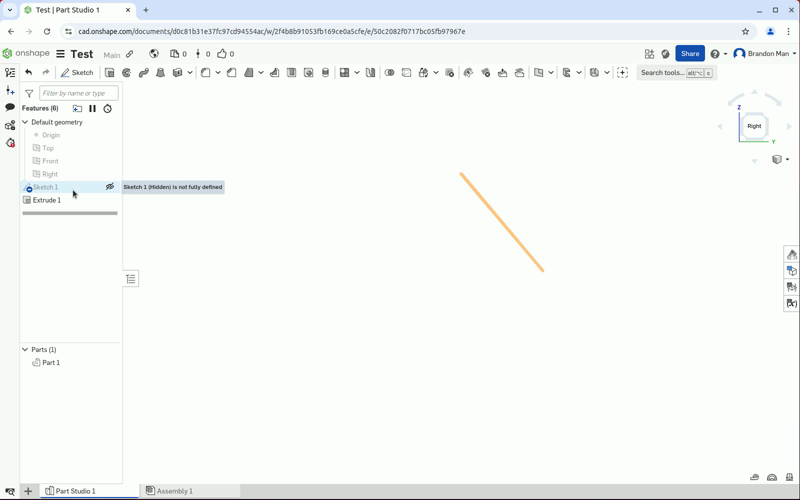
click(73, 189)
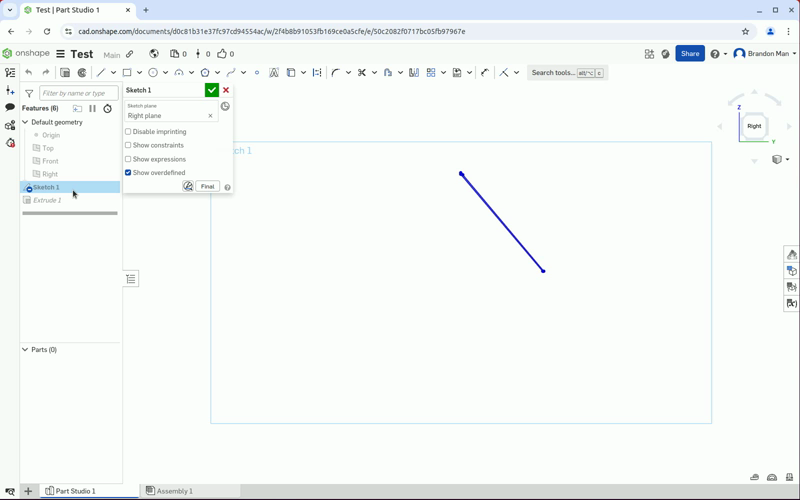
mouse_move(229, 92)
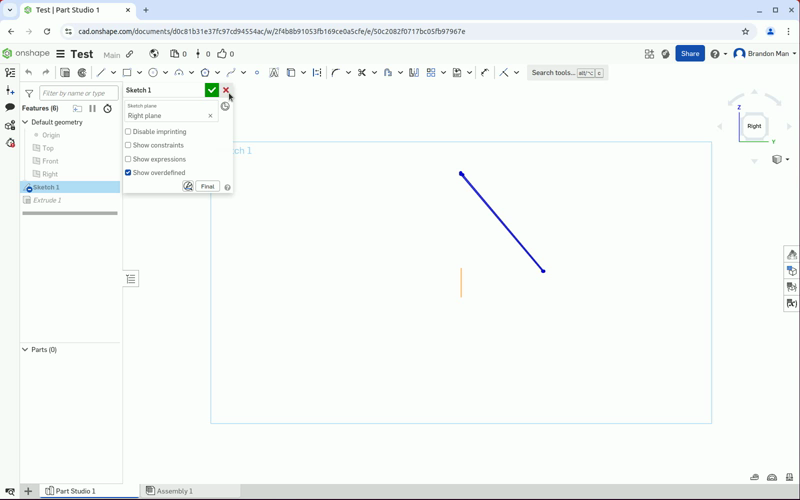
click(229, 92)
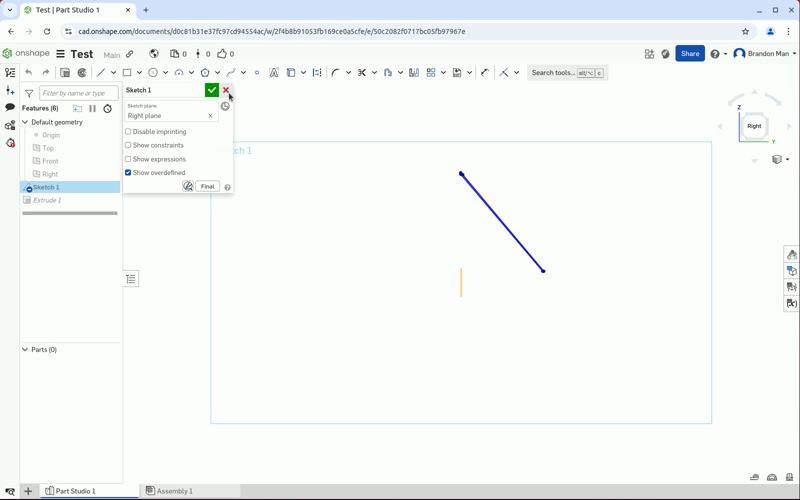
key(shift+s)
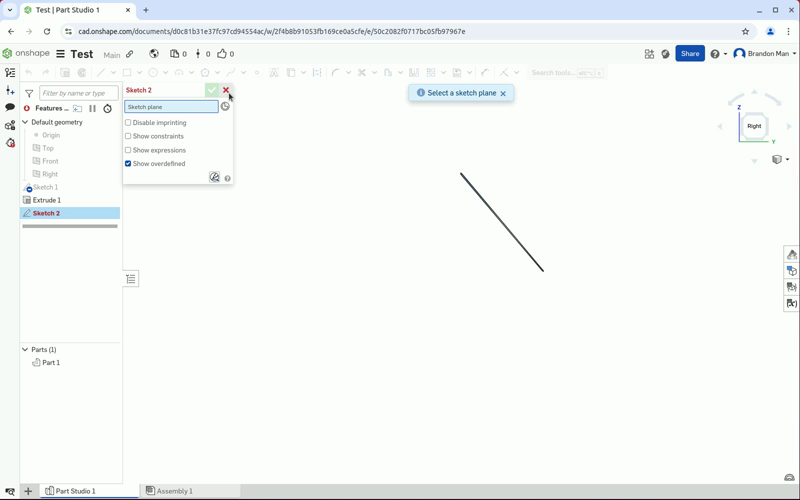
mouse_move(73, 176)
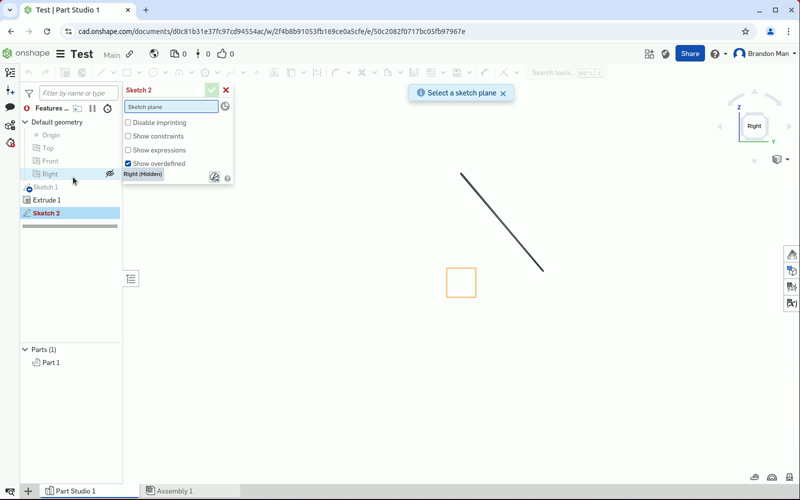
click(73, 176)
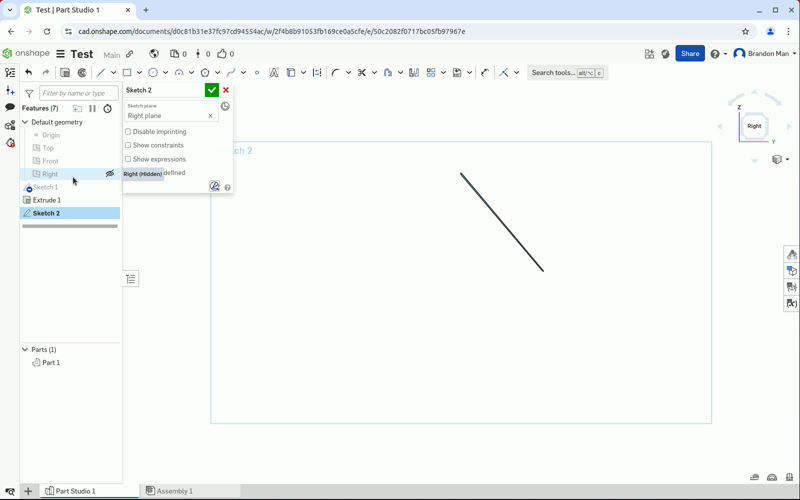
mouse_move(73, 352)
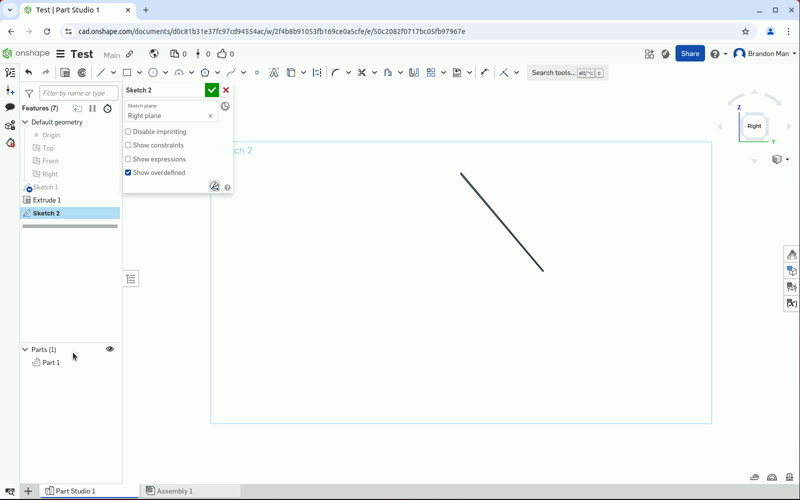
key(y)
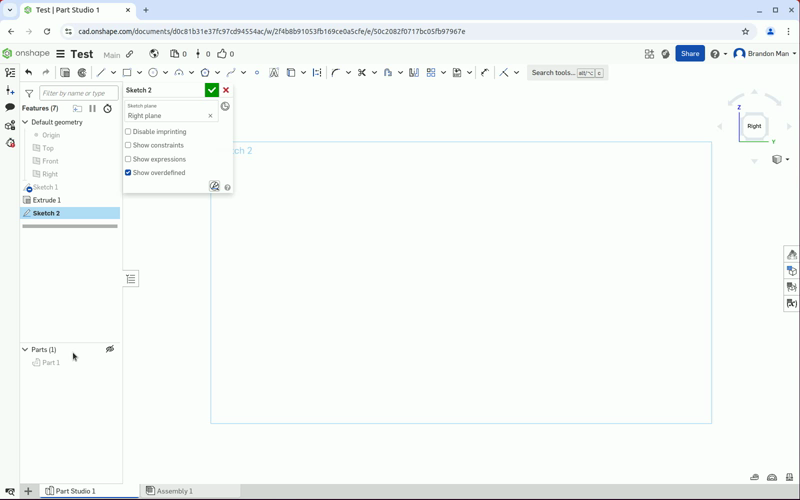
key(l)
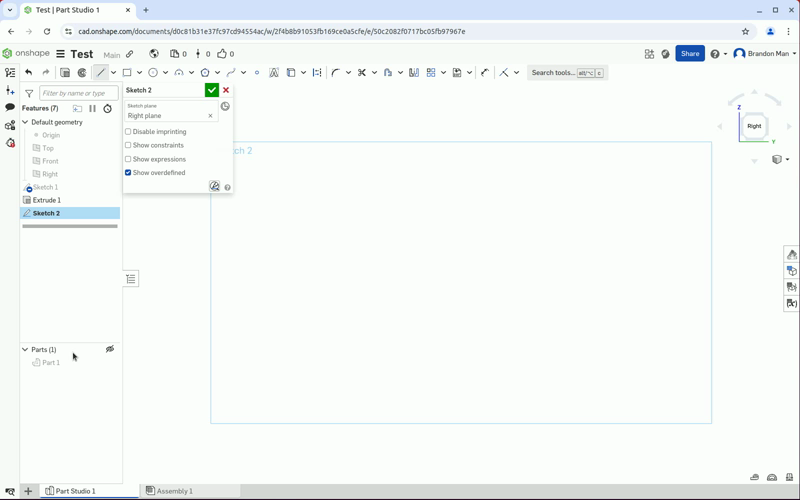
key_down(shift)
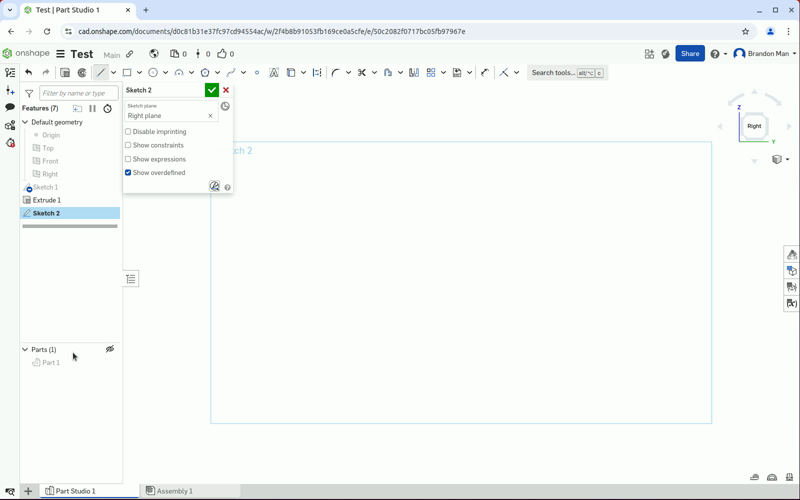
mouse_move(542, 282)
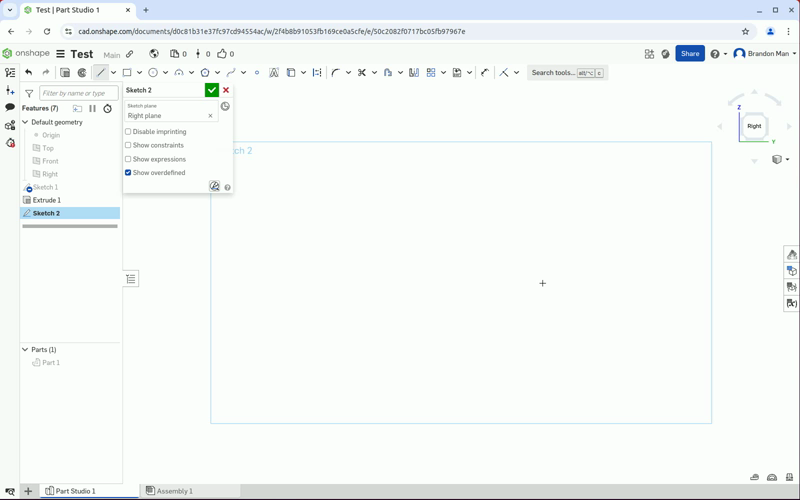
click(542, 282)
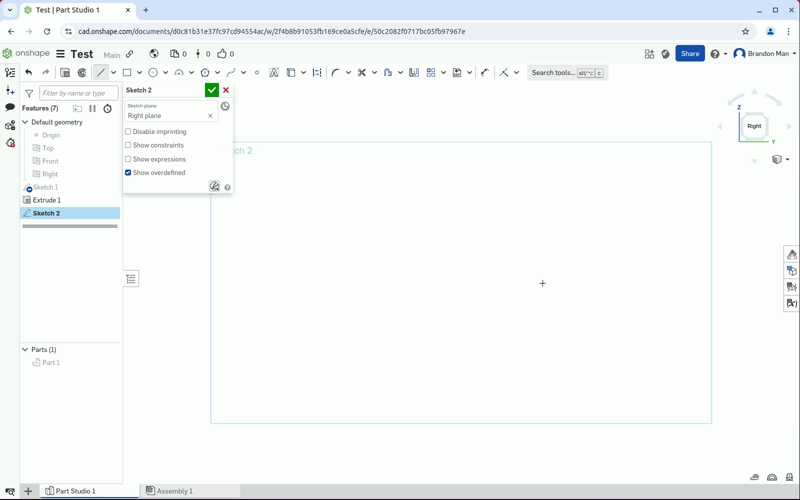
key_up(shift)
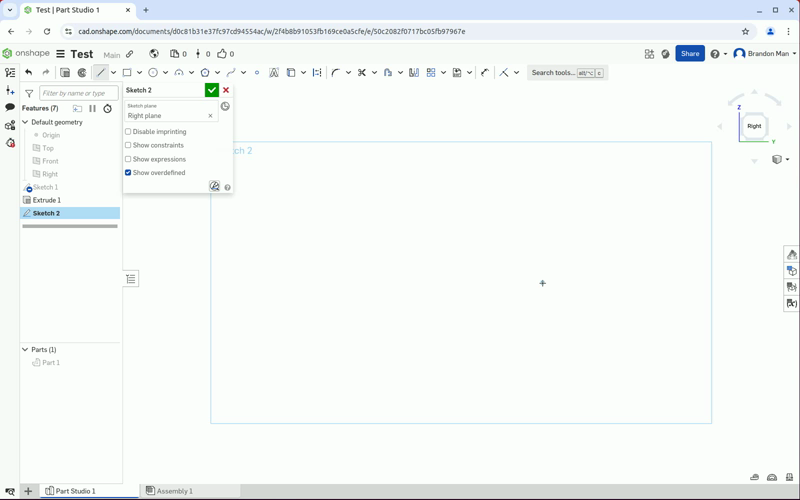
key_down(shift)
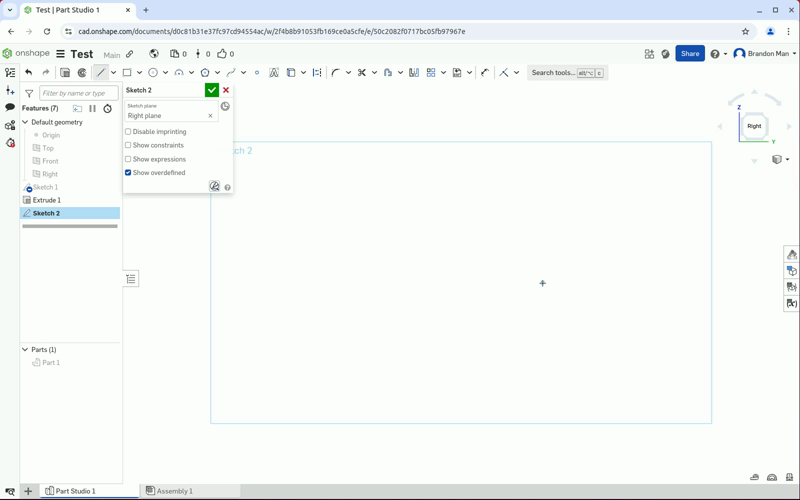
mouse_move(572, 282)
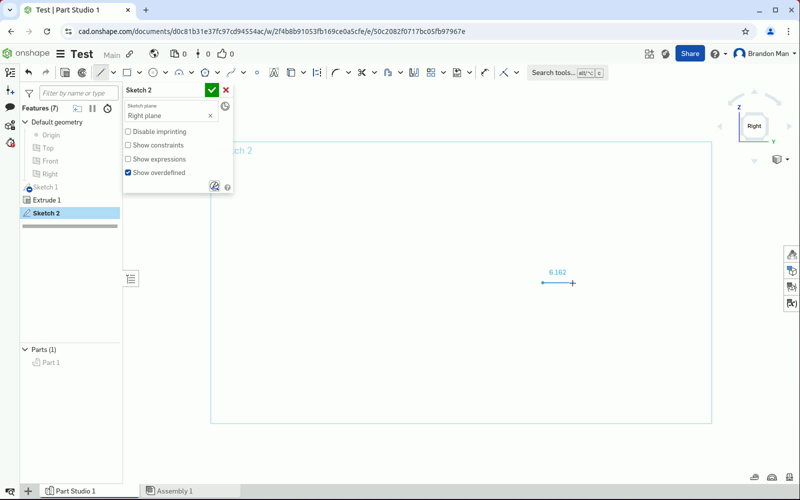
mouse_move(543, 282)
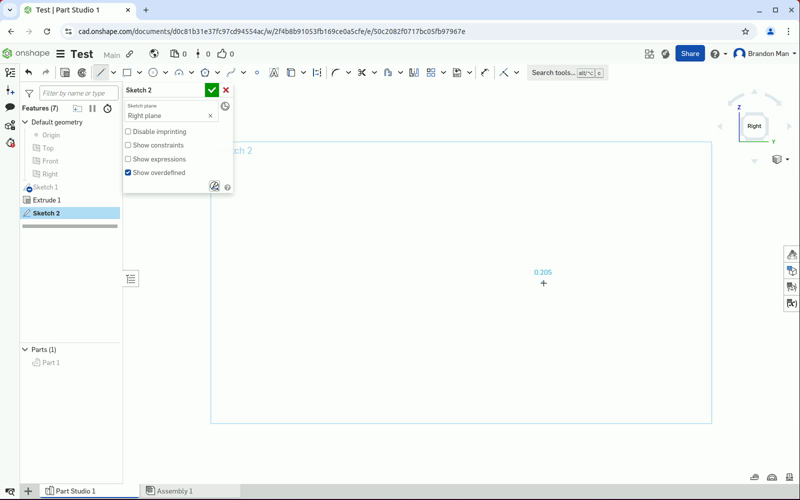
scroll(6)
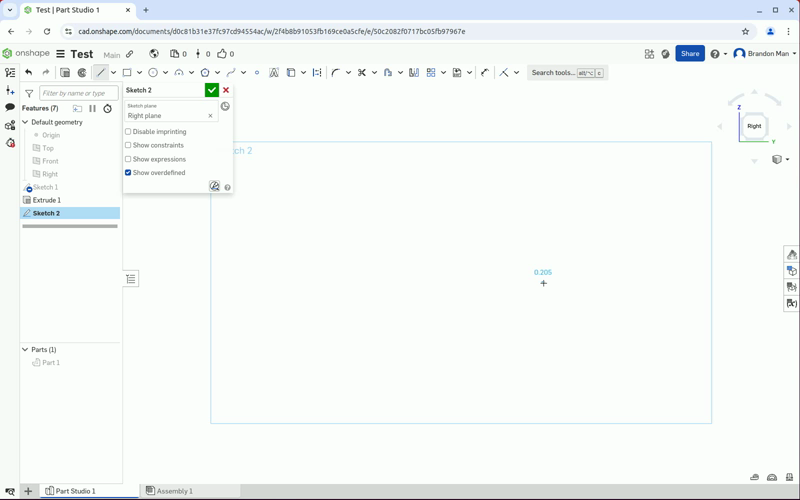
scroll(6)
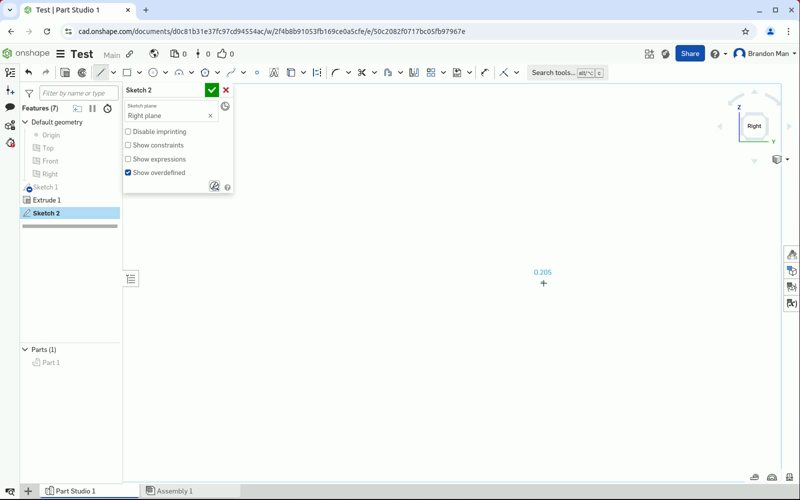
scroll(6)
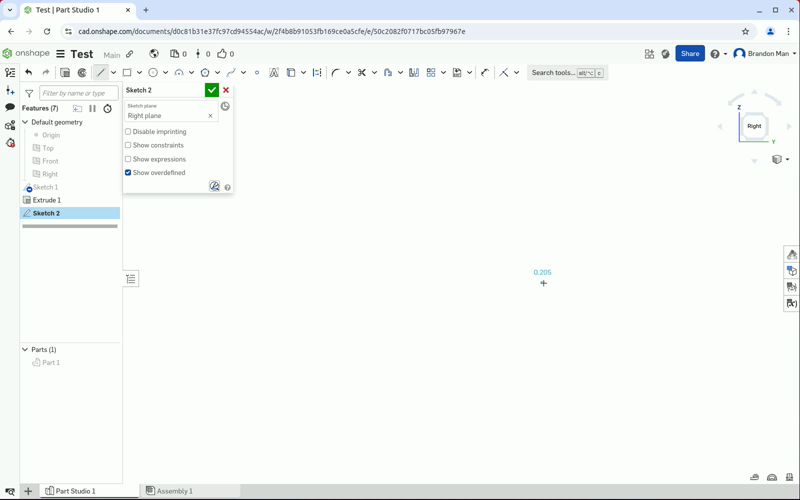
scroll(6)
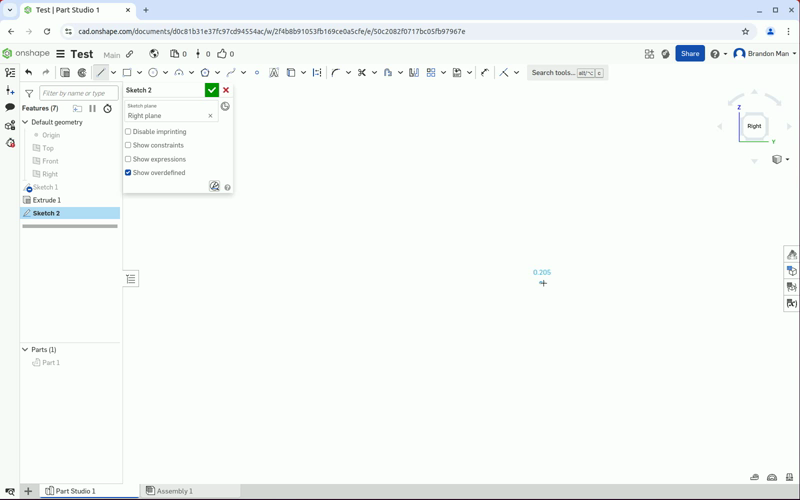
scroll(6)
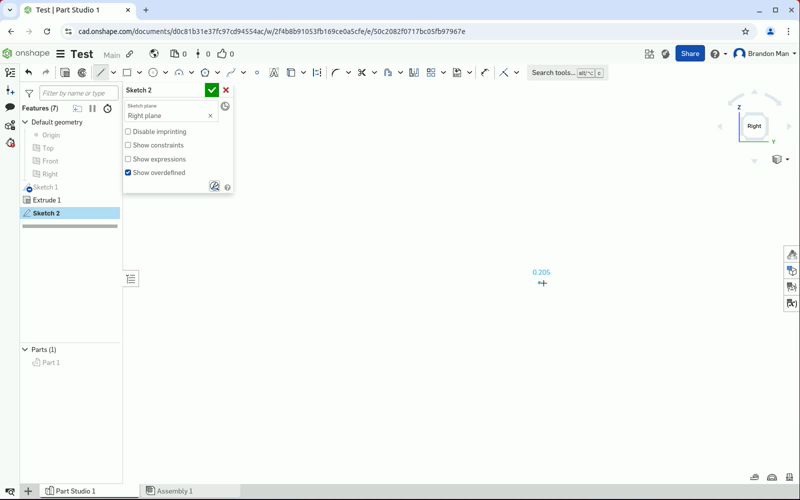
scroll(6)
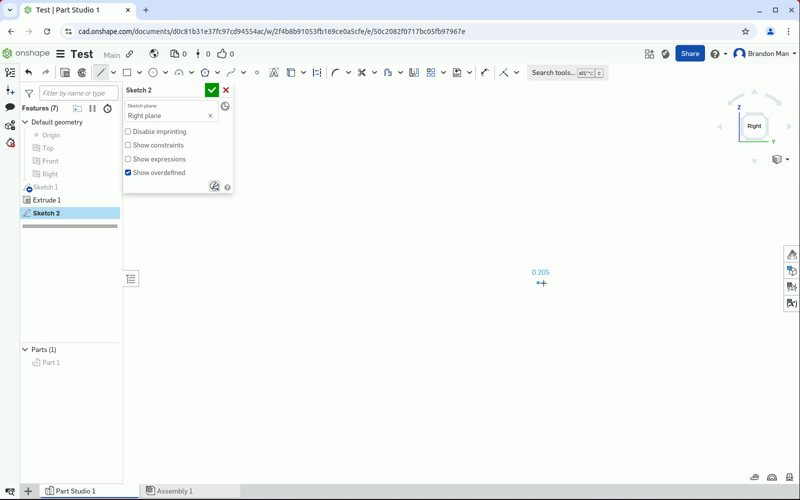
scroll(6)
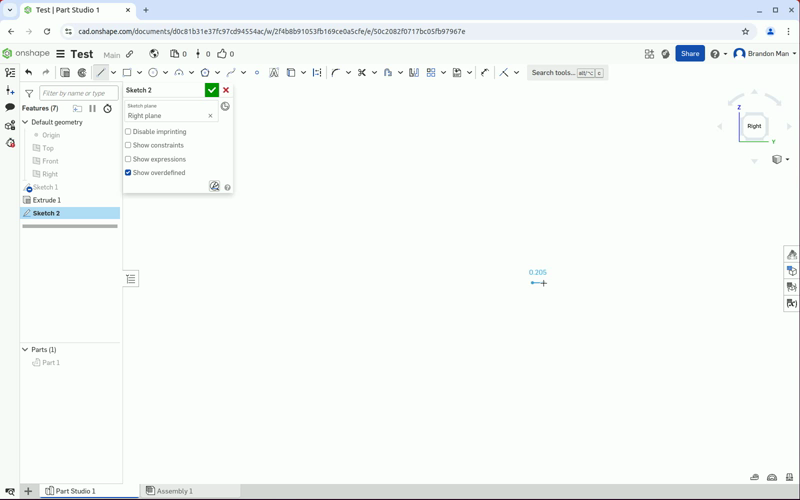
click(543, 282)
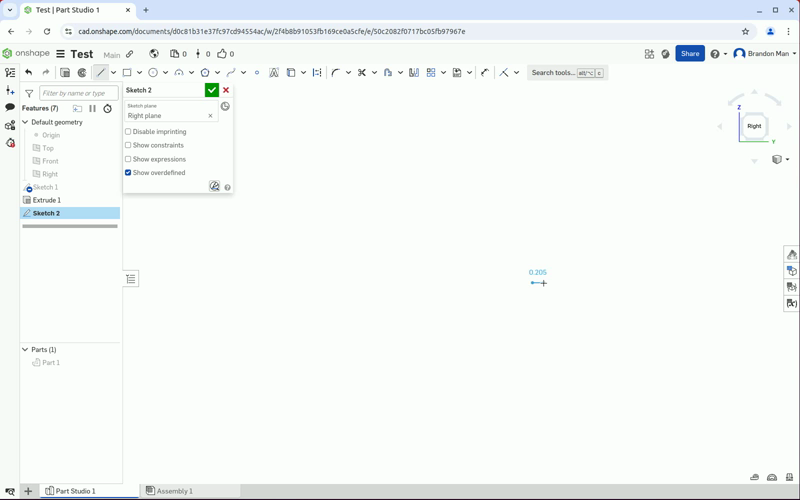
scroll(-6)
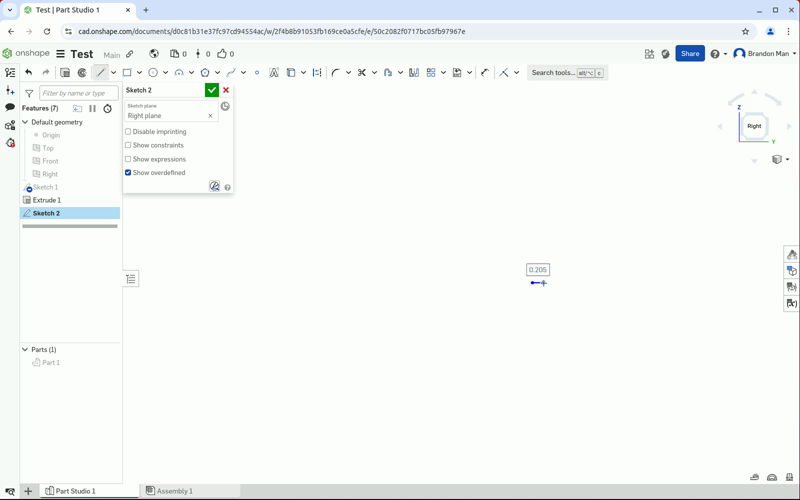
scroll(-6)
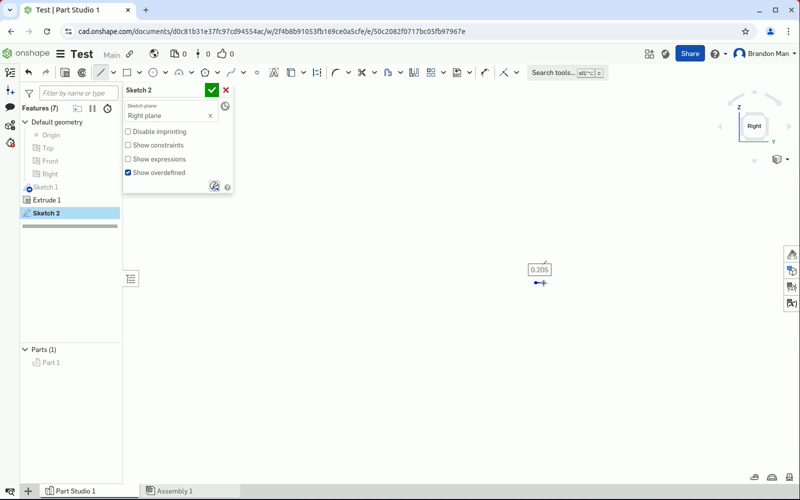
scroll(-6)
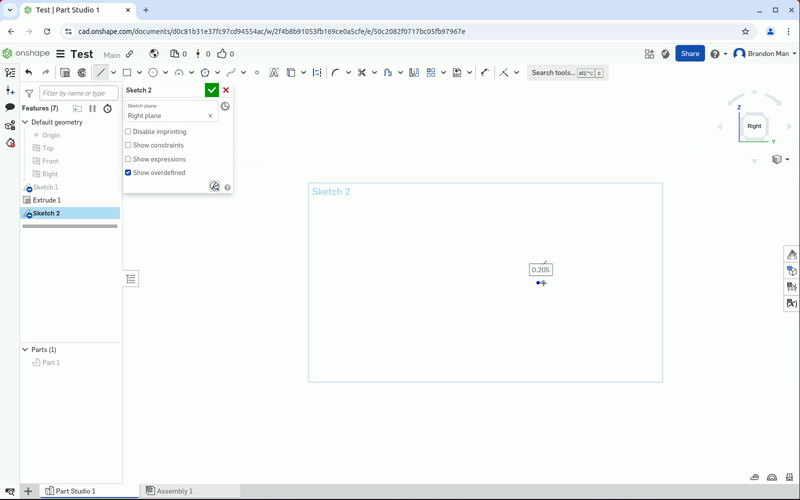
scroll(-6)
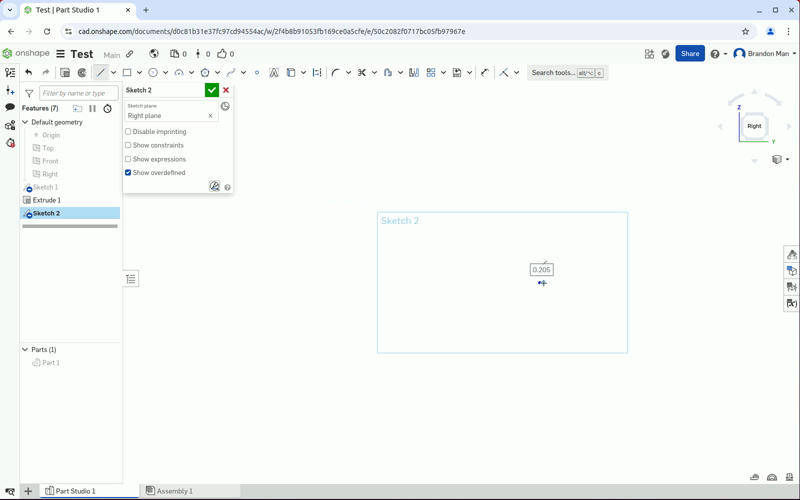
scroll(-6)
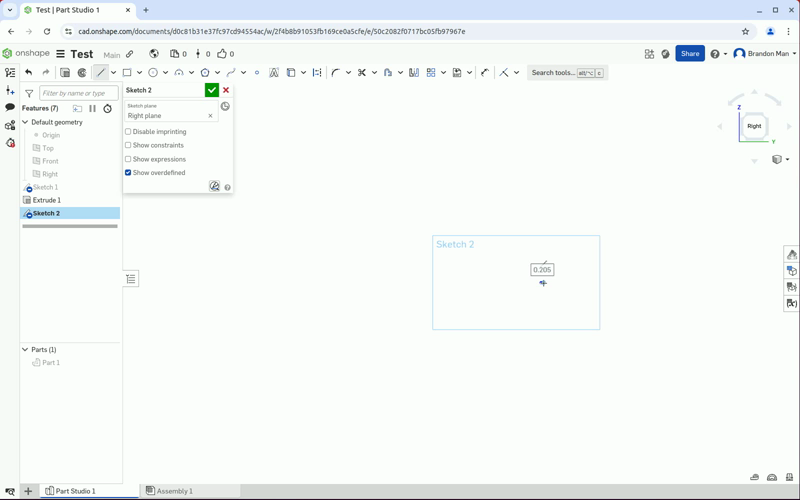
scroll(-6)
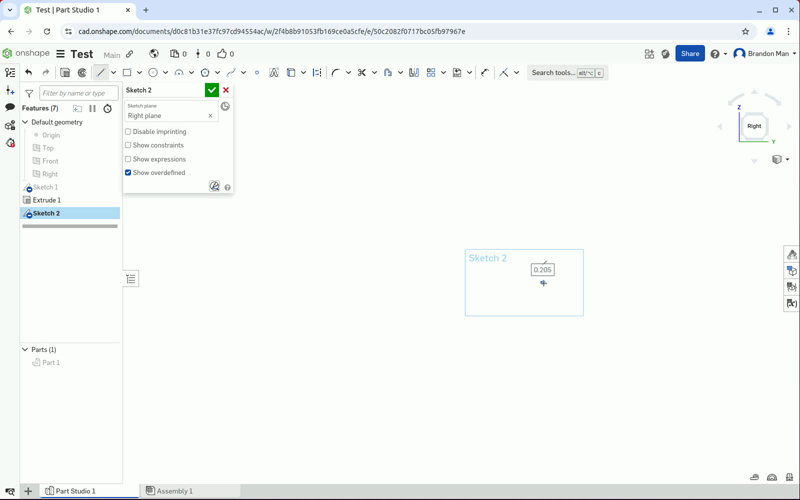
scroll(-6)
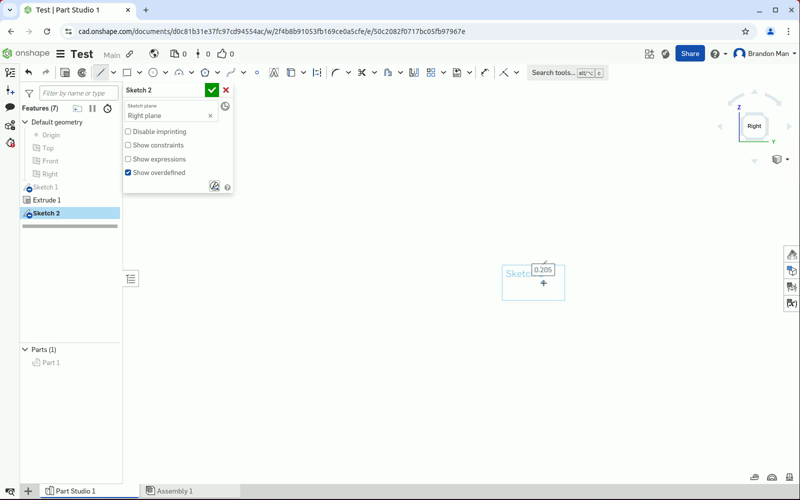
key_up(shift)
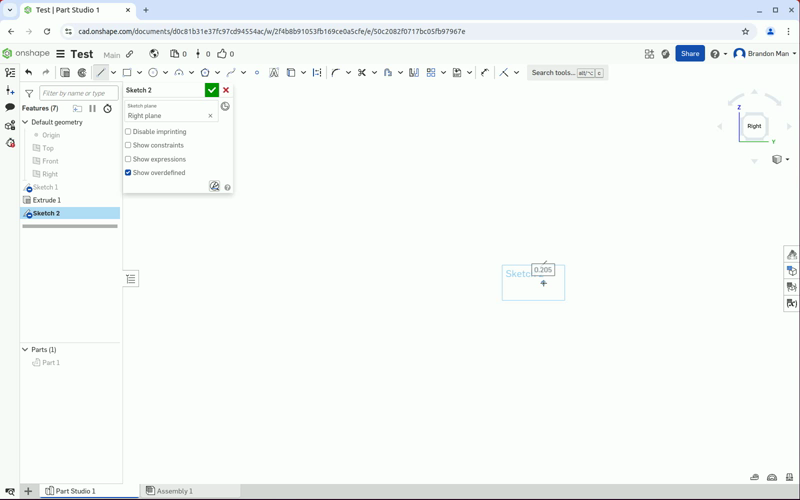
key_down(shift)
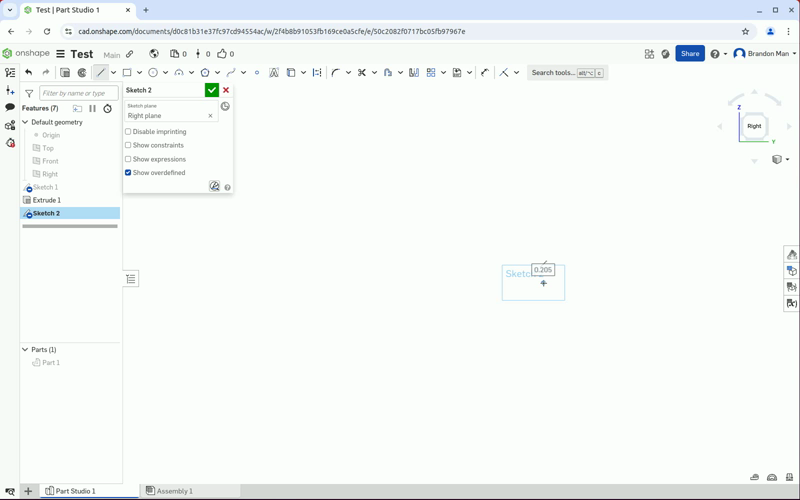
mouse_move(573, 282)
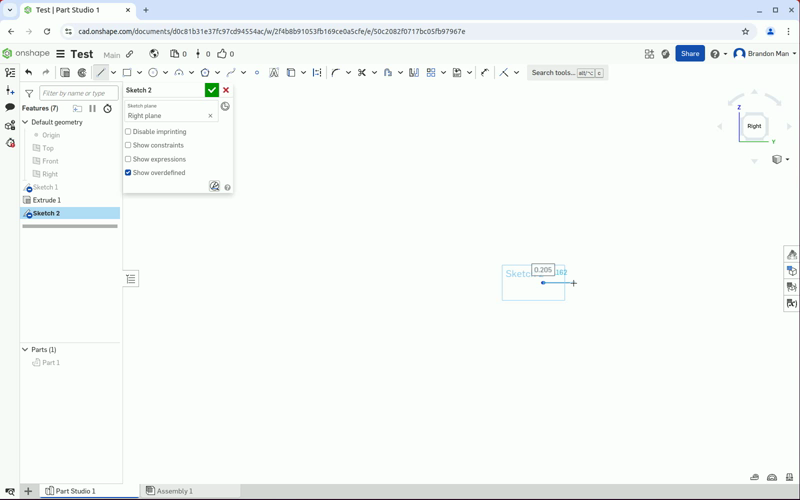
mouse_move(543, 270)
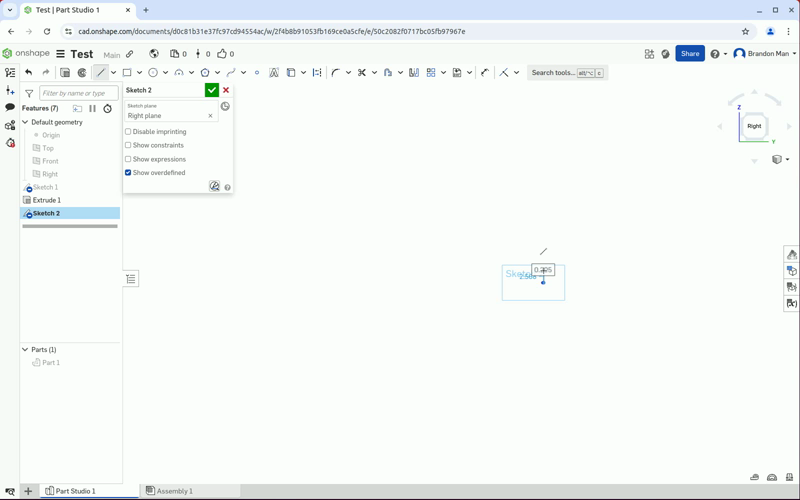
click(543, 270)
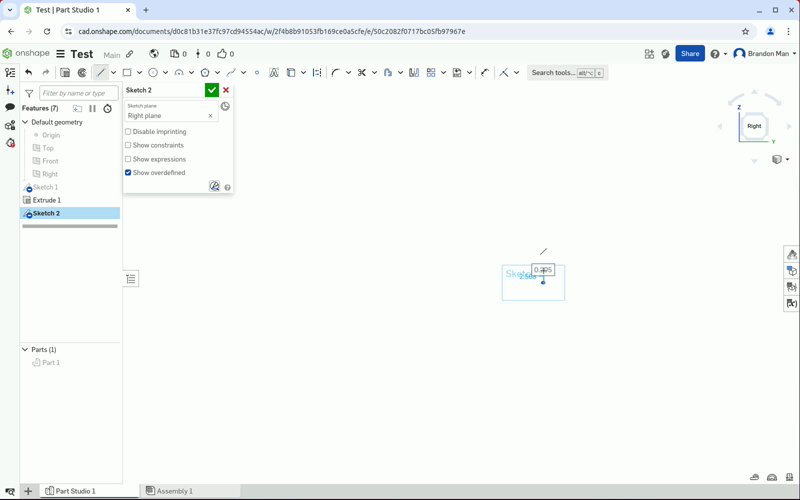
key_up(shift)
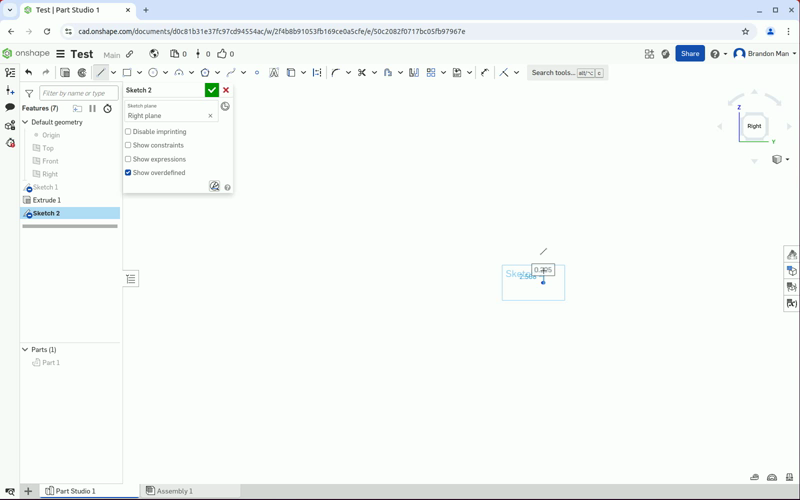
key_down(shift)
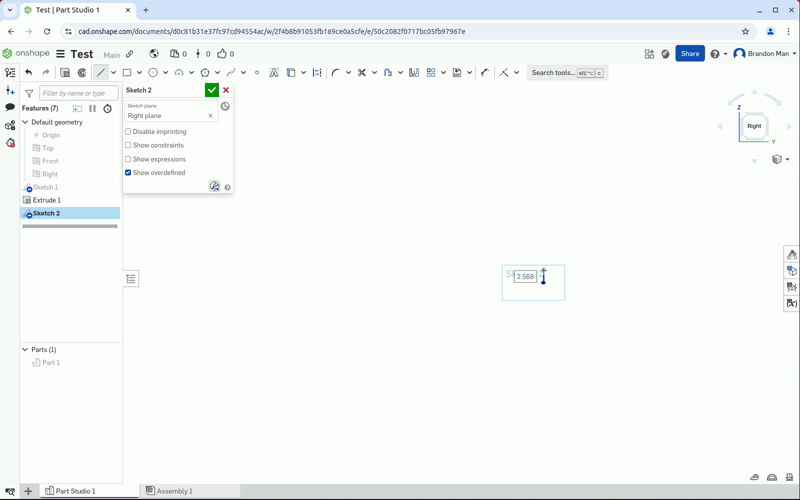
mouse_move(573, 270)
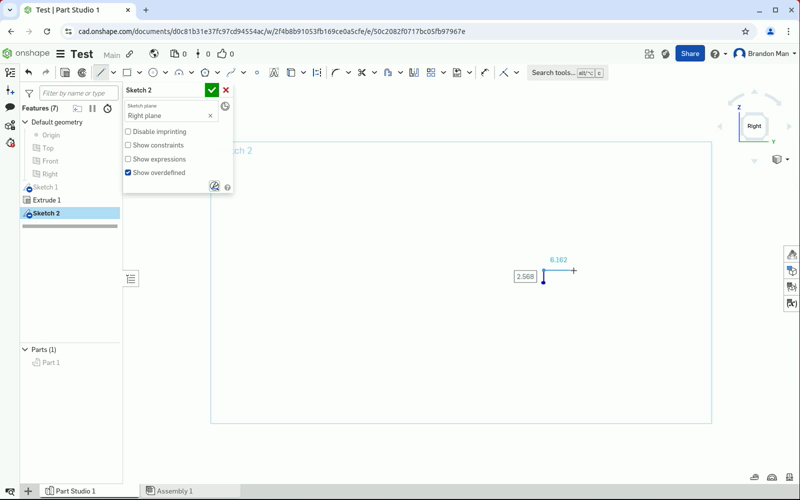
mouse_move(542, 270)
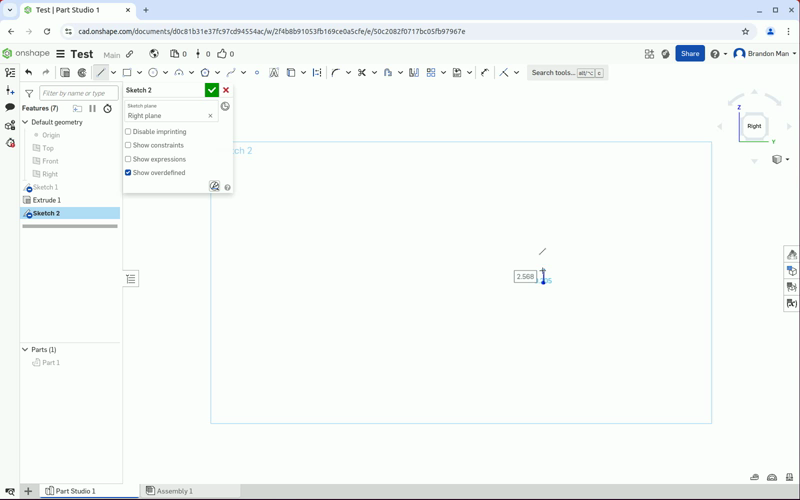
scroll(6)
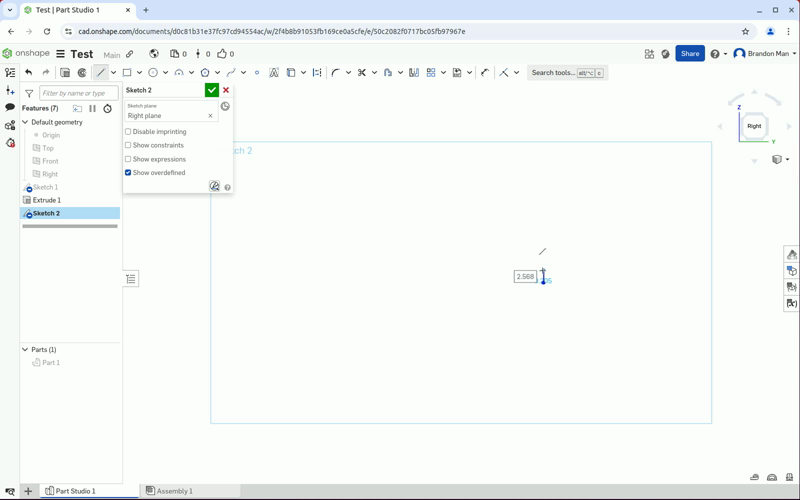
scroll(6)
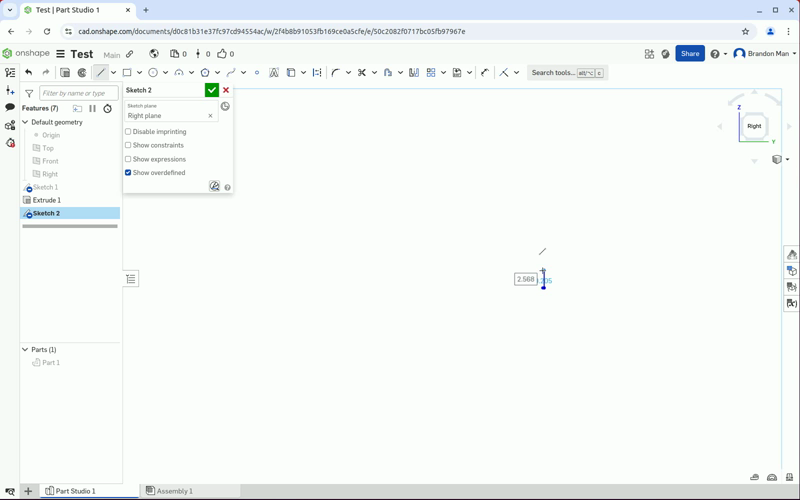
scroll(6)
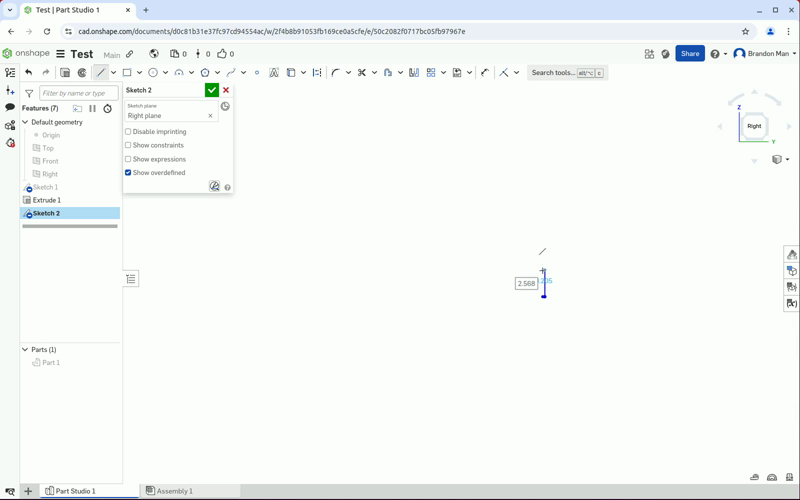
scroll(6)
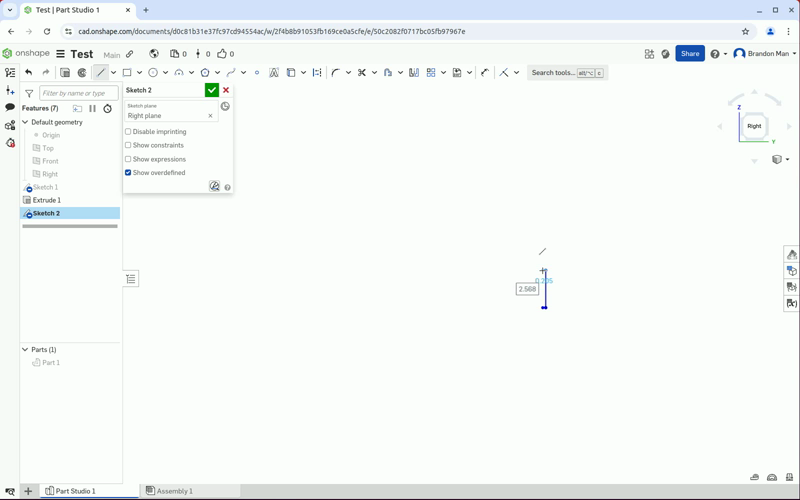
scroll(6)
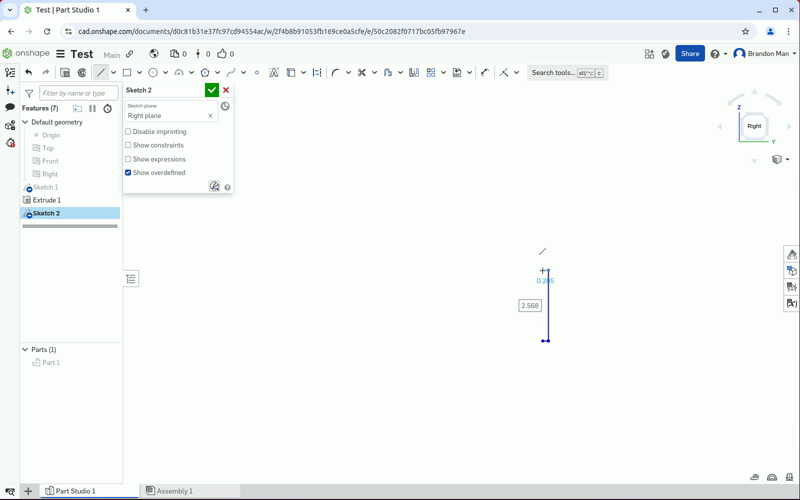
scroll(6)
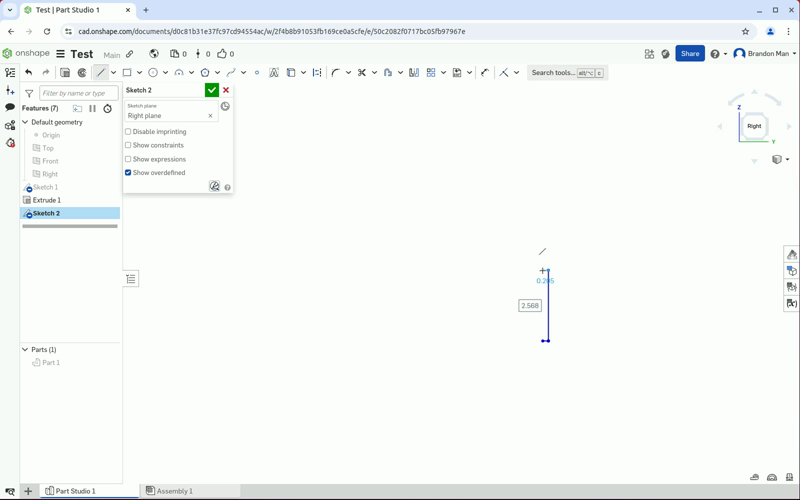
scroll(6)
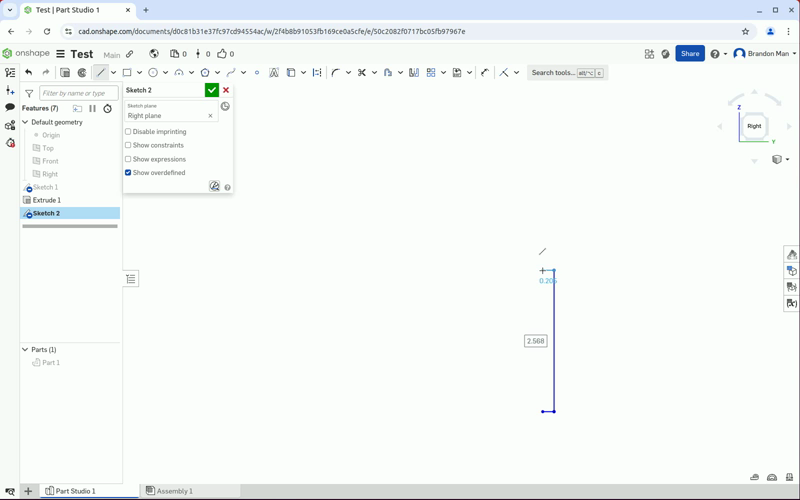
click(542, 270)
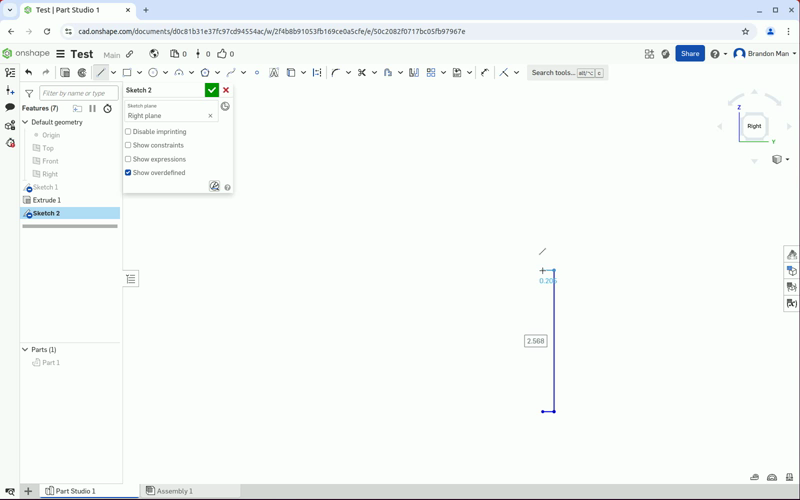
scroll(-6)
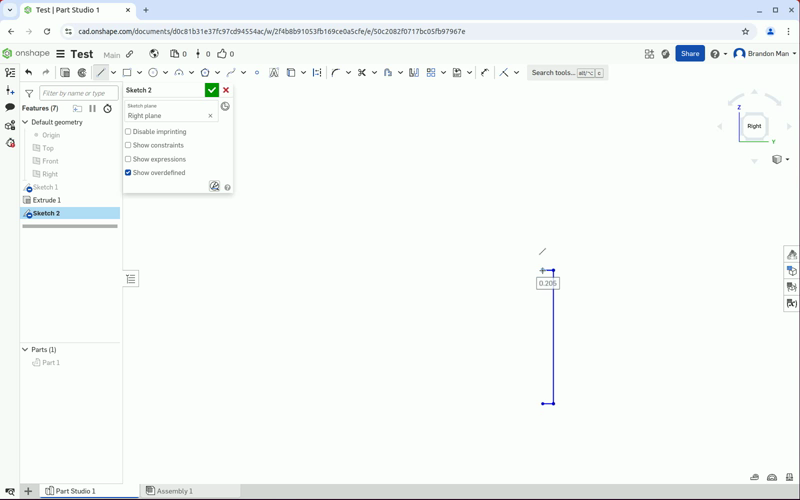
scroll(-6)
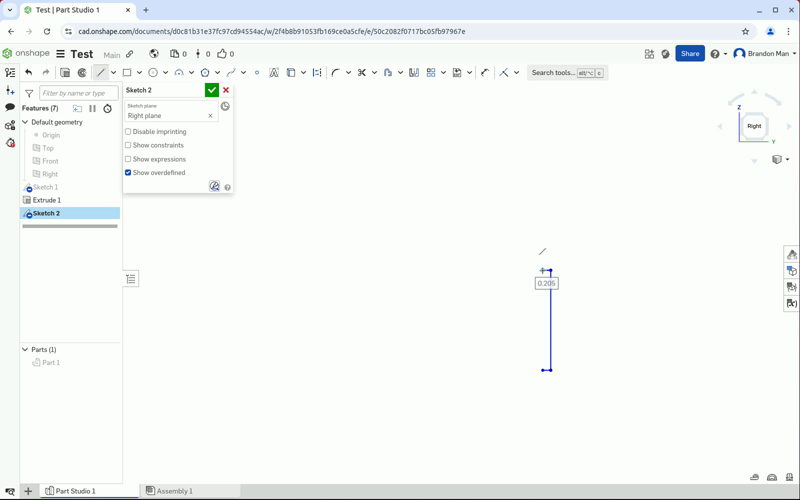
scroll(-6)
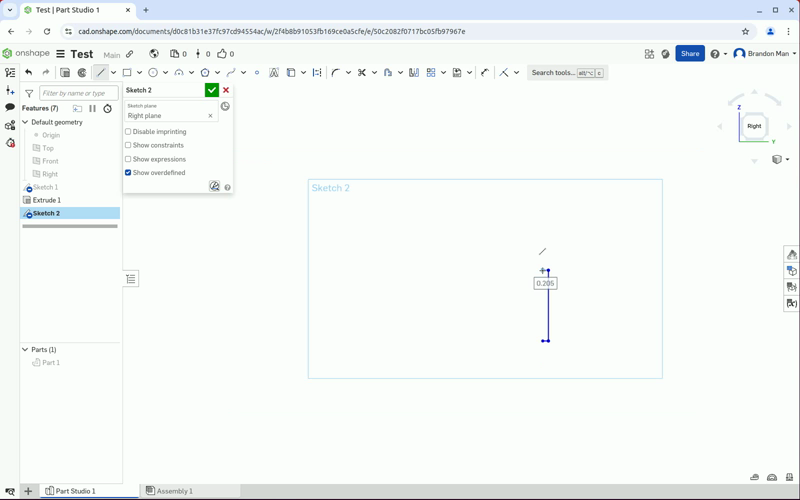
scroll(-6)
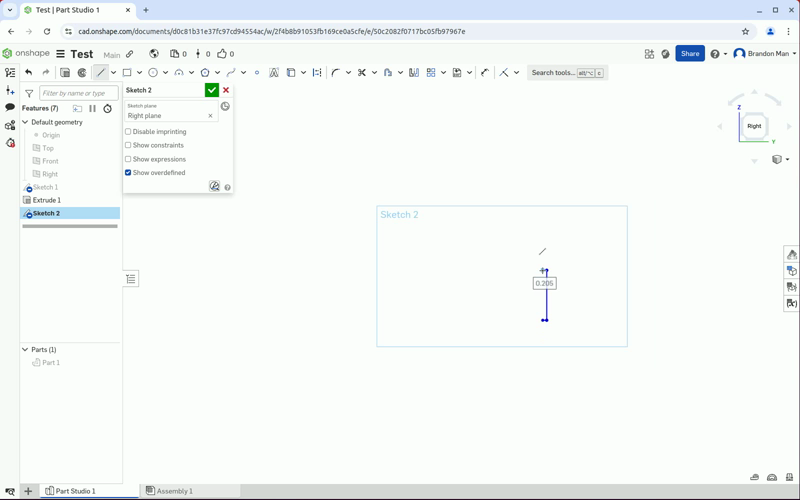
scroll(-6)
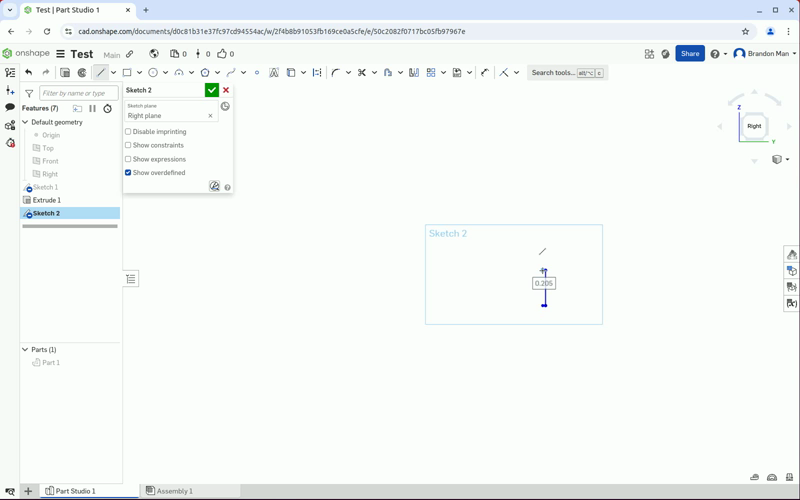
scroll(-6)
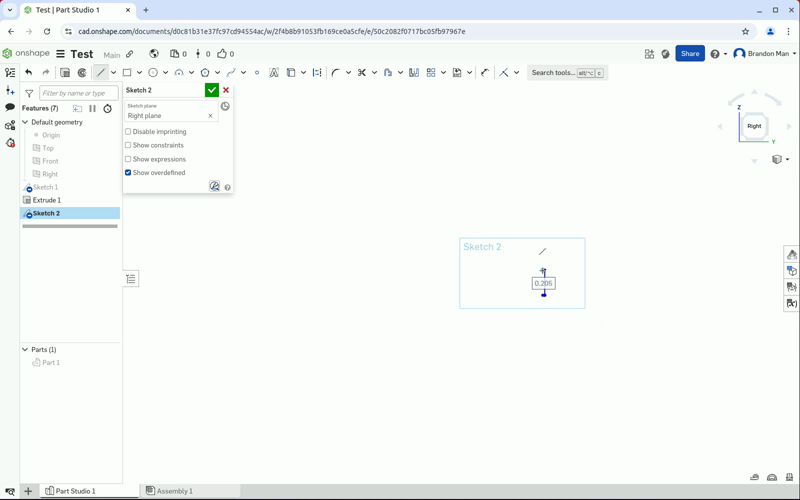
scroll(-6)
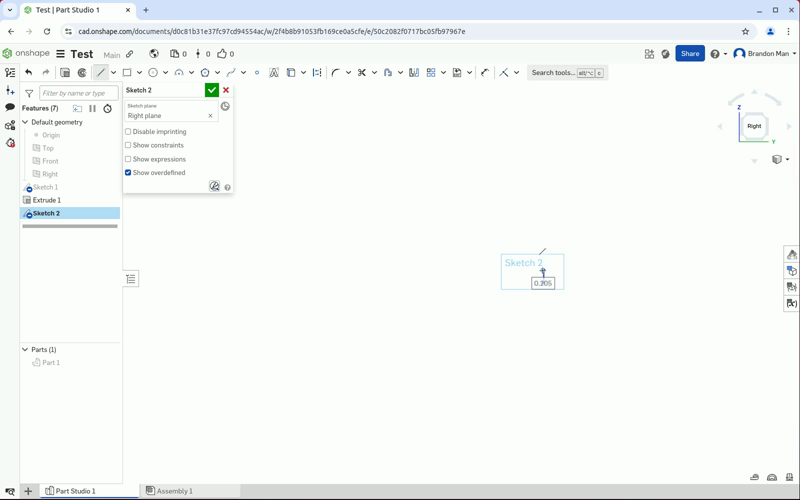
key_up(shift)
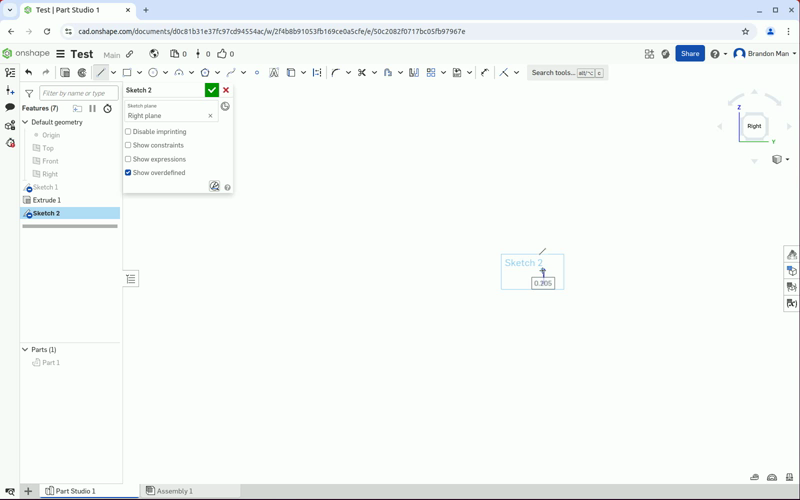
mouse_move(572, 270)
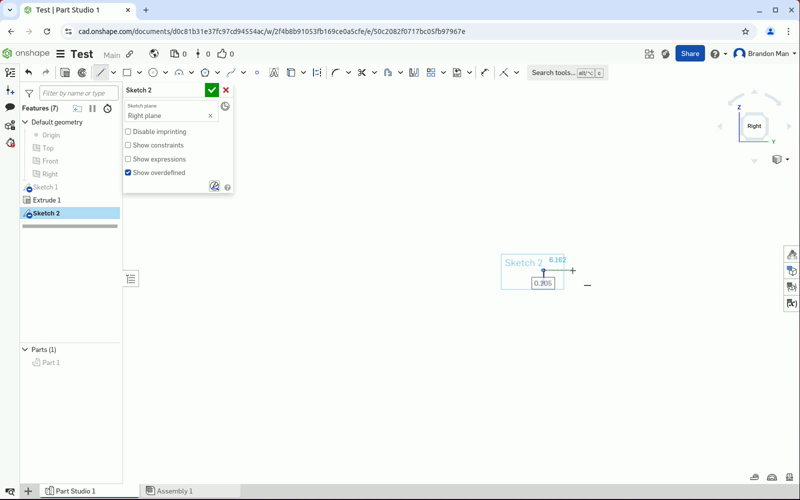
key_down(shift)
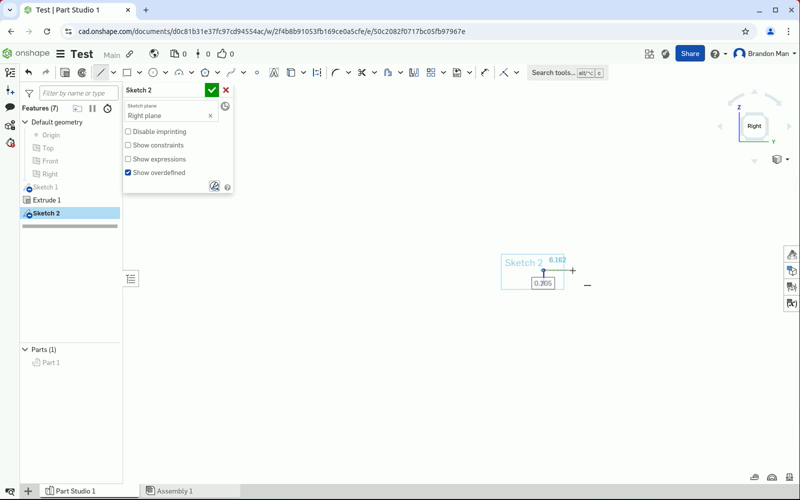
mouse_move(542, 282)
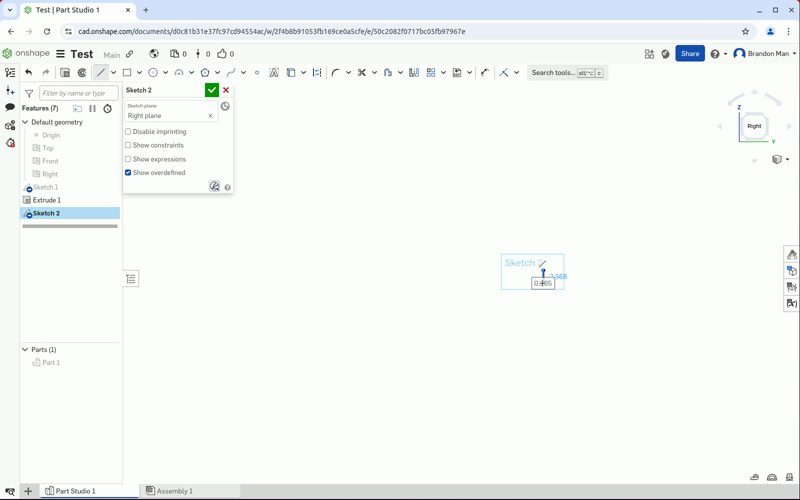
scroll(6)
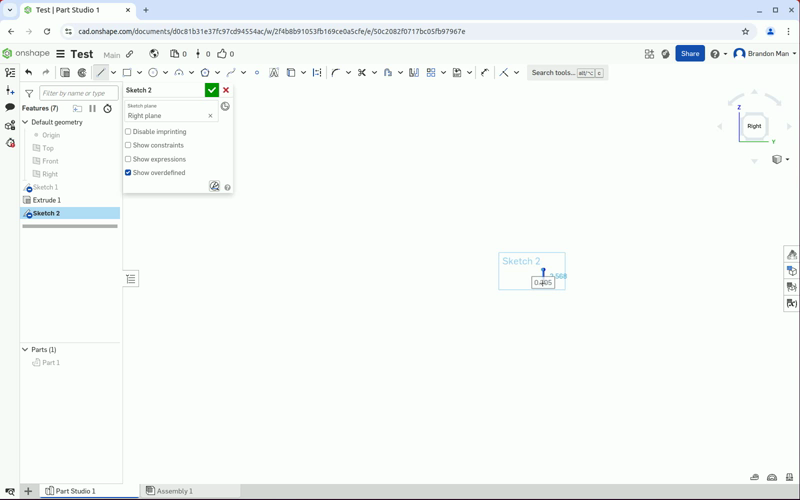
scroll(6)
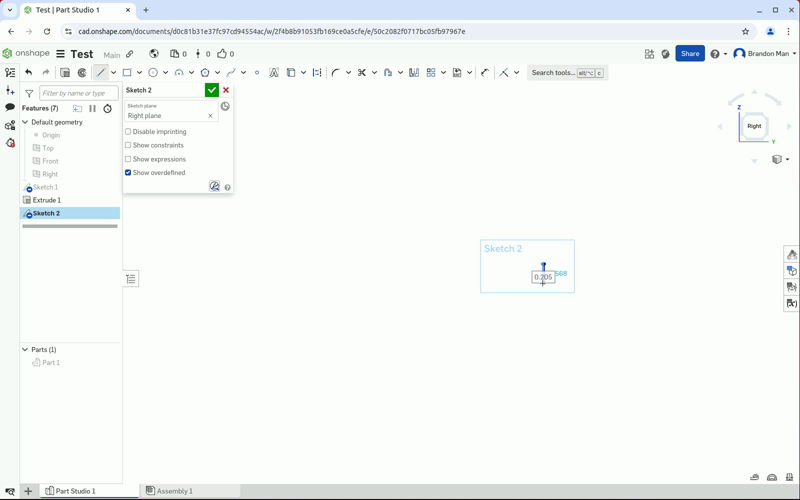
scroll(6)
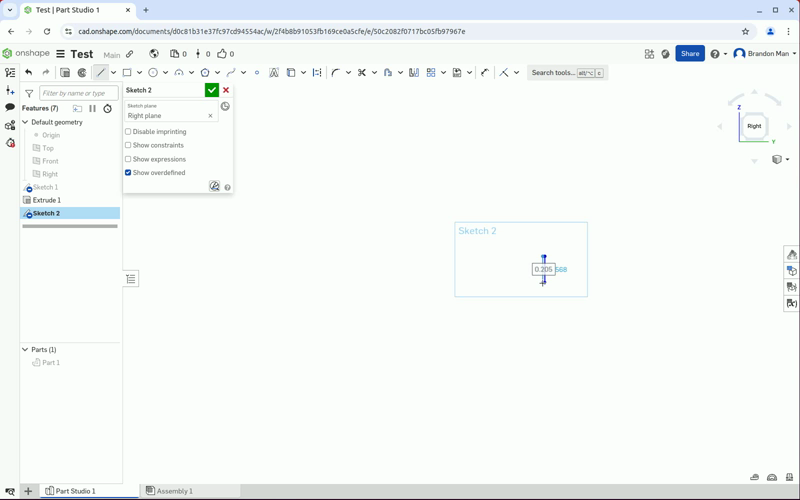
scroll(6)
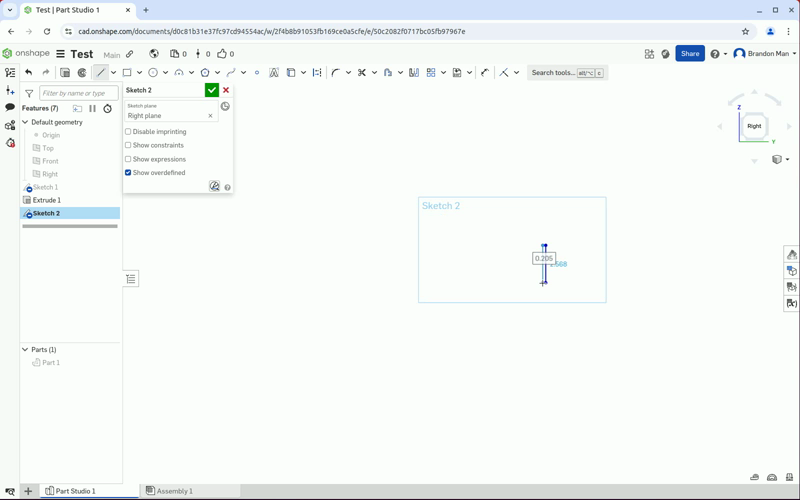
scroll(6)
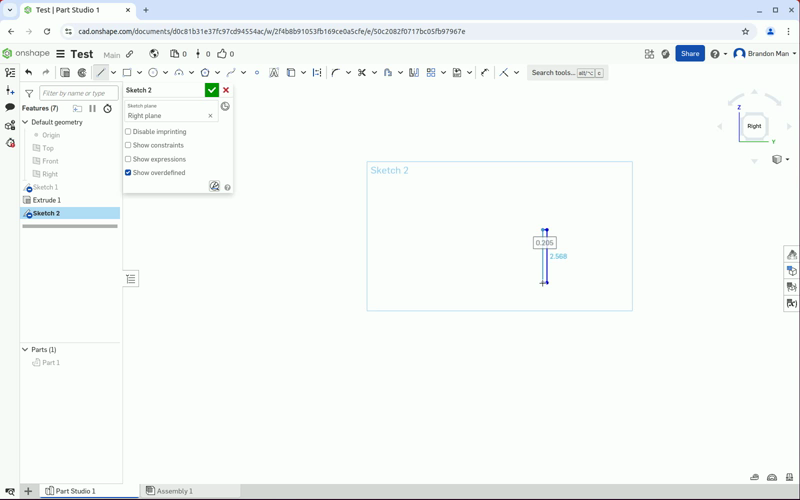
scroll(6)
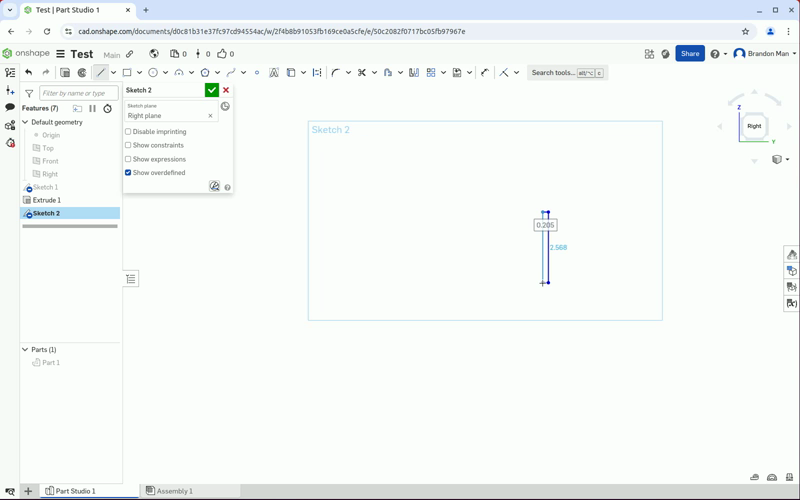
scroll(6)
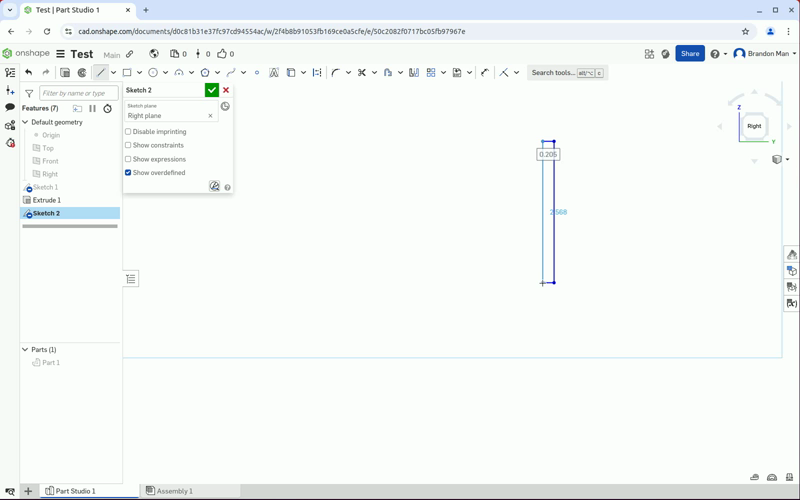
key_up(shift)
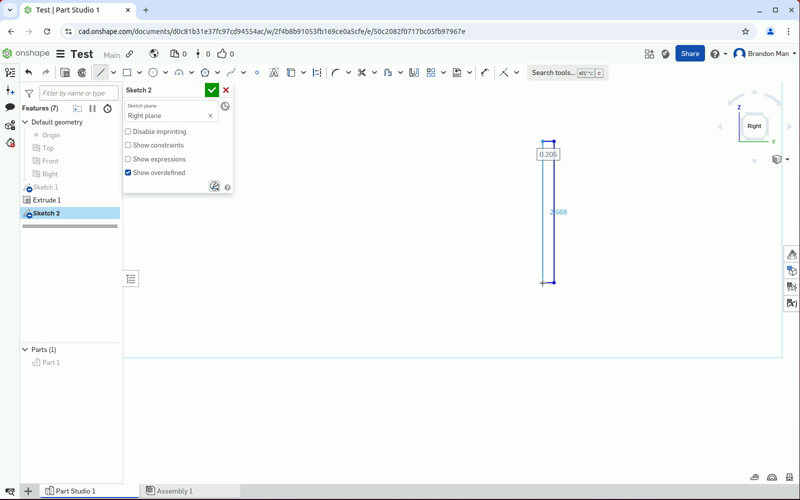
click(542, 282)
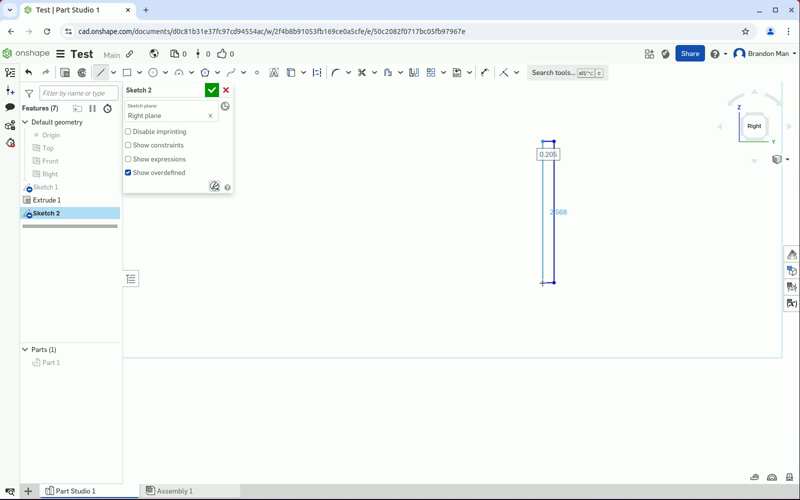
scroll(-6)
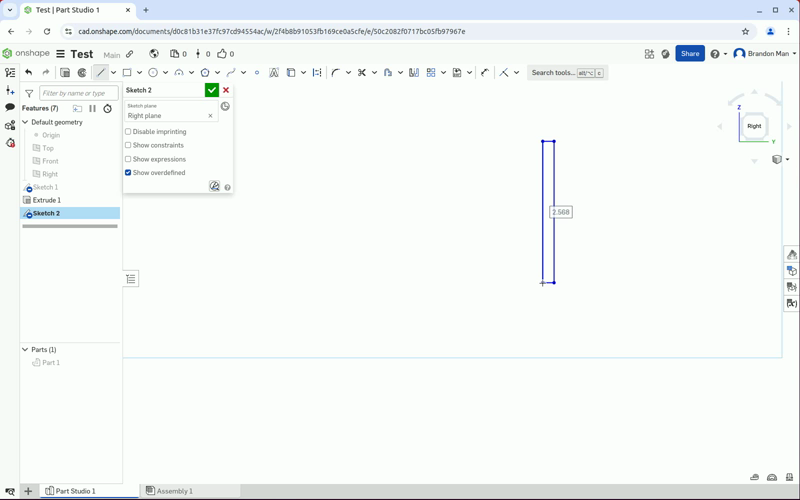
scroll(-6)
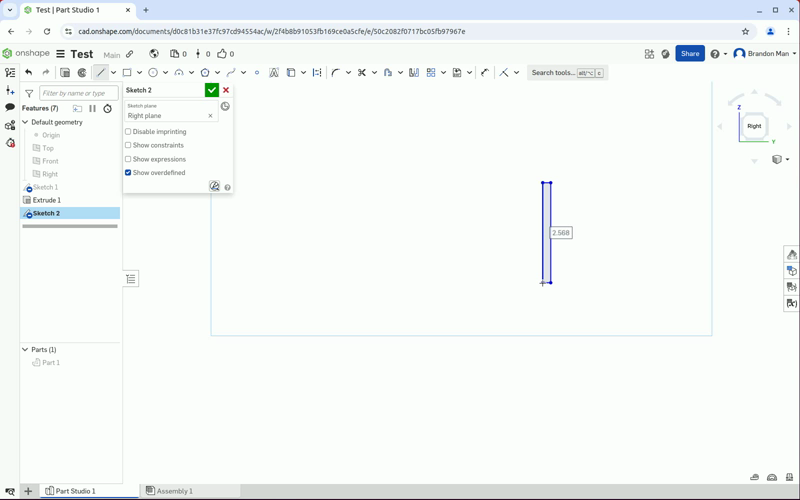
scroll(-6)
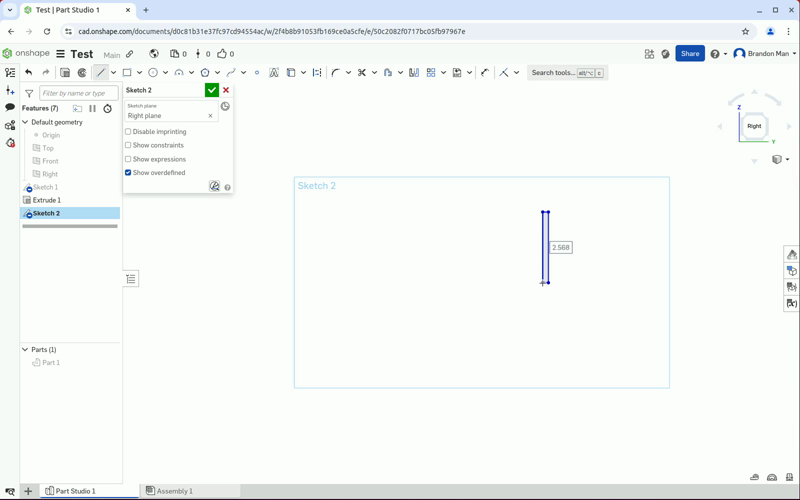
scroll(-6)
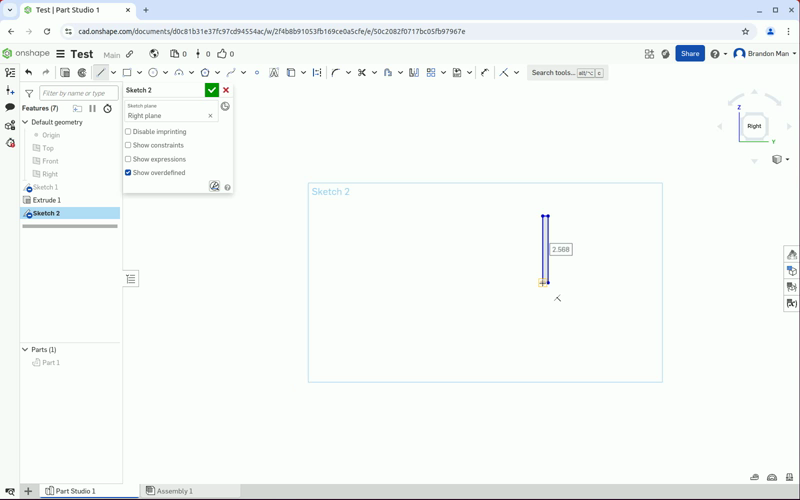
scroll(-6)
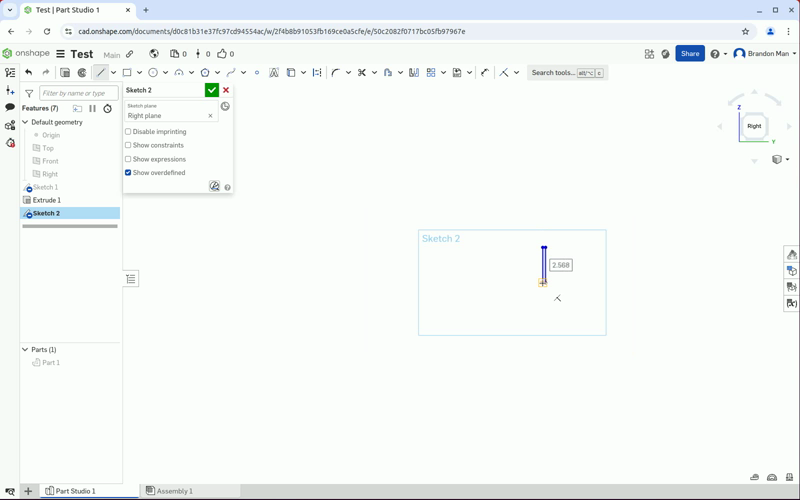
scroll(-6)
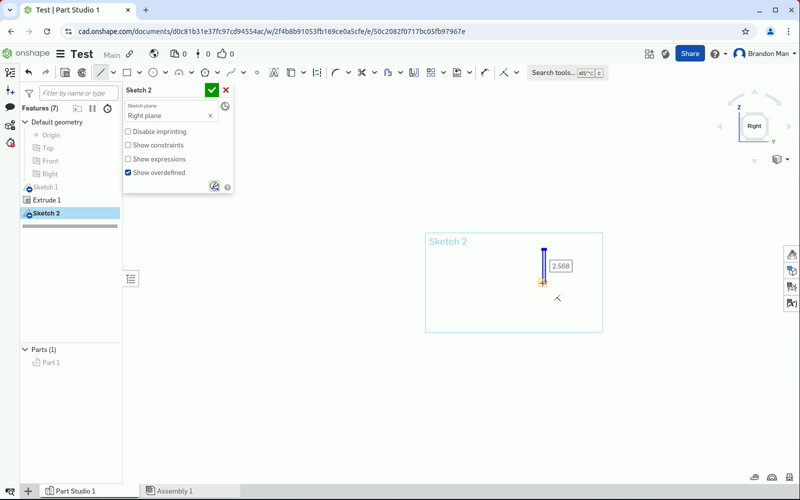
scroll(-6)
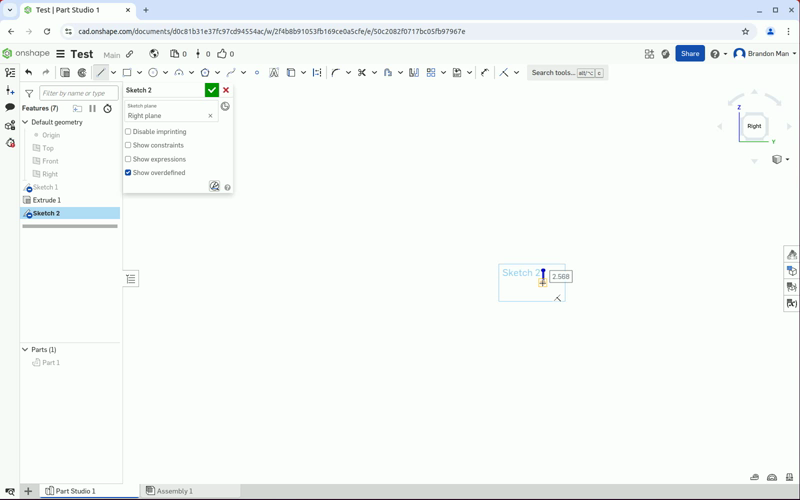
key(esc)
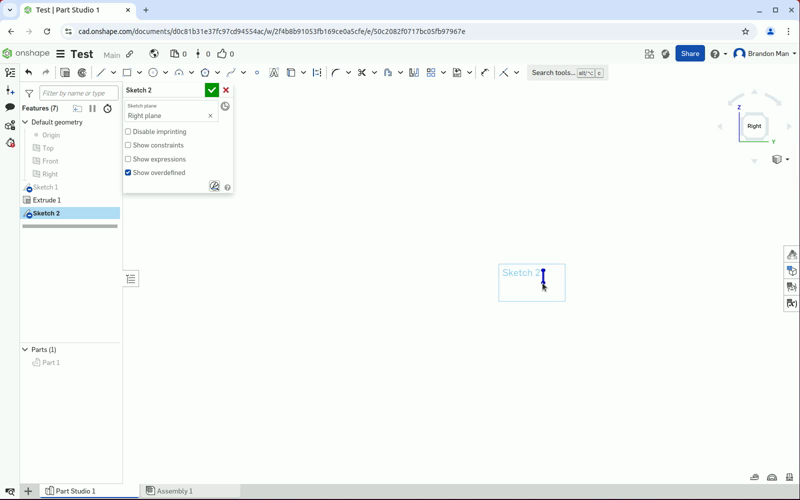
mouse_move(543, 276)
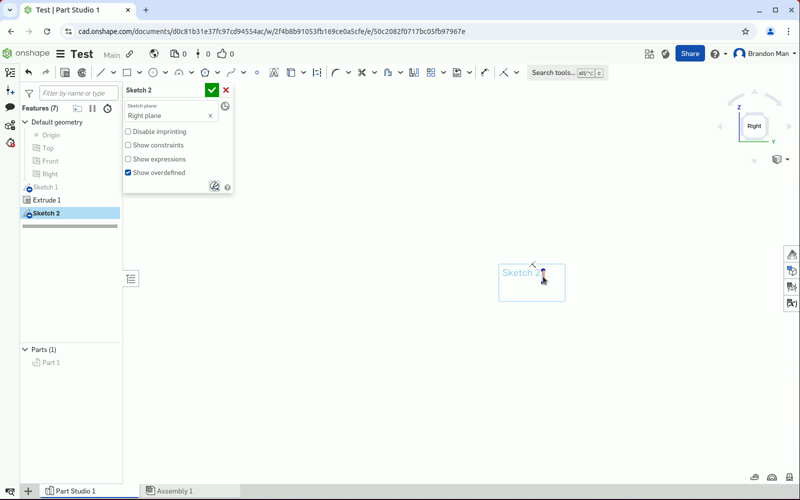
scroll(6)
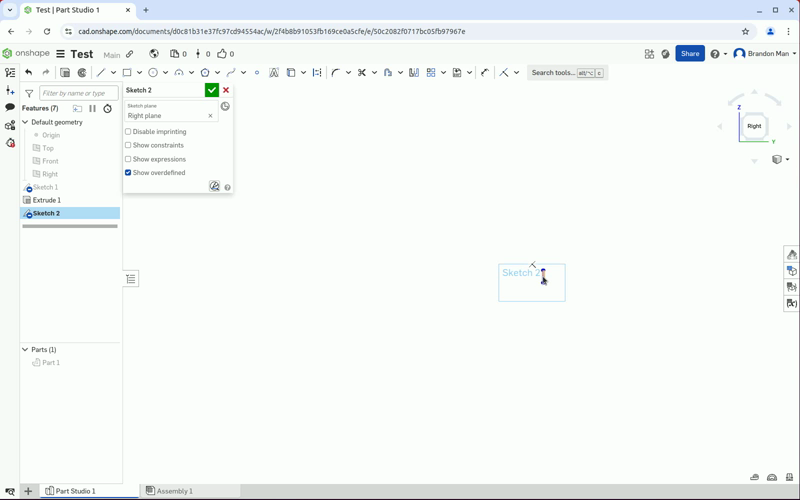
scroll(6)
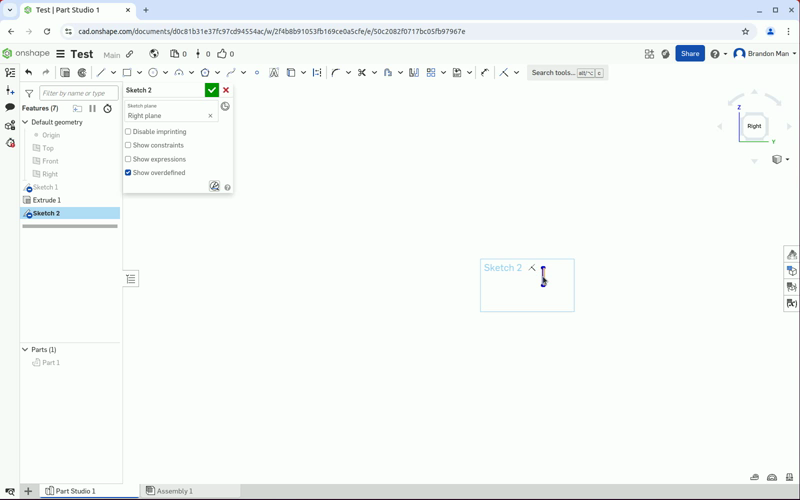
scroll(6)
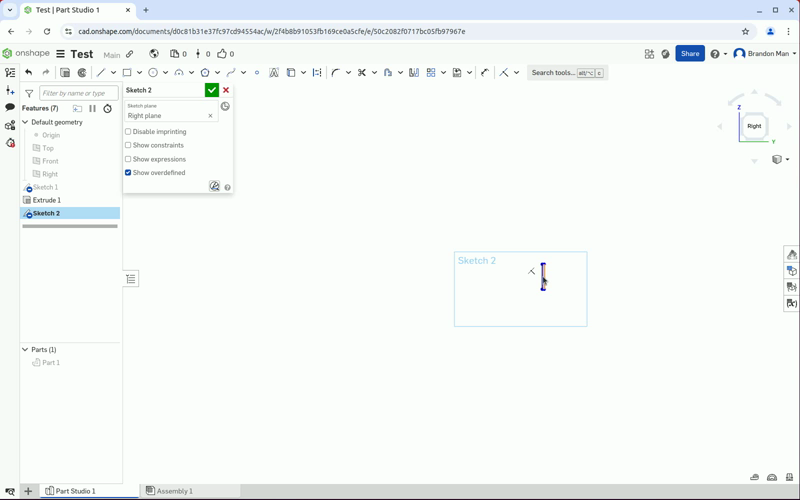
scroll(6)
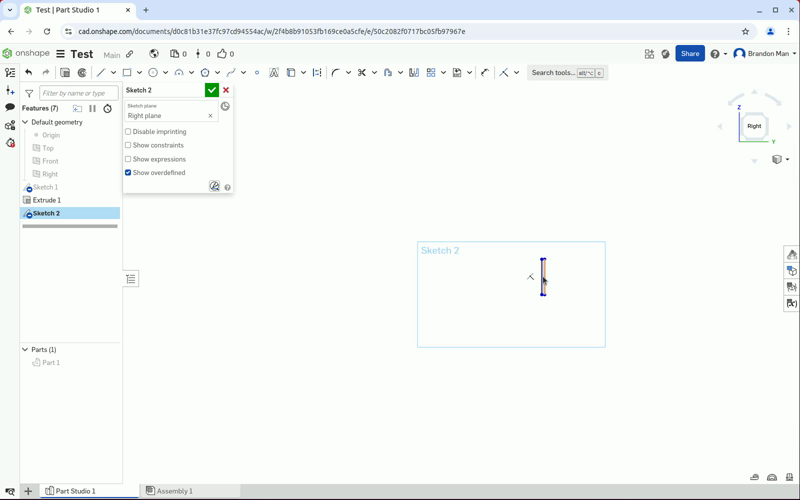
scroll(6)
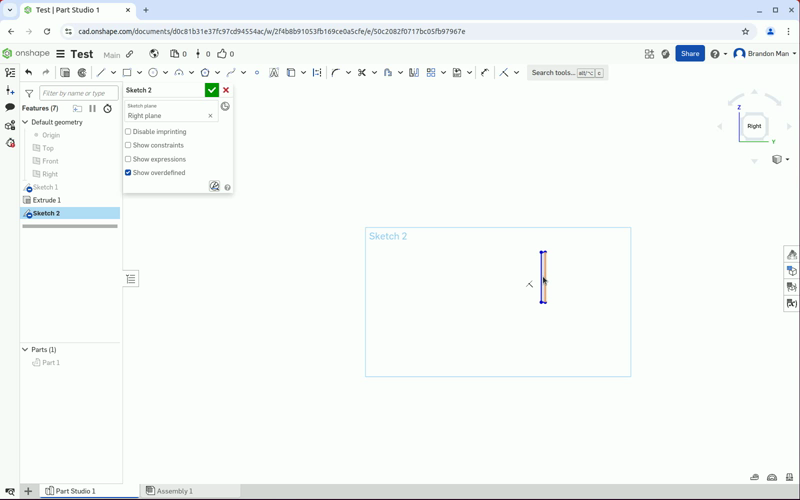
scroll(6)
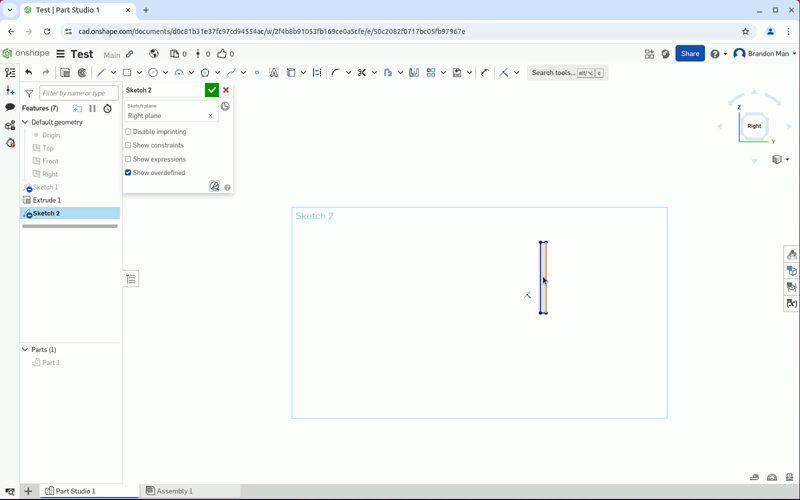
scroll(6)
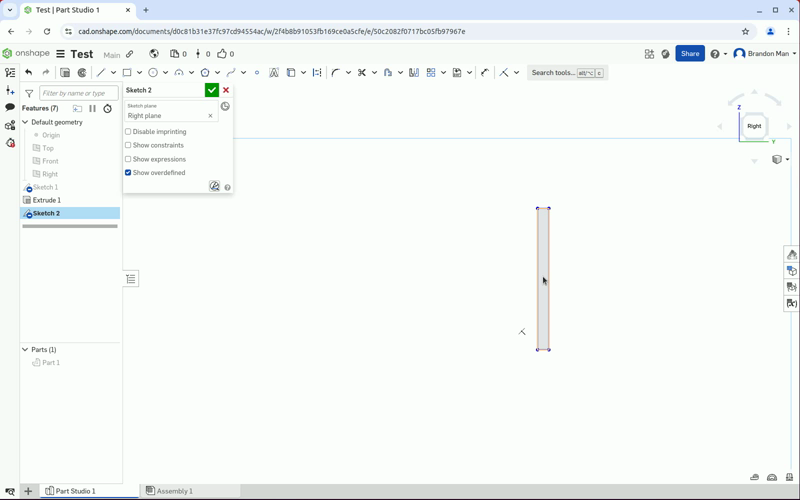
click(543, 276)
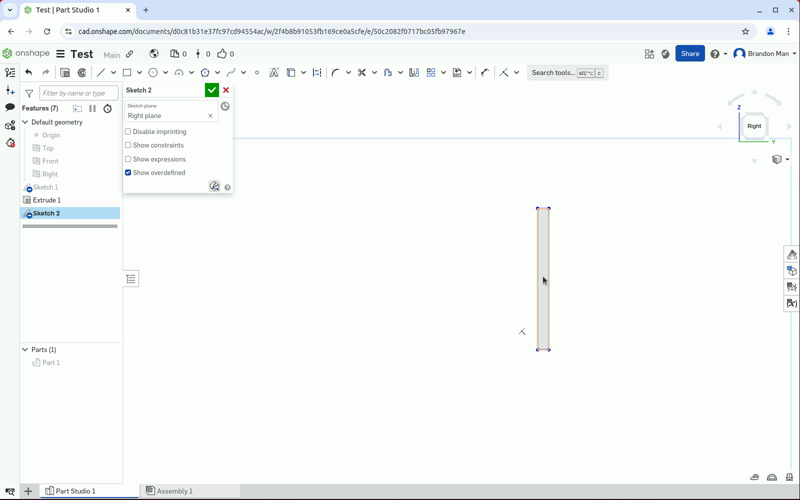
scroll(-6)
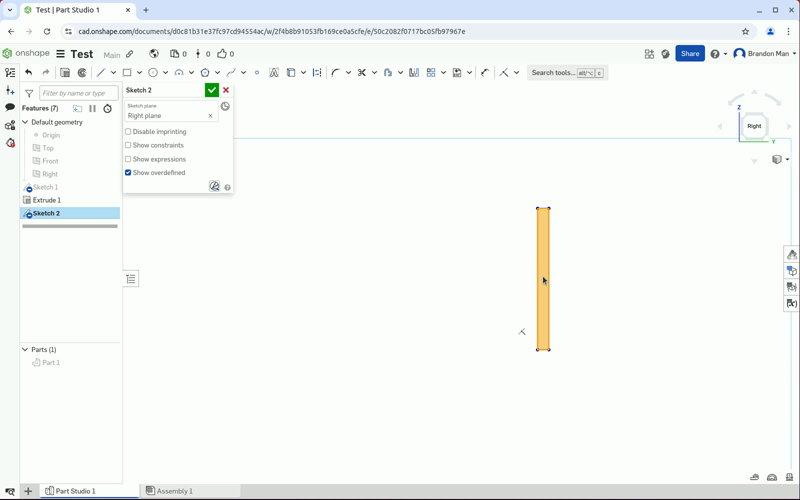
scroll(-6)
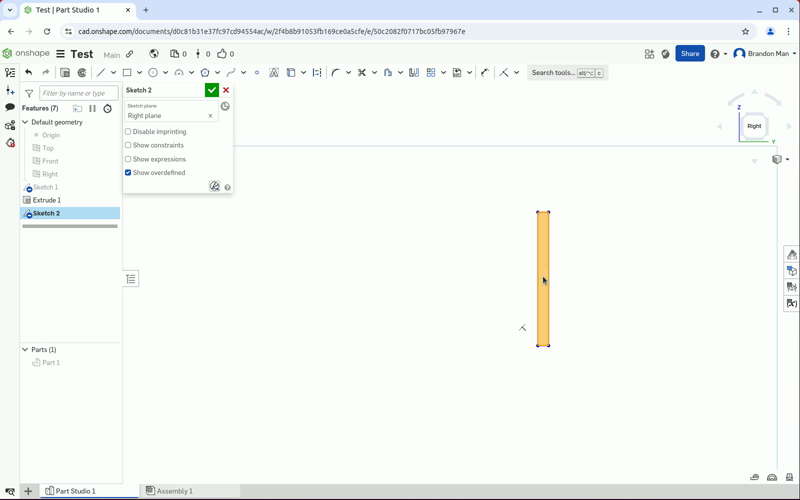
scroll(-6)
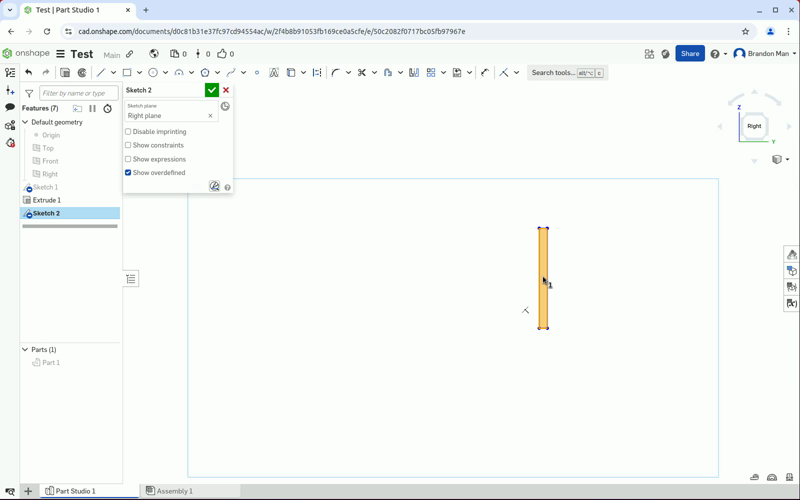
scroll(-6)
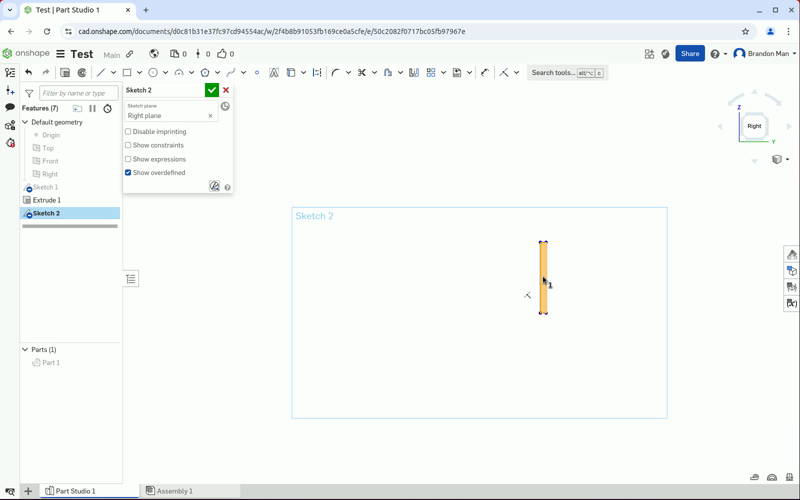
scroll(-6)
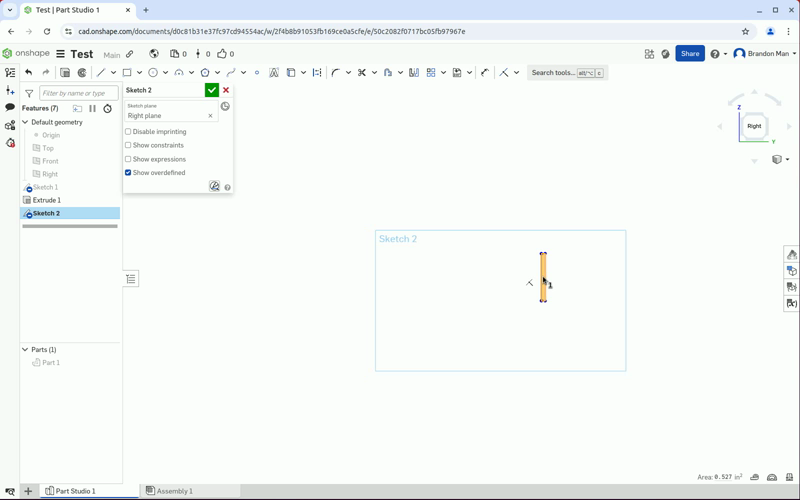
scroll(-6)
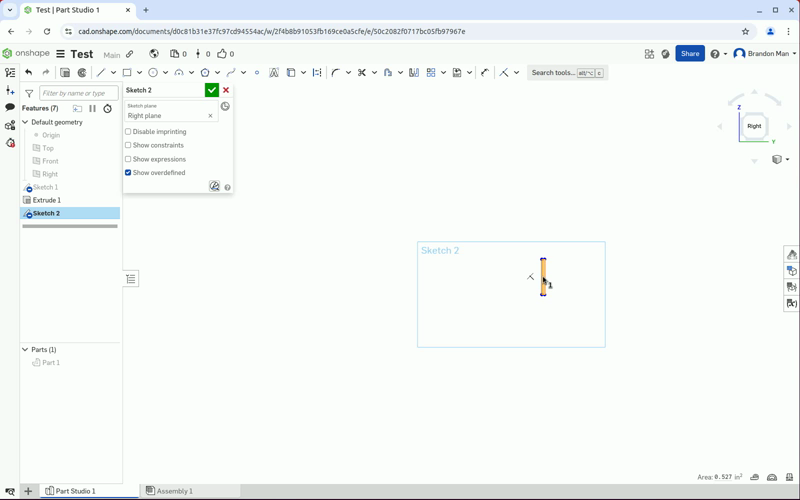
scroll(-6)
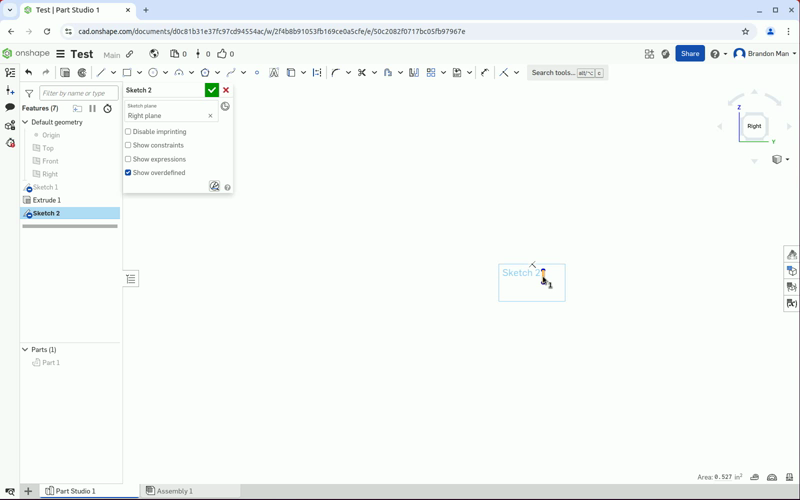
mouse_move(73, 352)
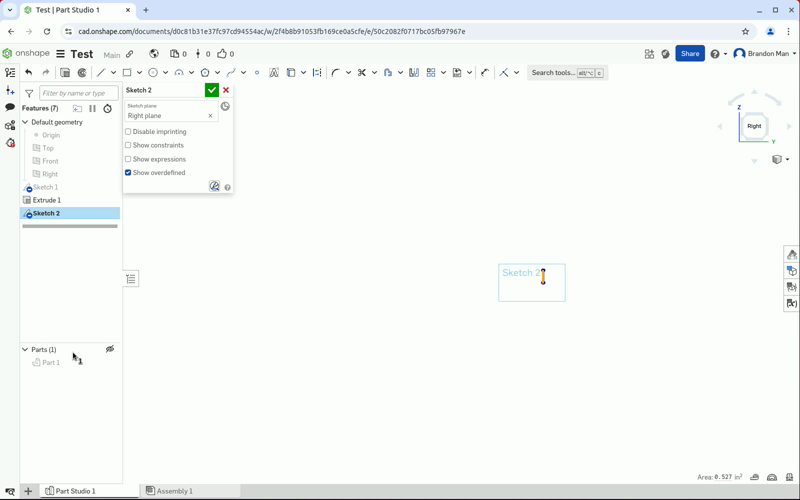
key(shift+y)
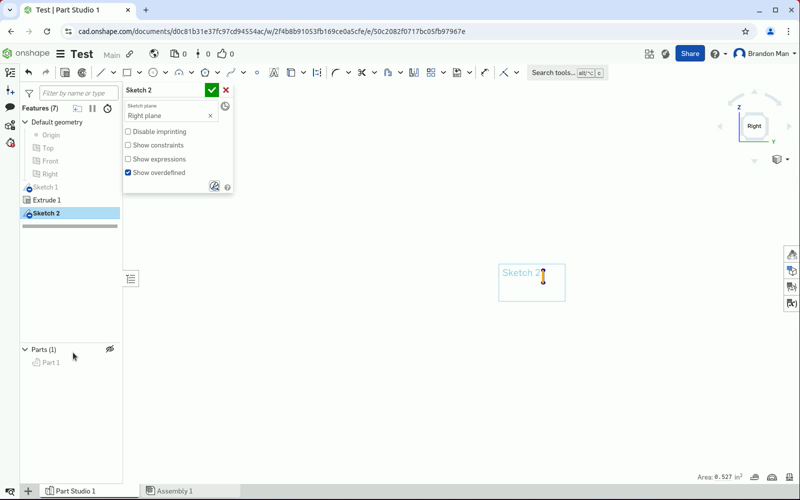
key(shift+e)
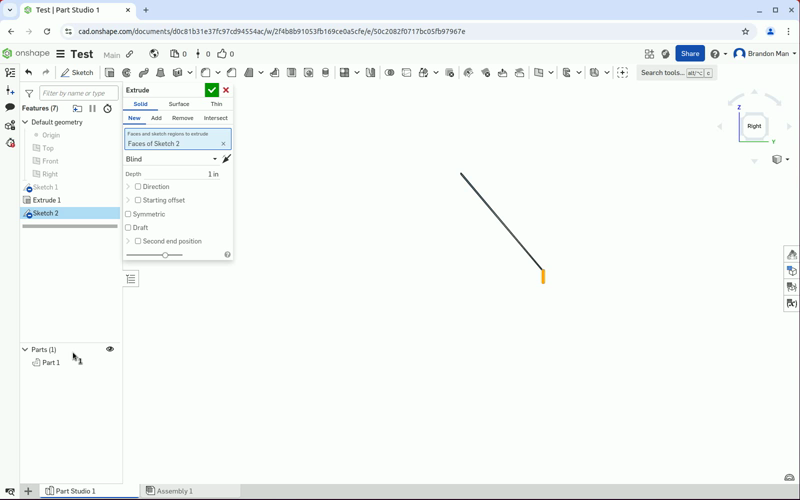
mouse_move(143, 106)
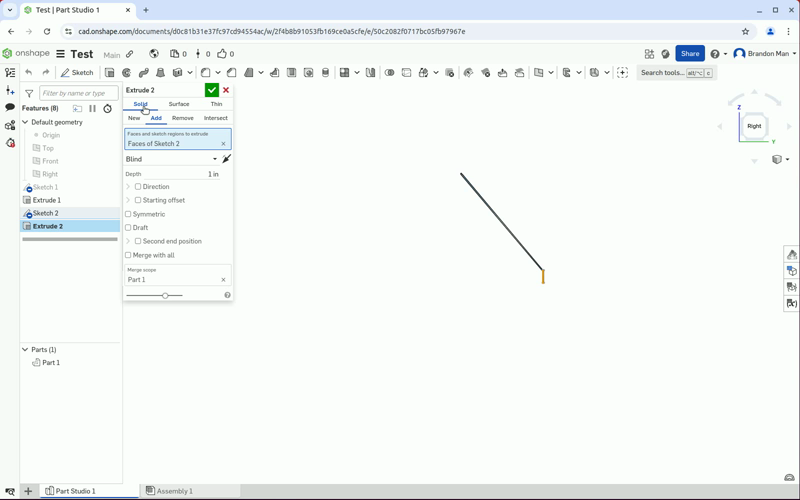
click(143, 106)
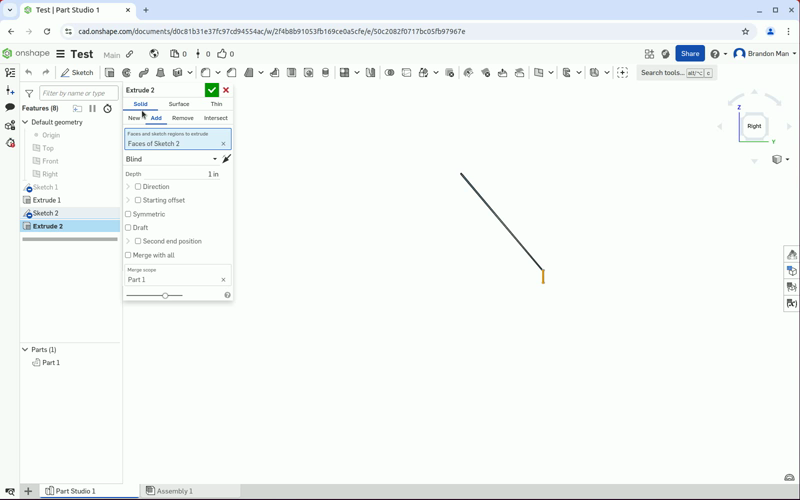
mouse_move(137, 120)
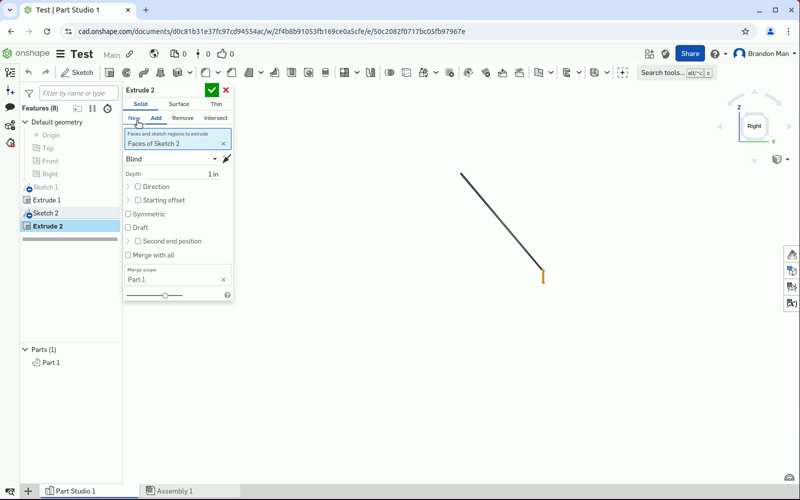
click(137, 120)
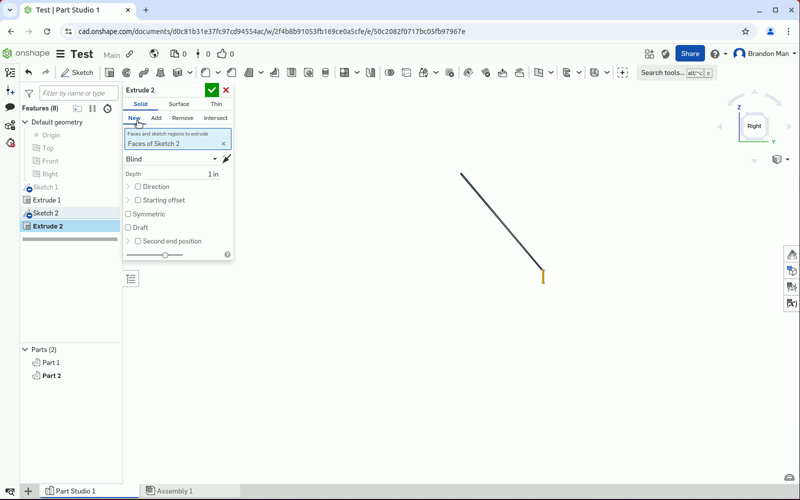
key(tab, 4)
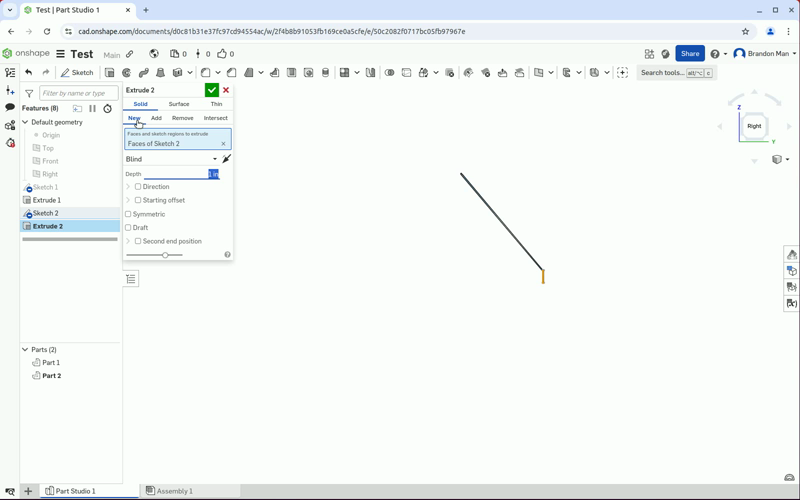
text(17.332)
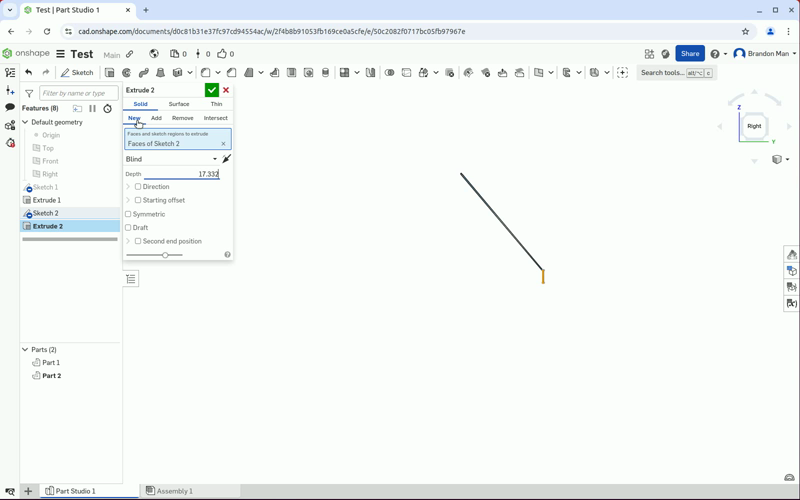
key(tab, 3)
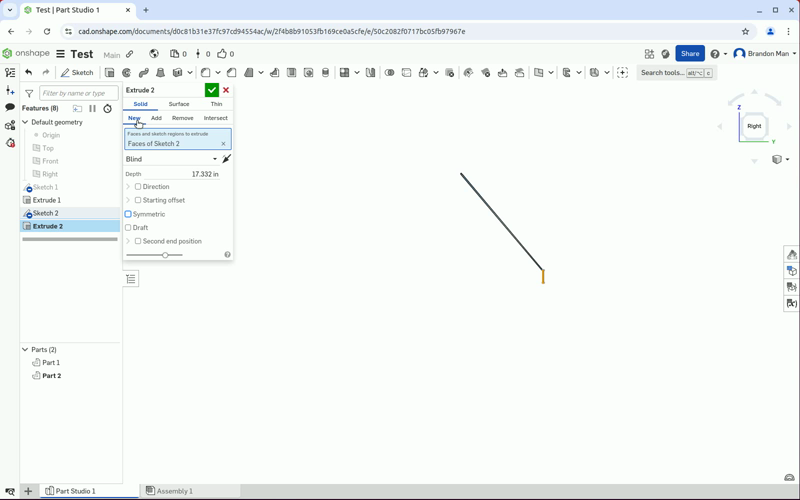
key(space)
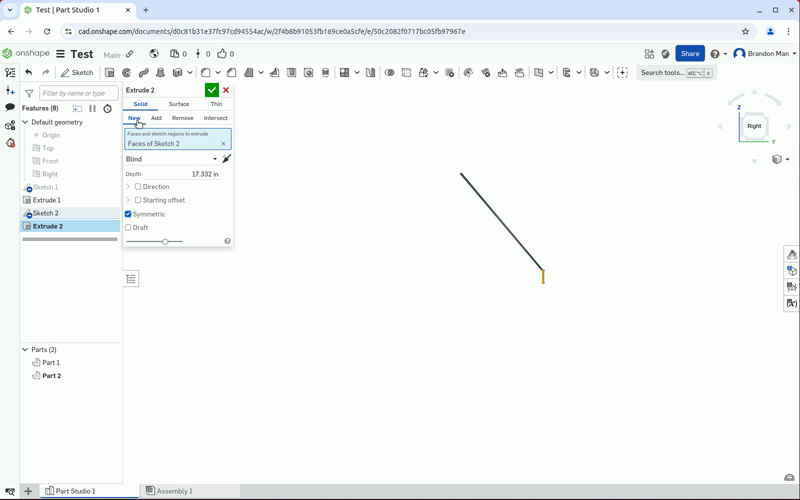
key(enter)
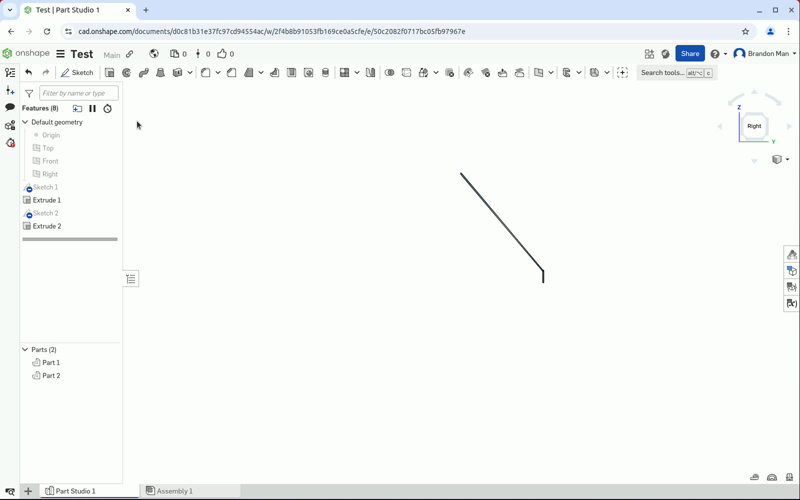
key(shift+h)
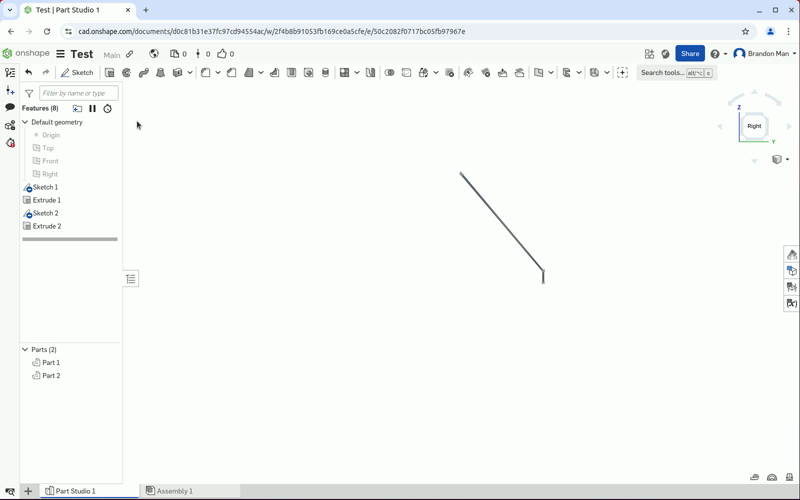
key(shift+h)
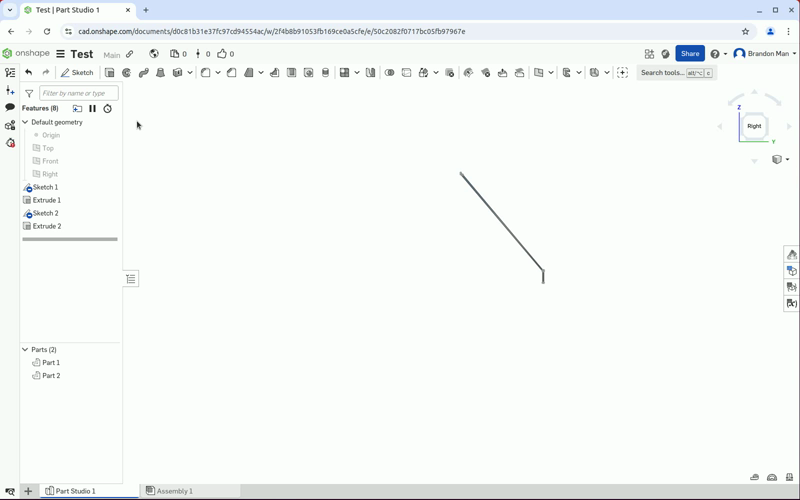
key(shift+7)
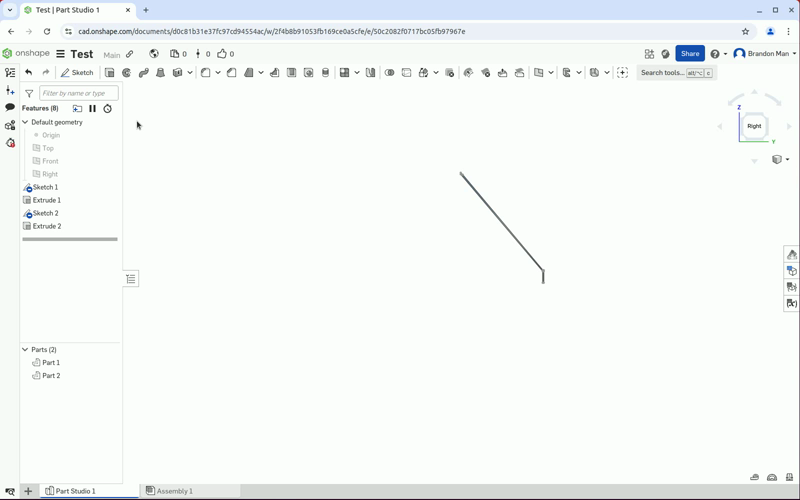
key(right, 2)
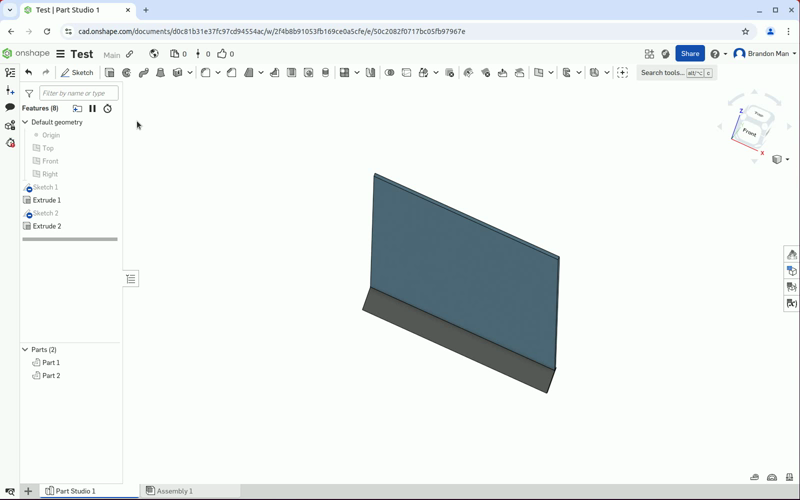
key(down, 2)
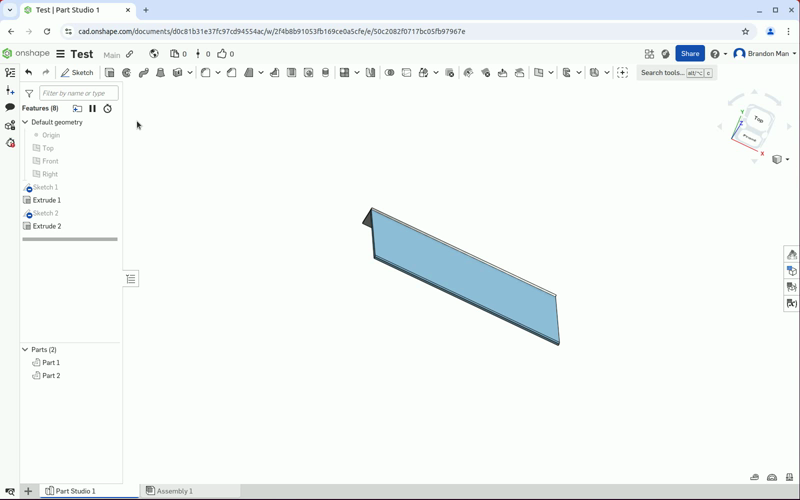
key(up, 2)
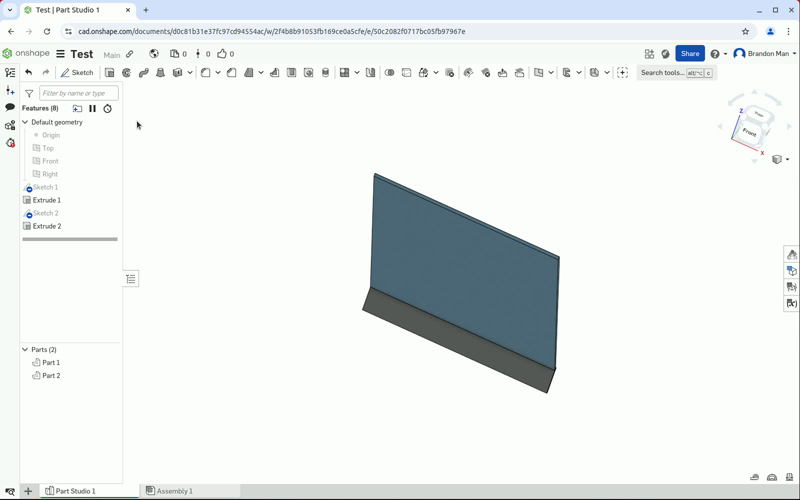
key(left, 2)
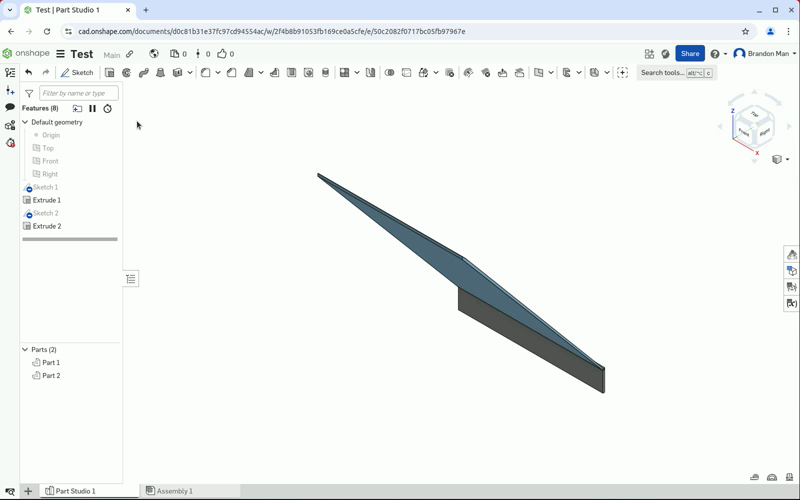
mouse_move(73, 189)
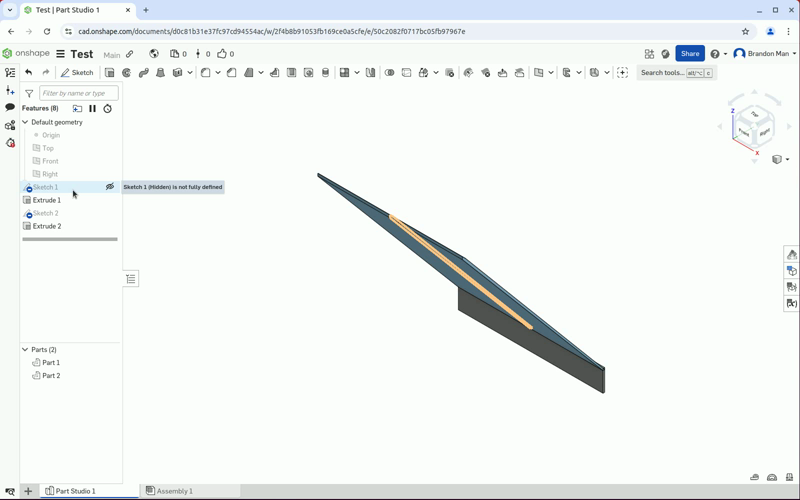
click(73, 189)